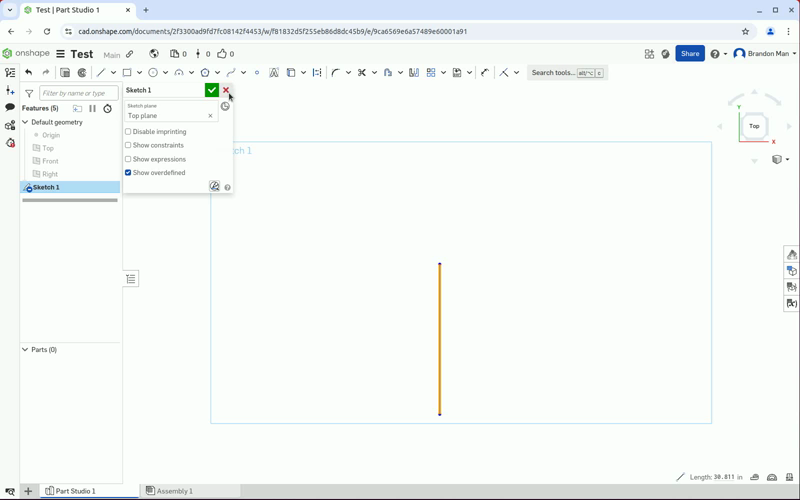
key(shift+h)
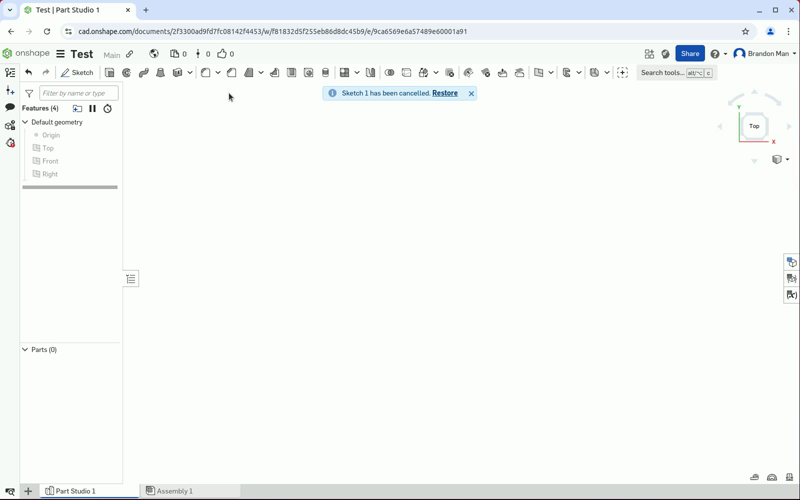
mouse_move(73, 352)
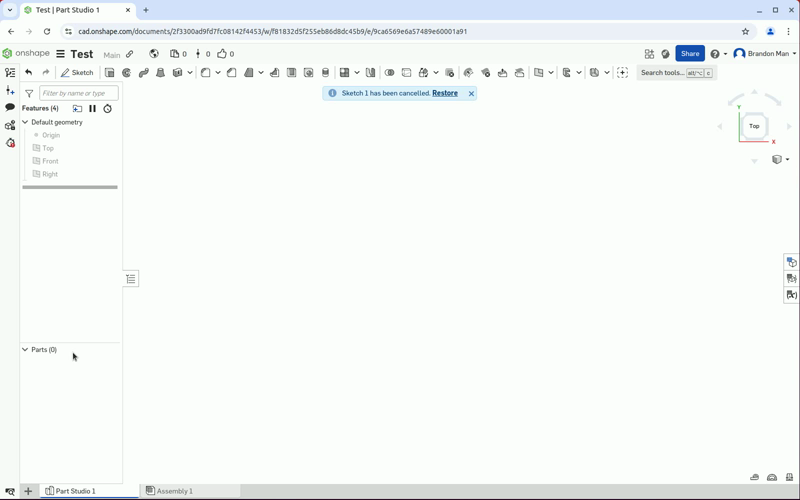
key(y)
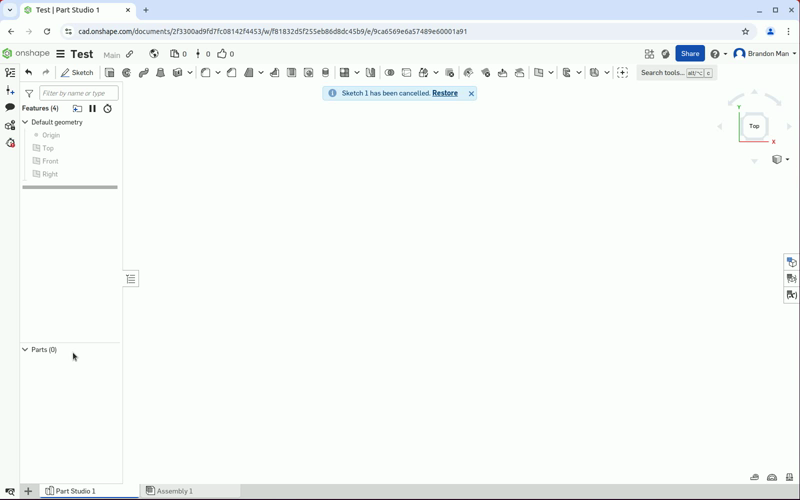
key(shift+p)
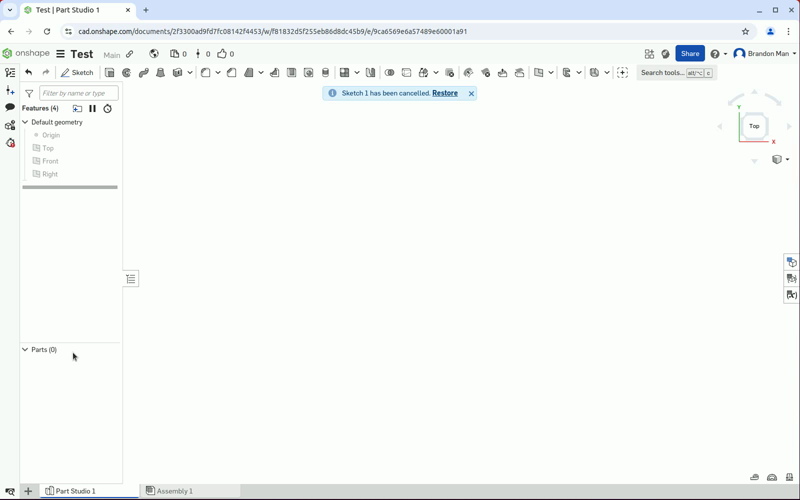
key(space)
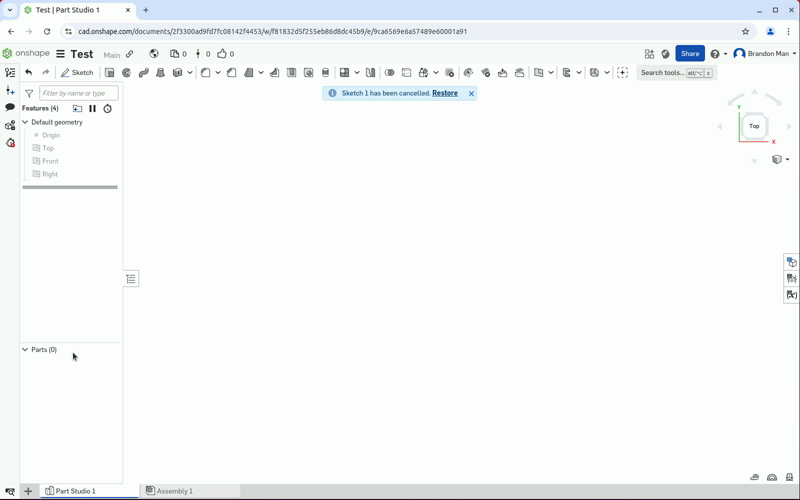
key_down(shift)
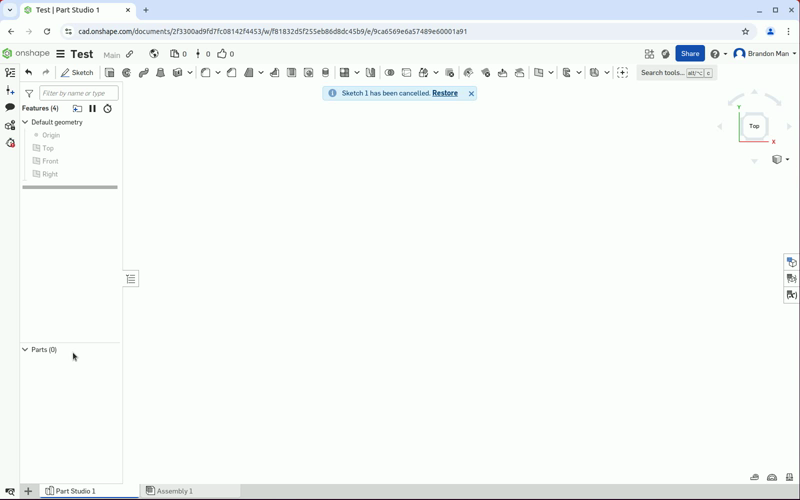
key(up)
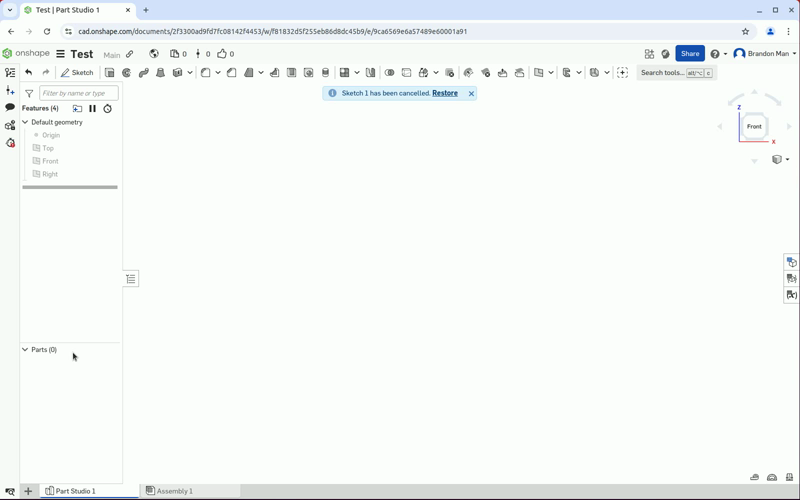
key_up(shift)
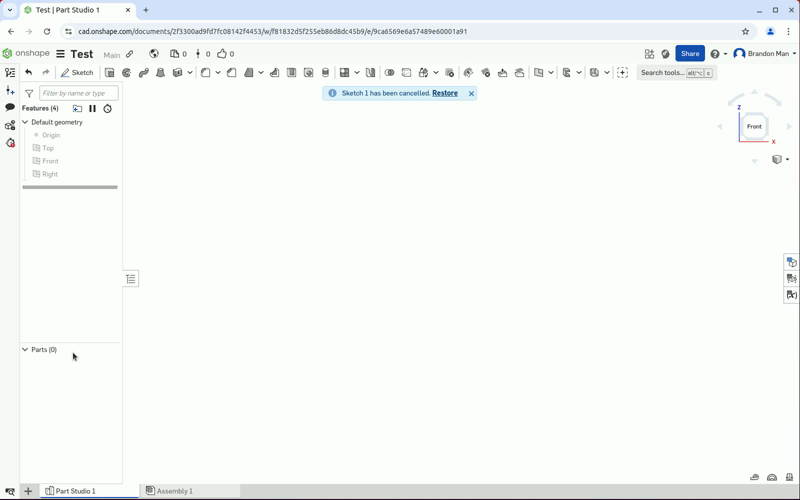
mouse_move(73, 352)
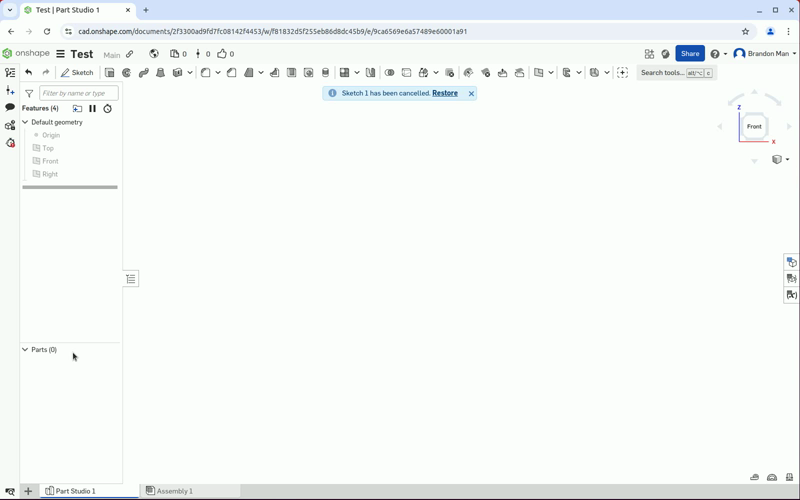
key(shift+y)
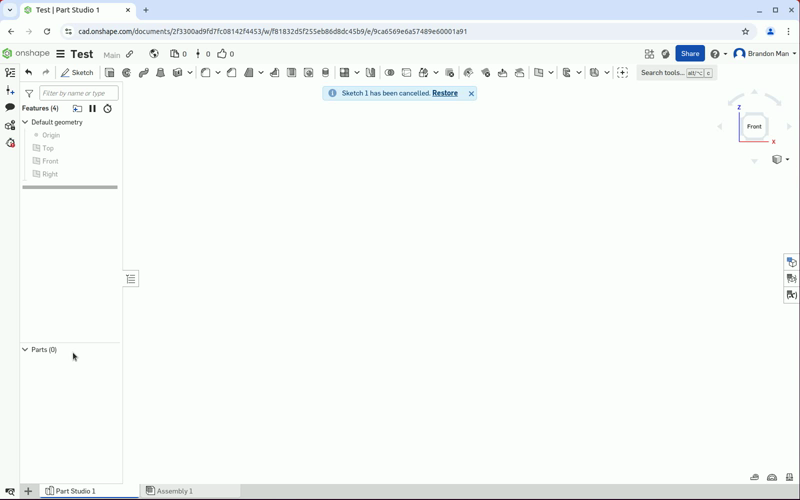
key(shift+s)
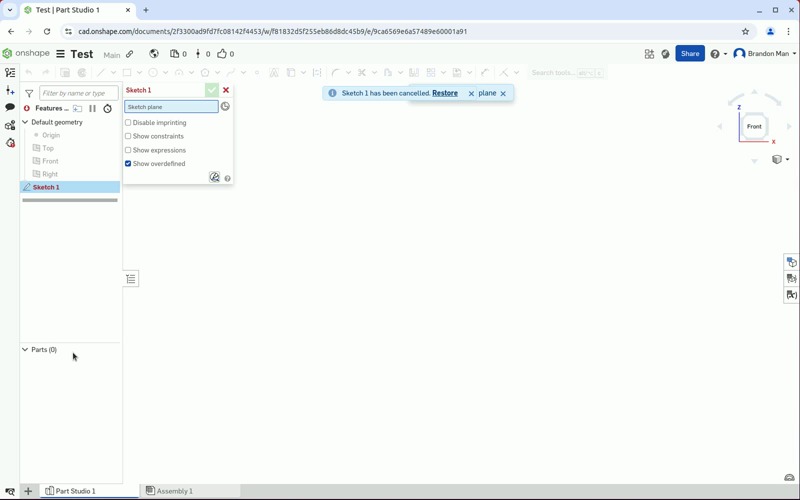
mouse_move(73, 163)
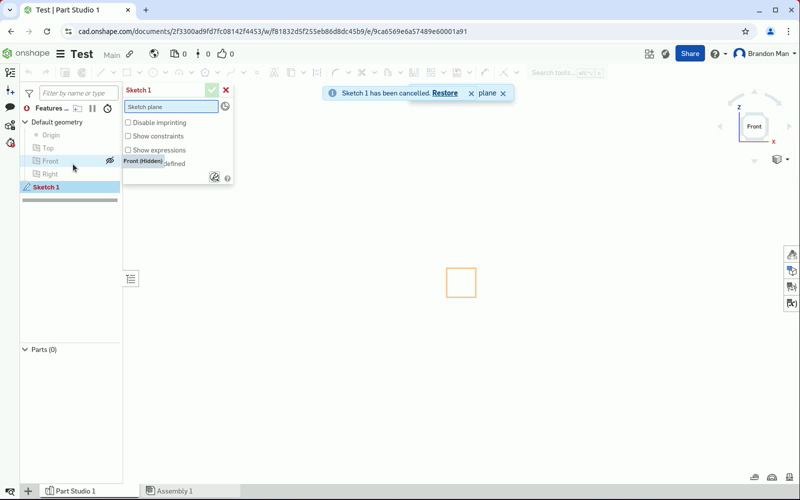
click(73, 163)
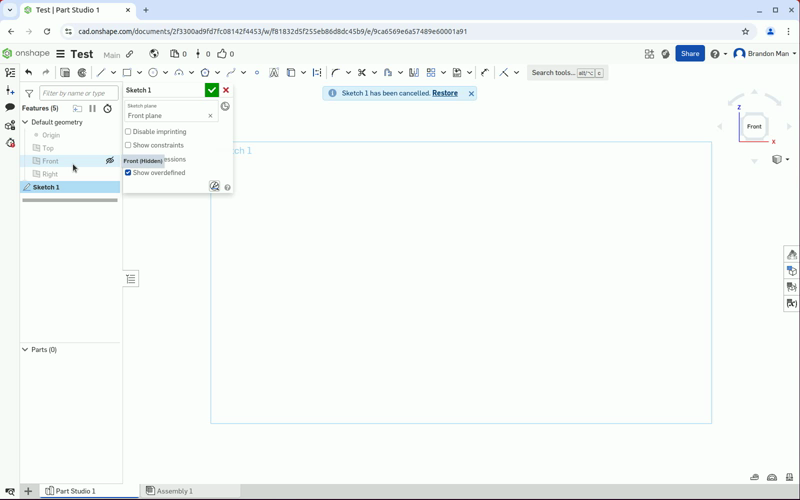
mouse_move(73, 352)
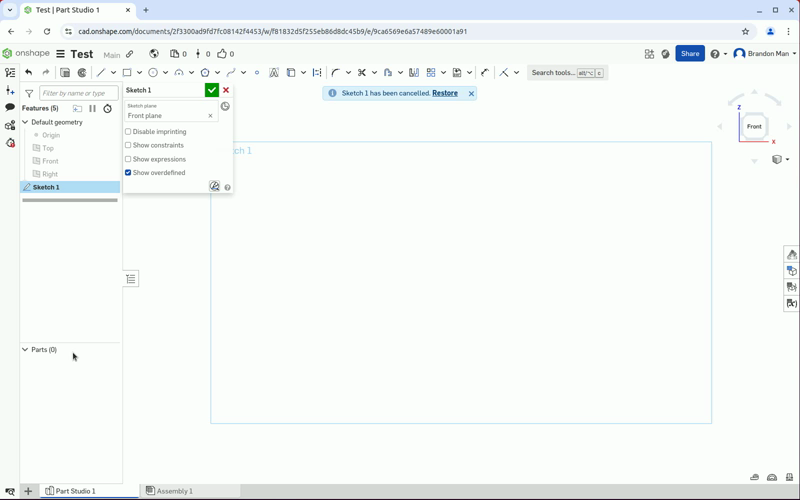
key(y)
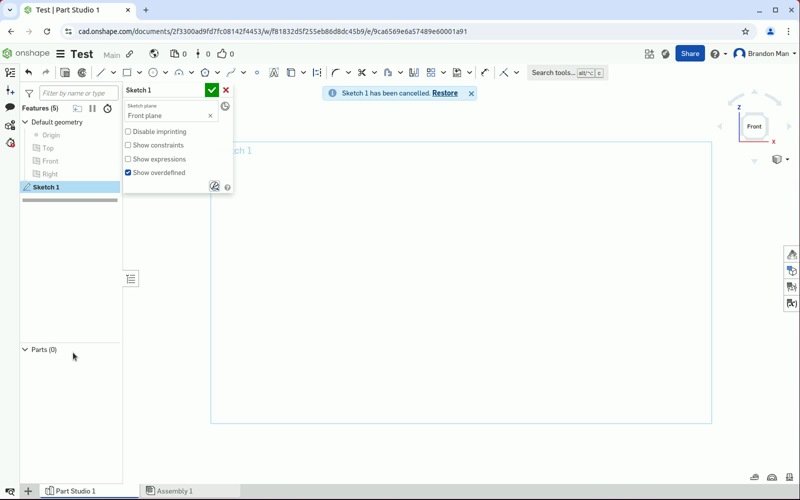
key(l)
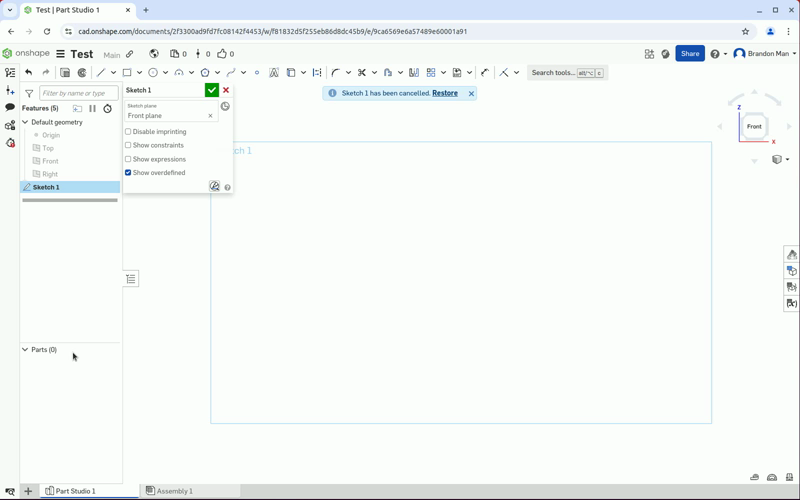
key_down(shift)
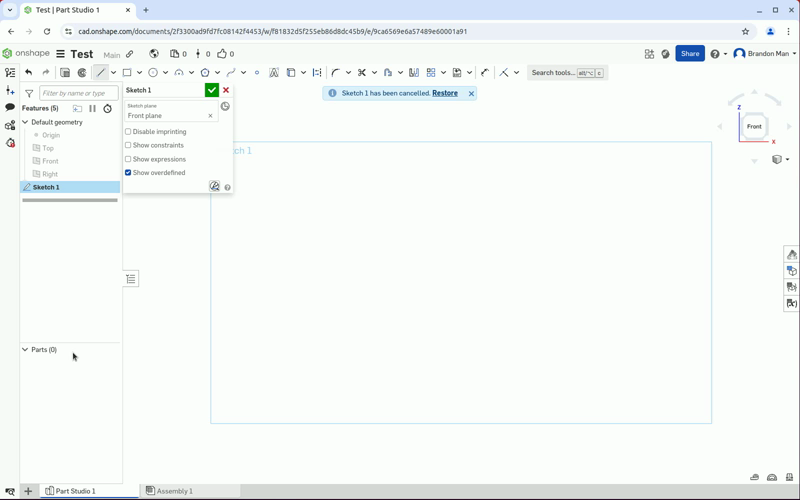
mouse_move(348, 282)
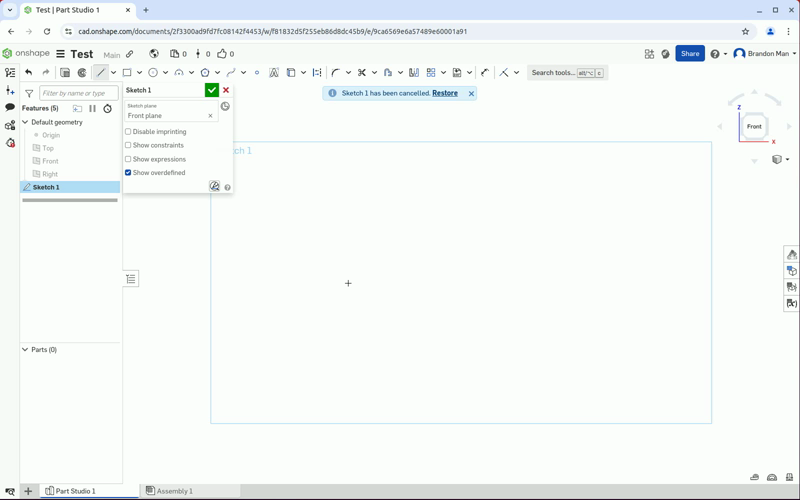
click(348, 282)
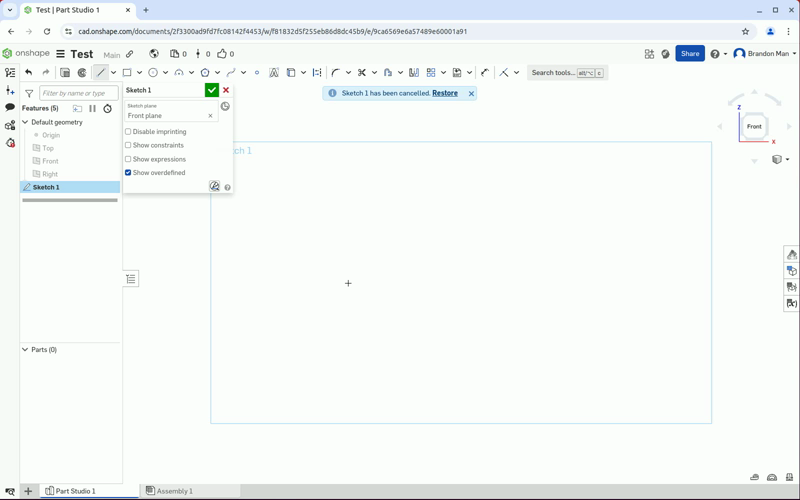
key_up(shift)
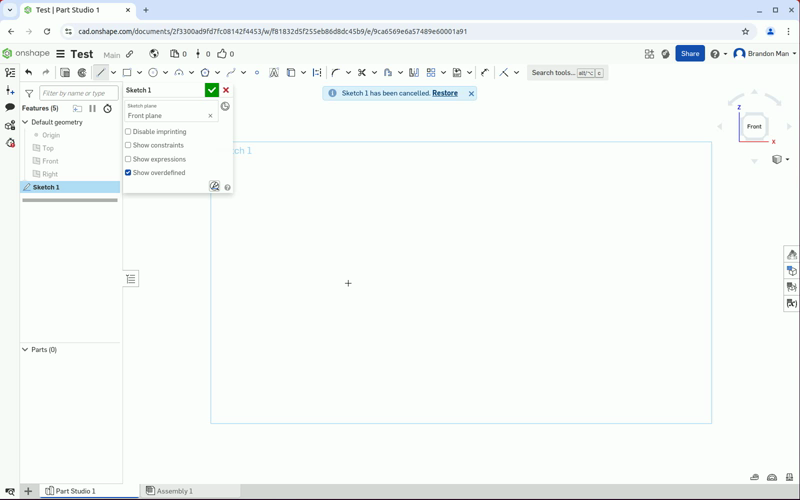
key_down(shift)
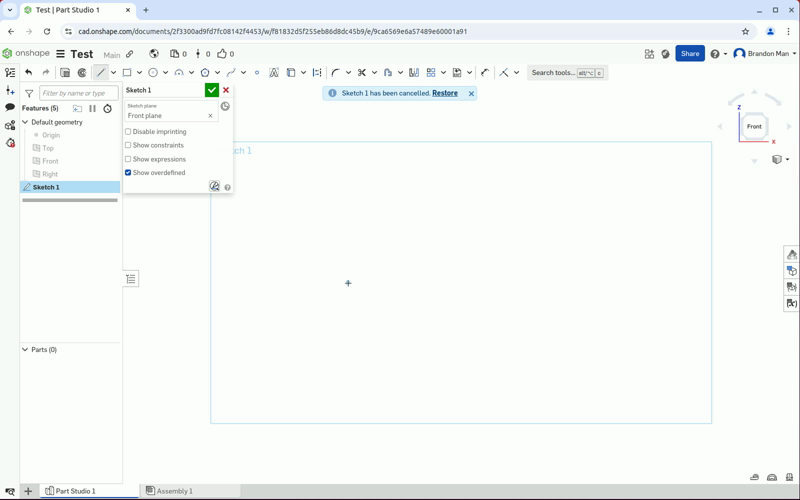
mouse_move(461, 282)
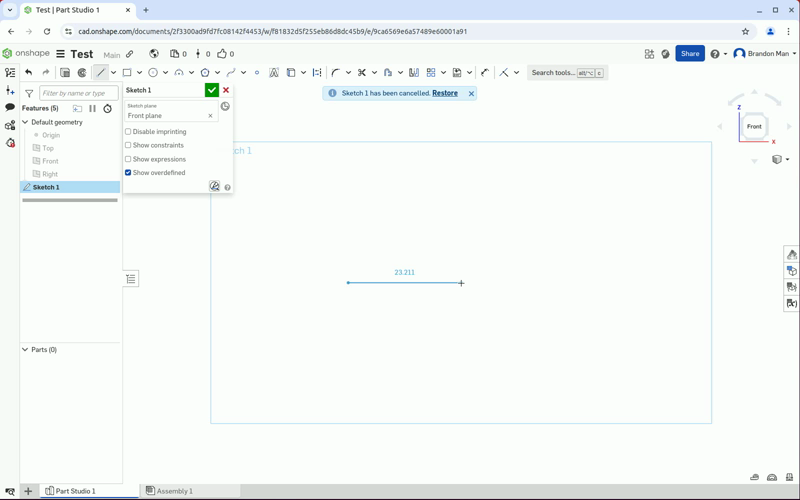
click(461, 282)
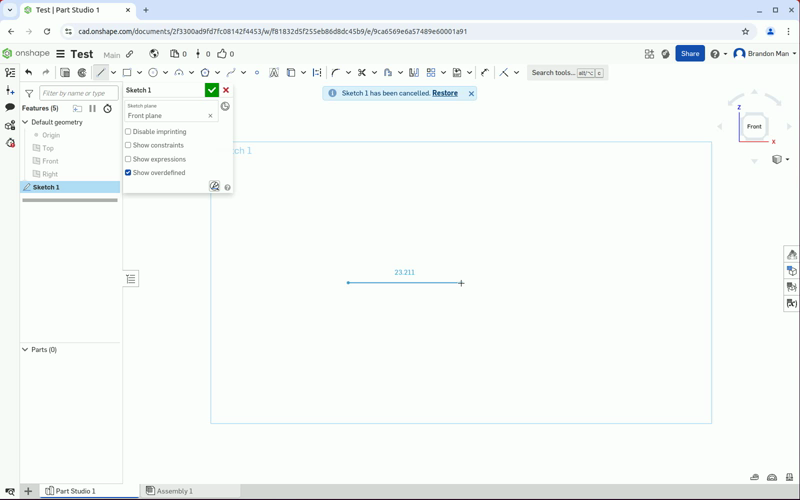
key_up(shift)
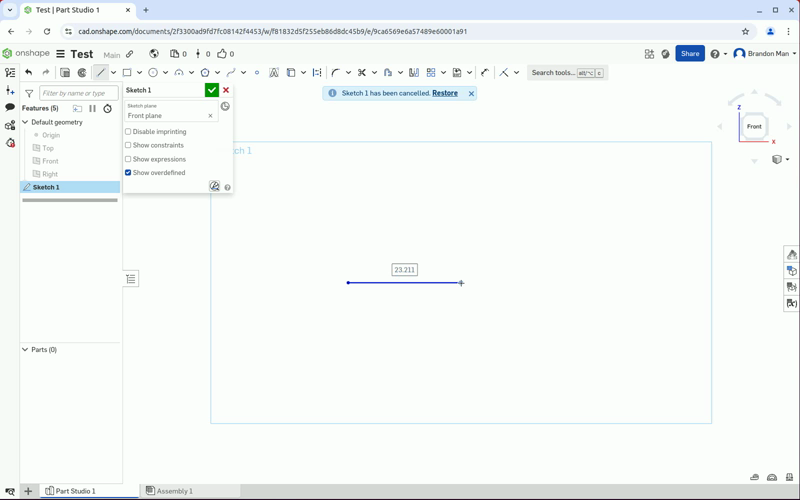
key_down(shift)
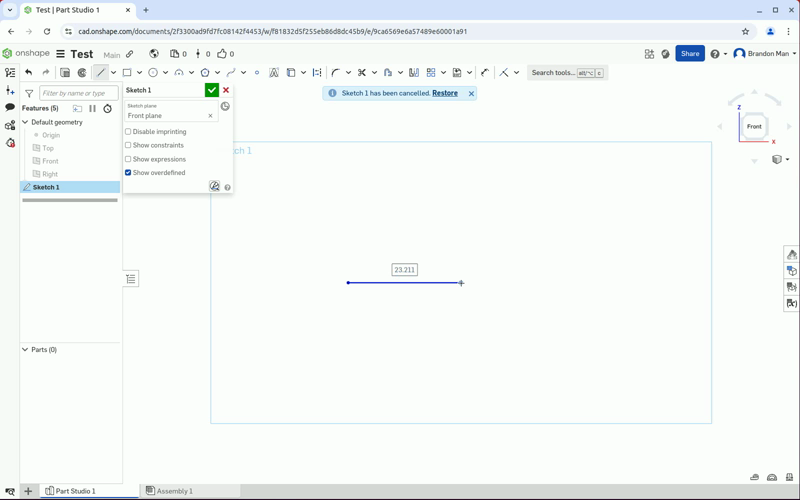
mouse_move(572, 282)
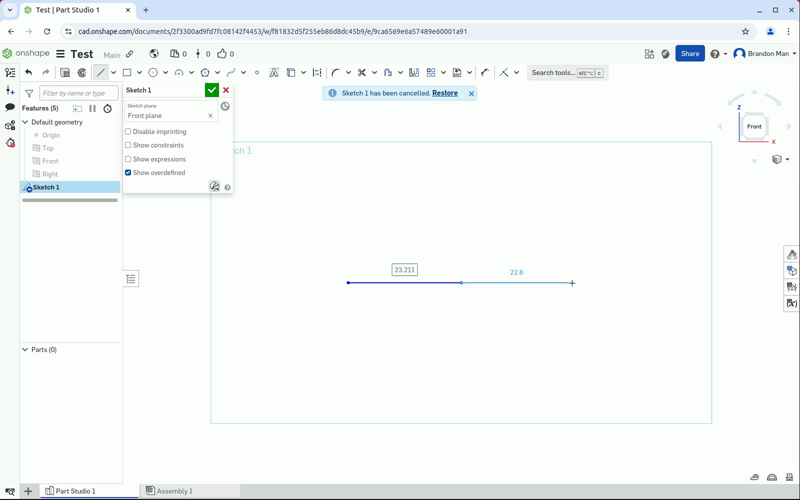
click(572, 282)
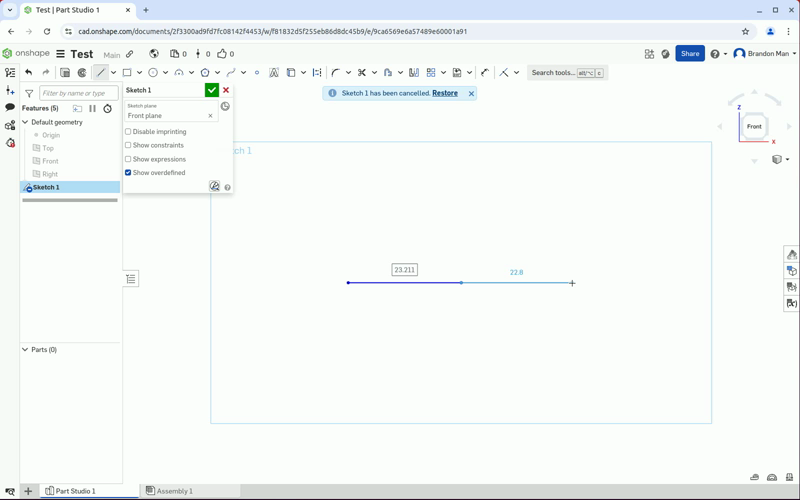
key_up(shift)
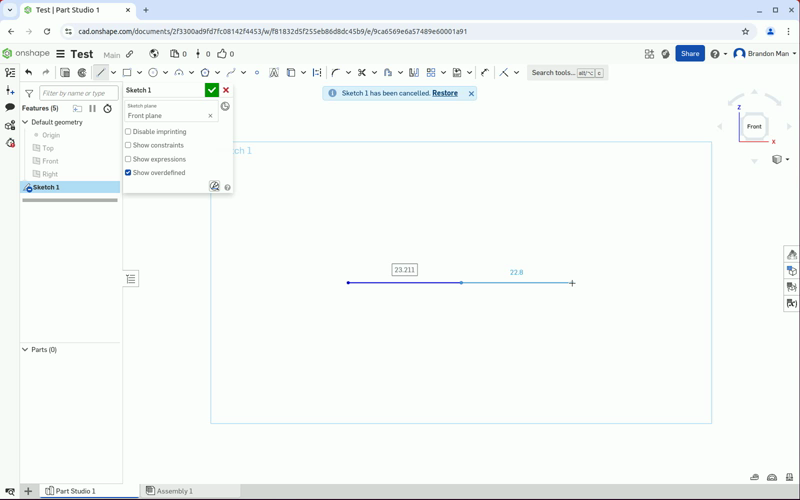
key_down(shift)
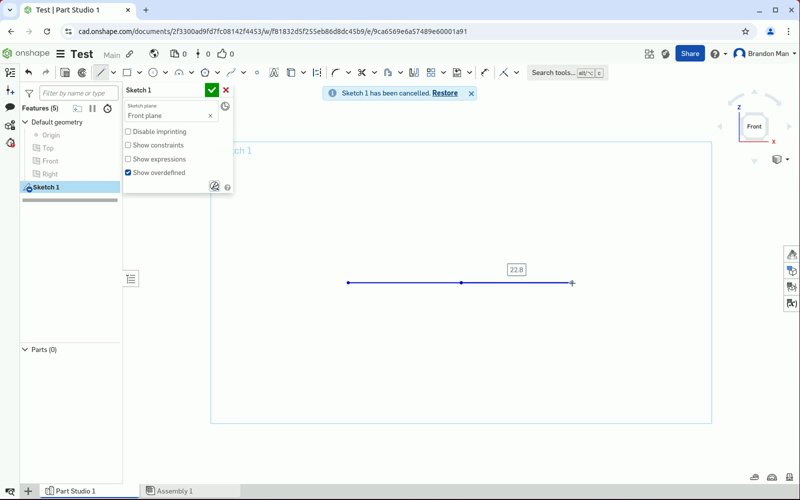
mouse_move(589, 282)
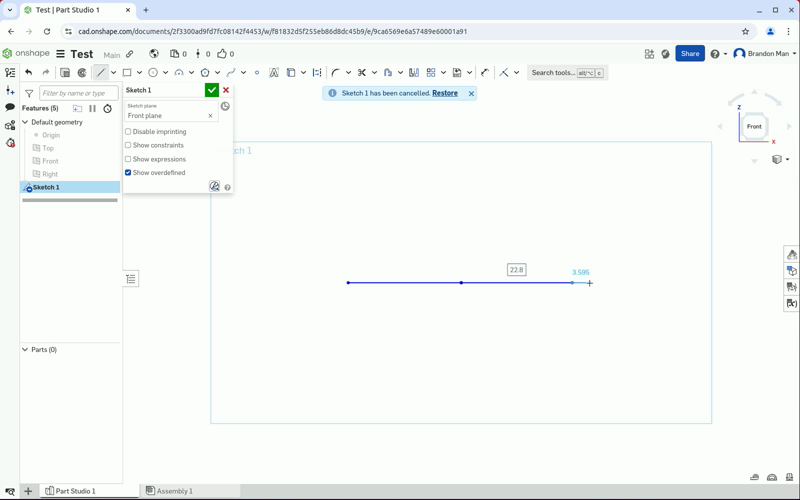
mouse_move(572, 275)
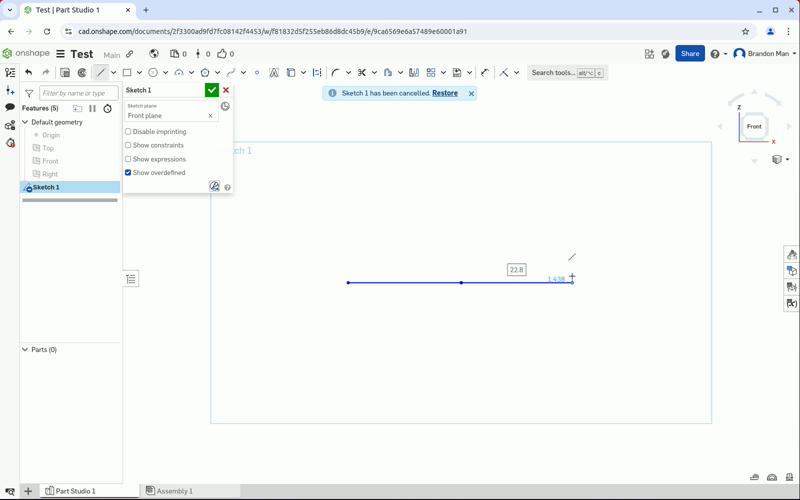
scroll(6)
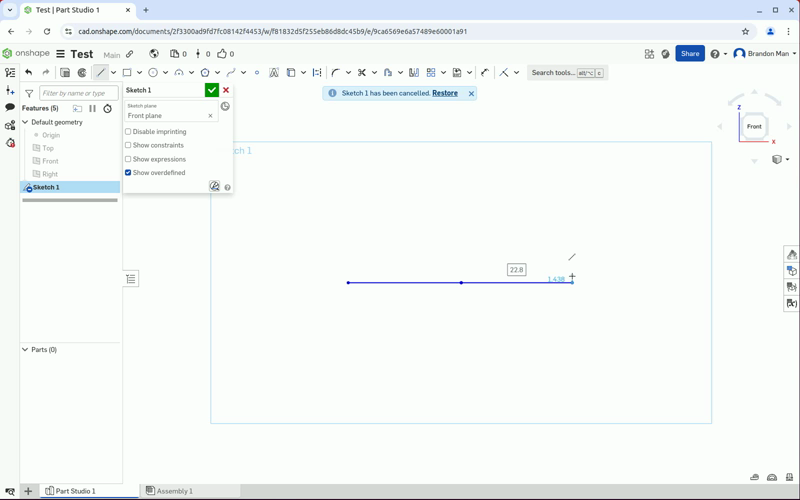
scroll(6)
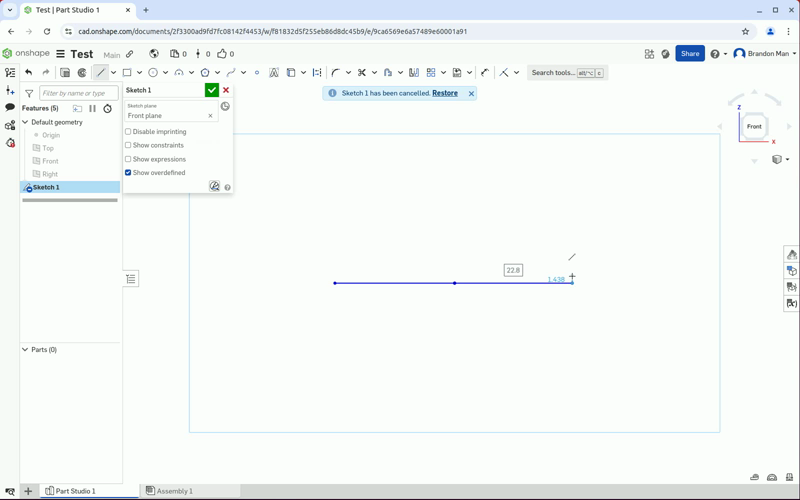
scroll(6)
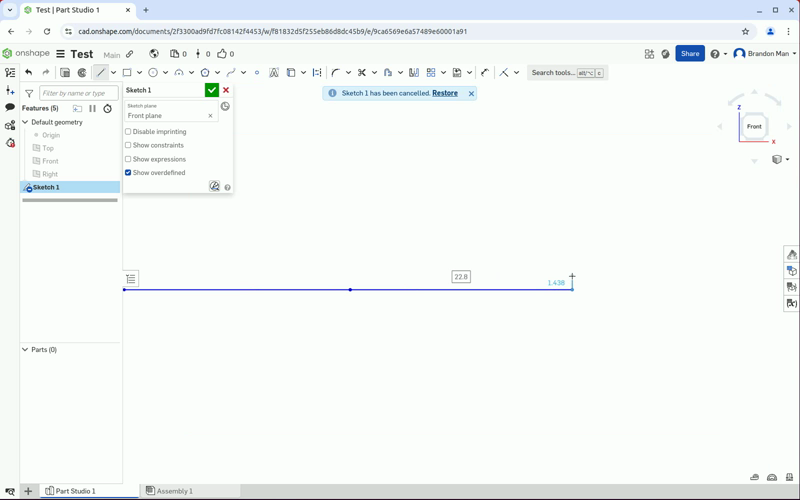
scroll(6)
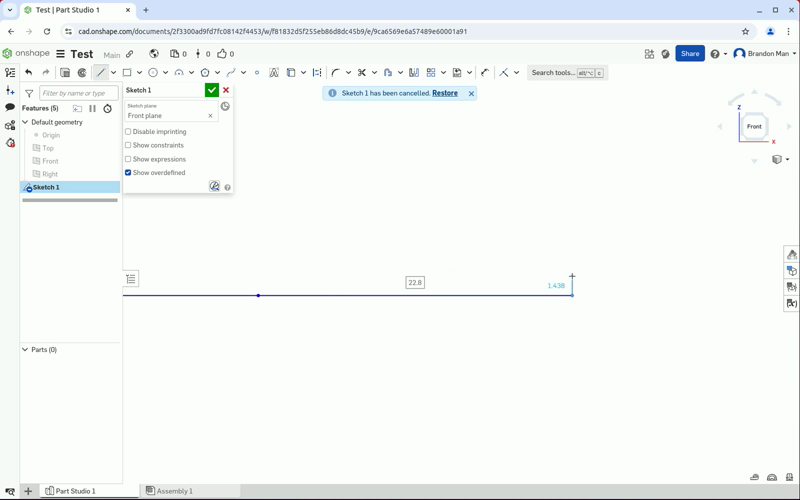
scroll(6)
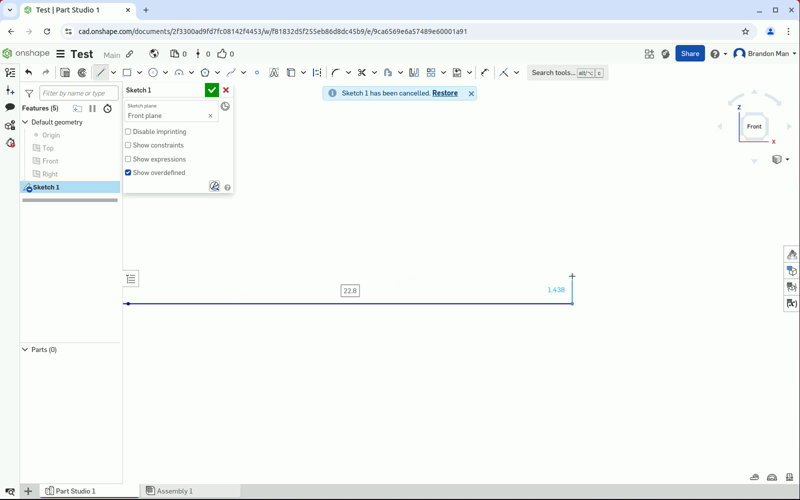
scroll(6)
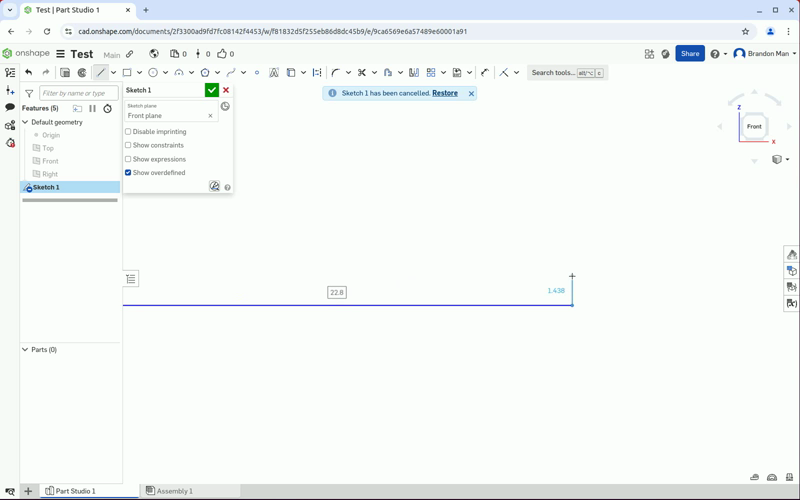
scroll(6)
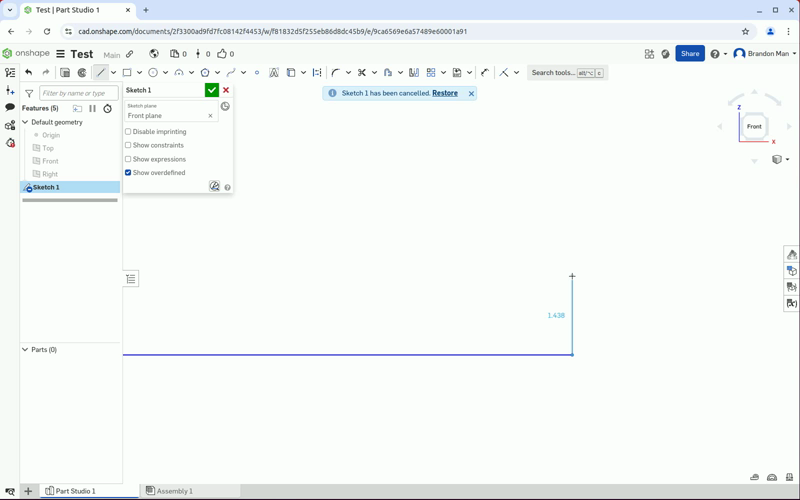
click(572, 275)
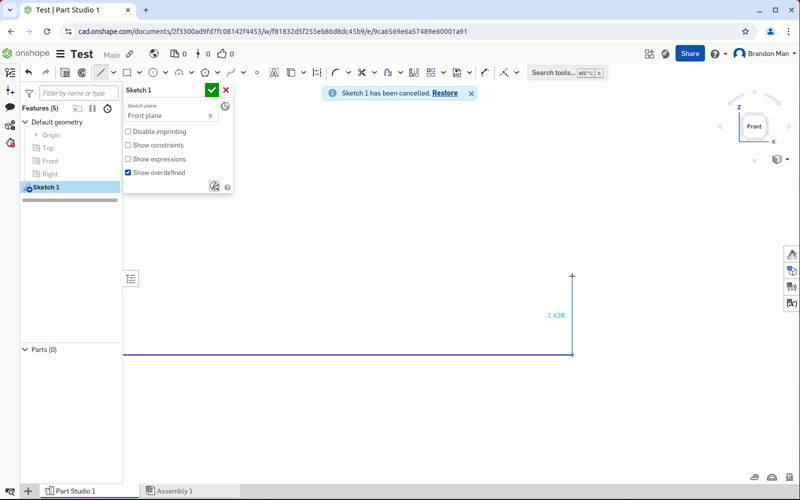
scroll(-6)
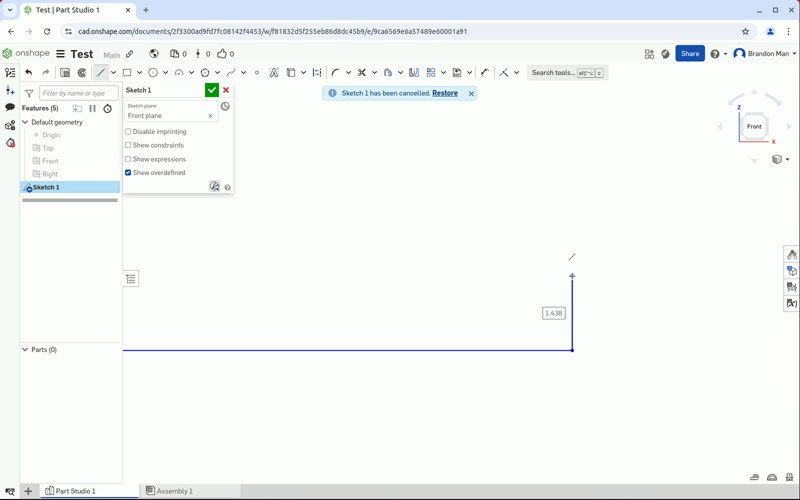
scroll(-6)
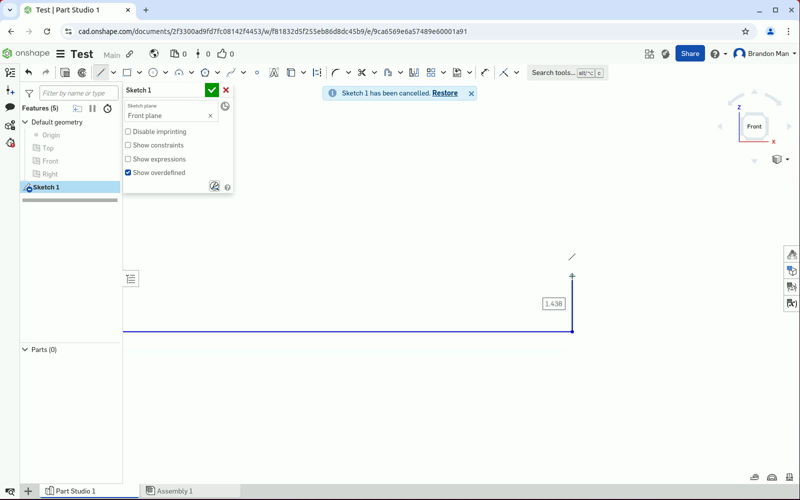
scroll(-6)
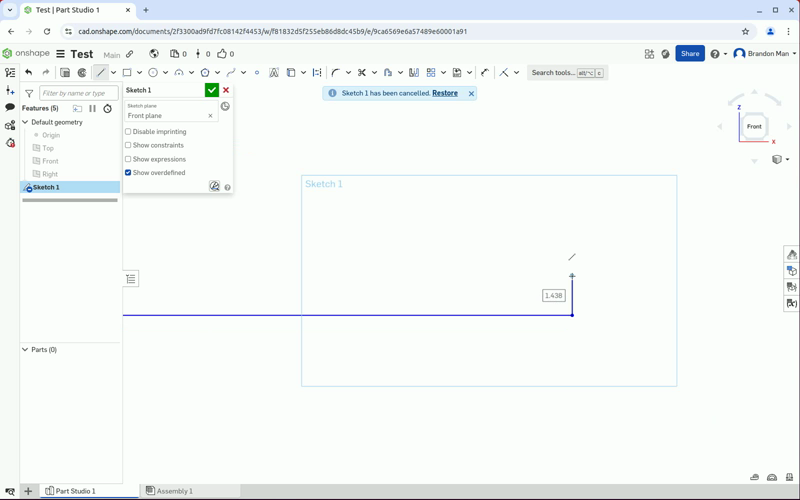
scroll(-6)
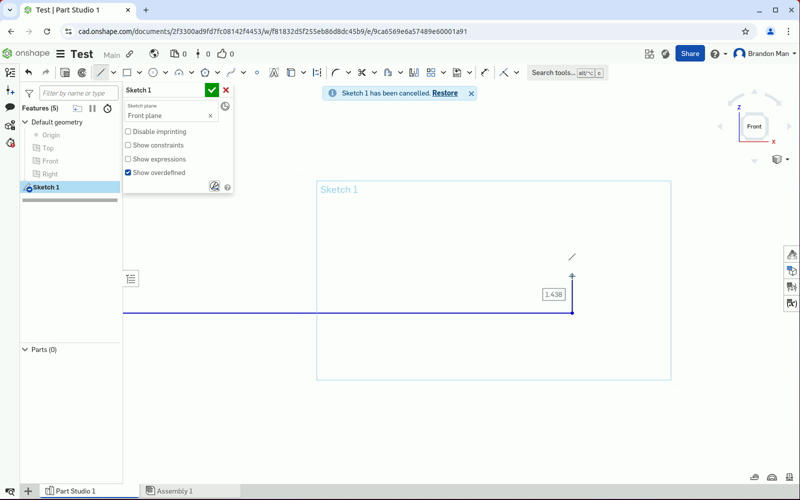
scroll(-6)
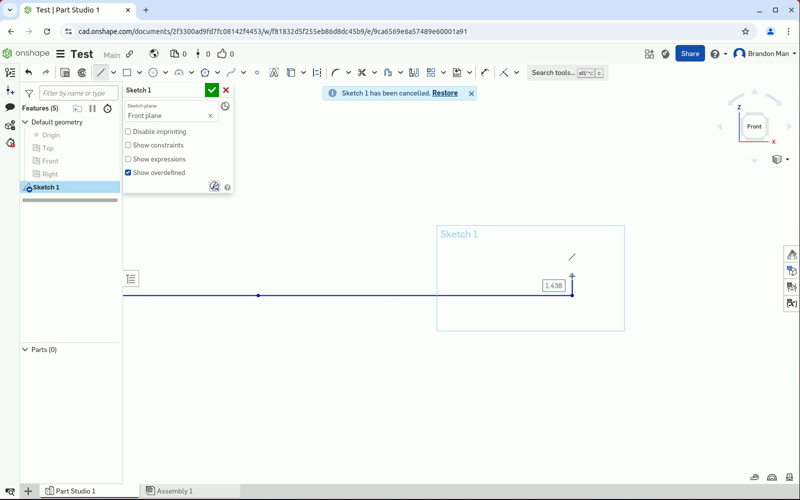
scroll(-6)
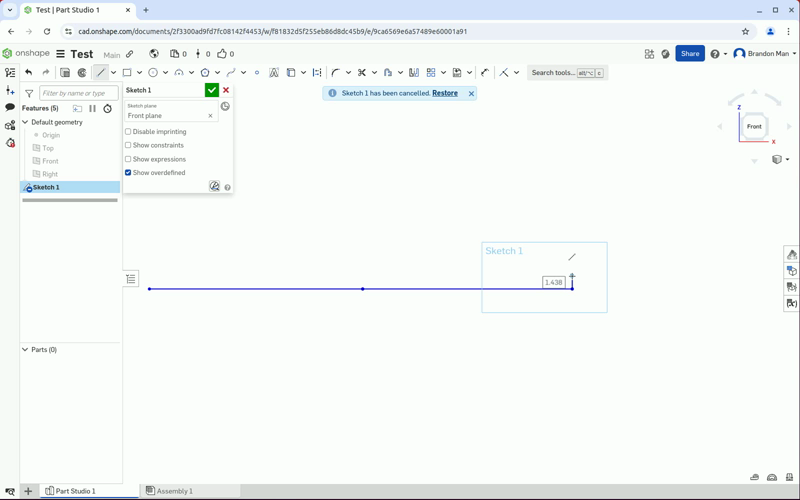
scroll(-6)
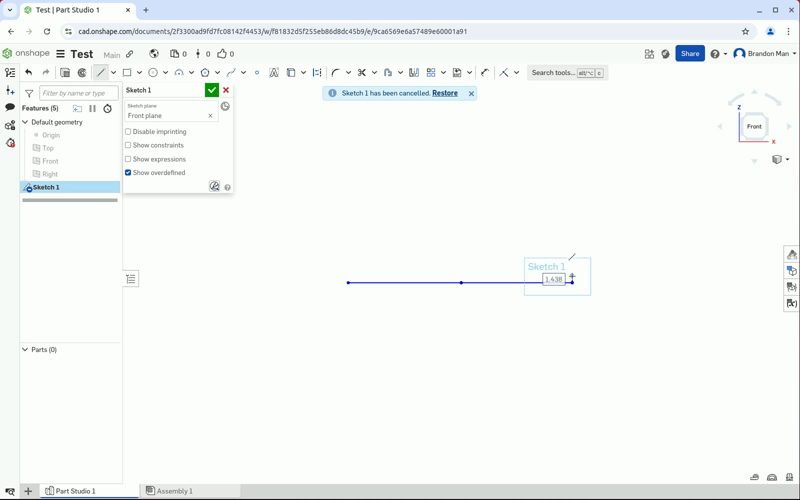
key_up(shift)
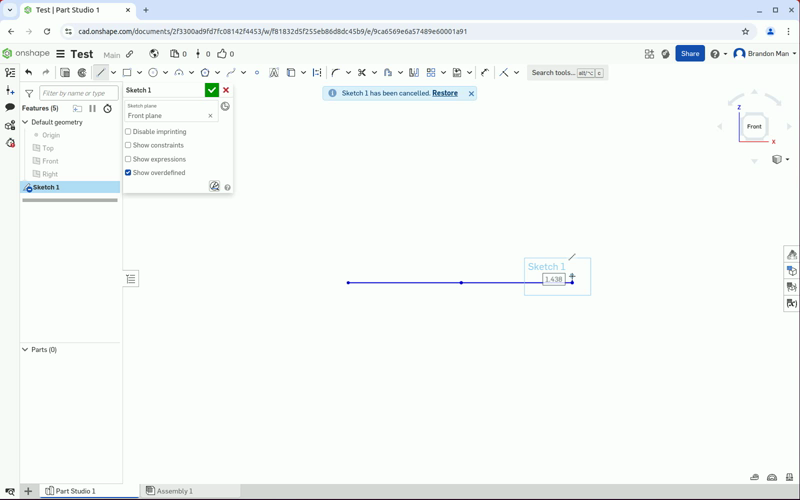
key_down(shift)
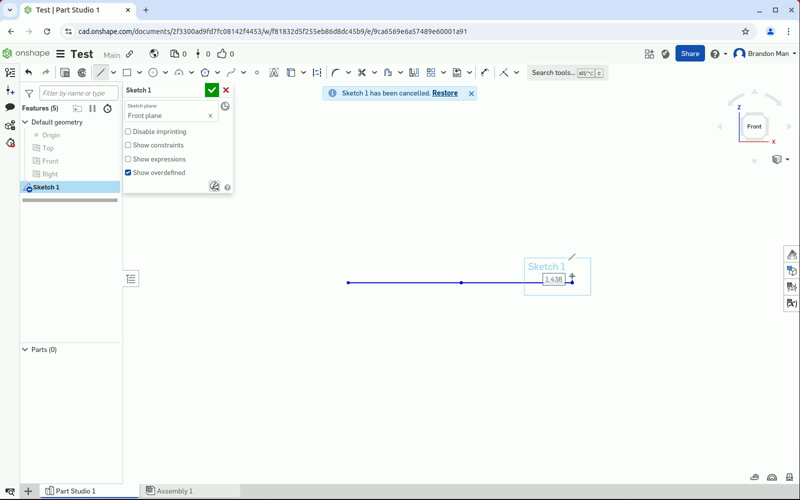
mouse_move(386, 275)
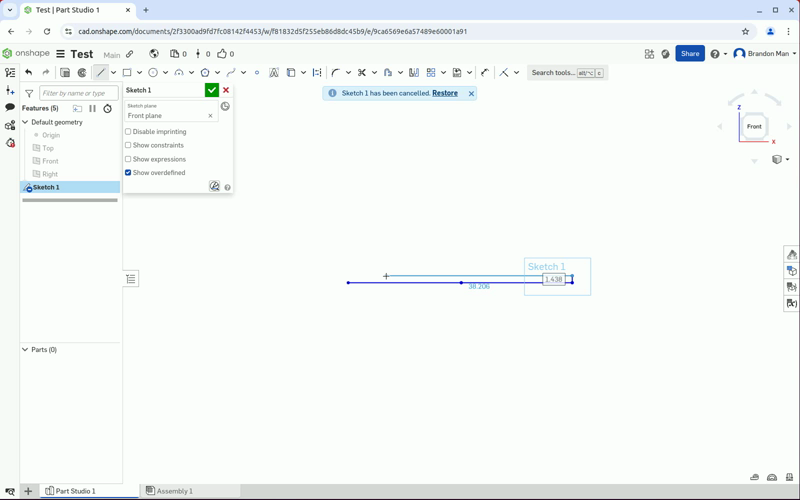
click(386, 275)
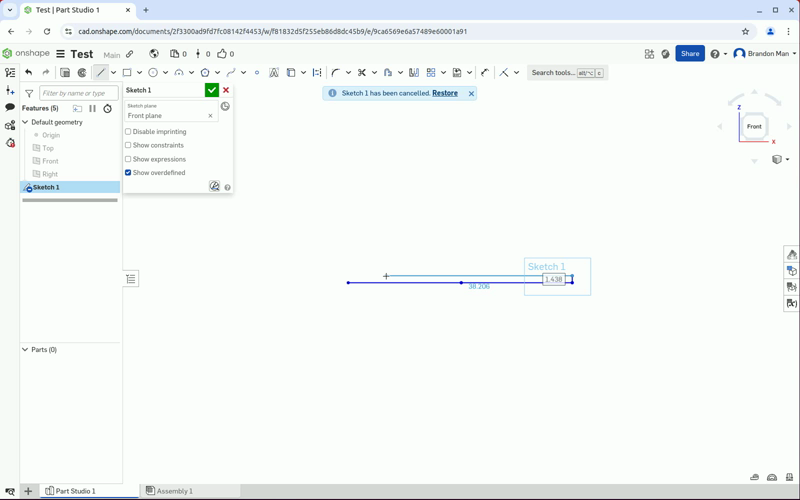
key_up(shift)
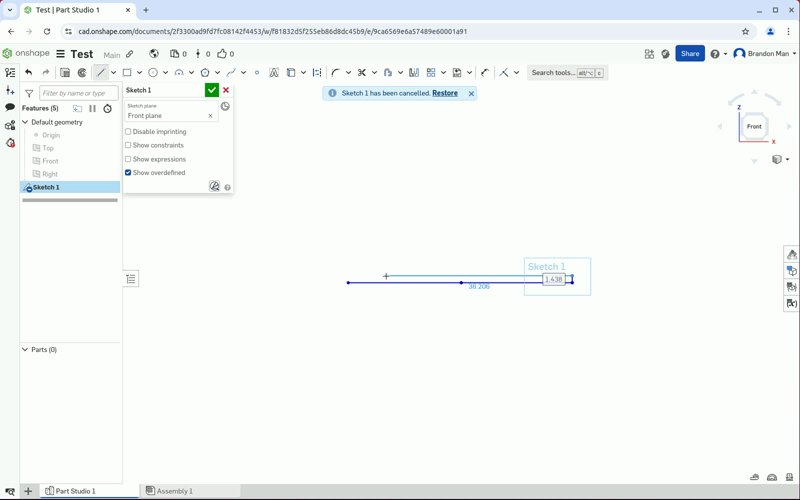
key_down(shift)
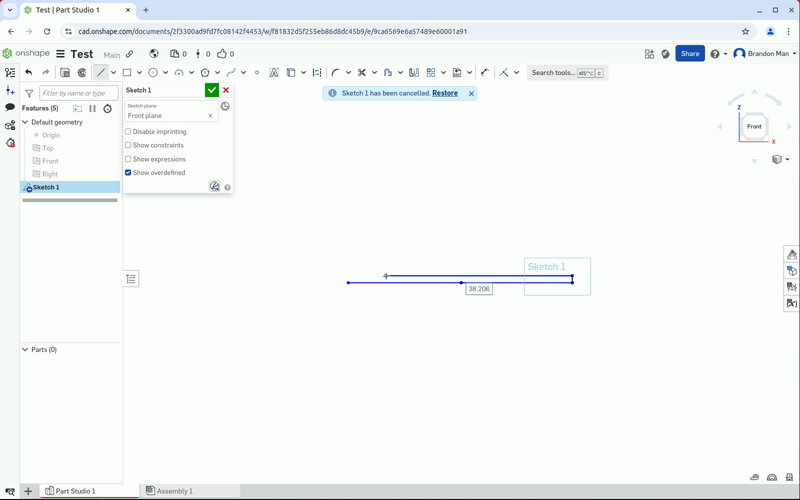
mouse_move(416, 275)
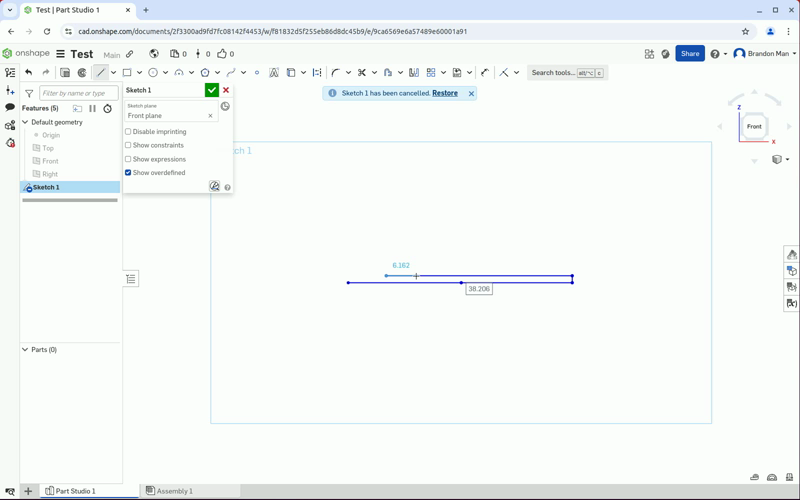
mouse_move(378, 275)
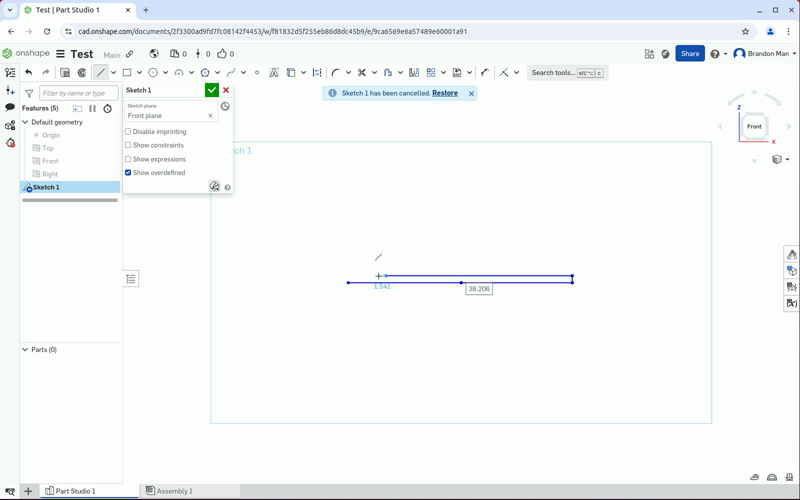
scroll(6)
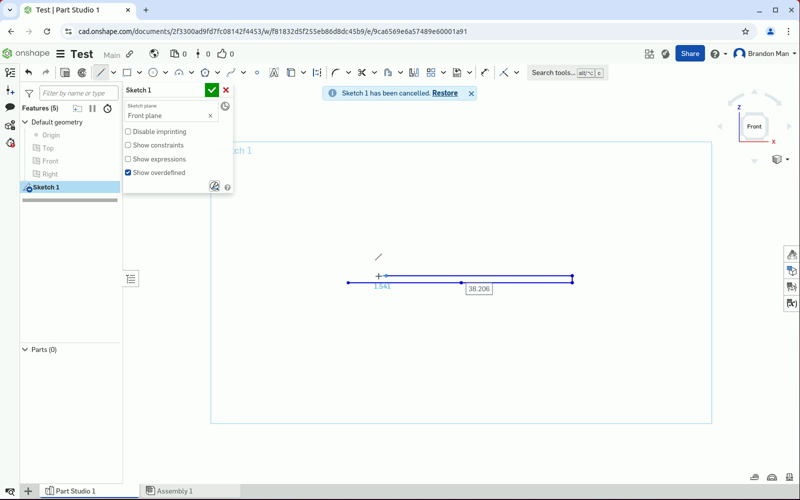
scroll(6)
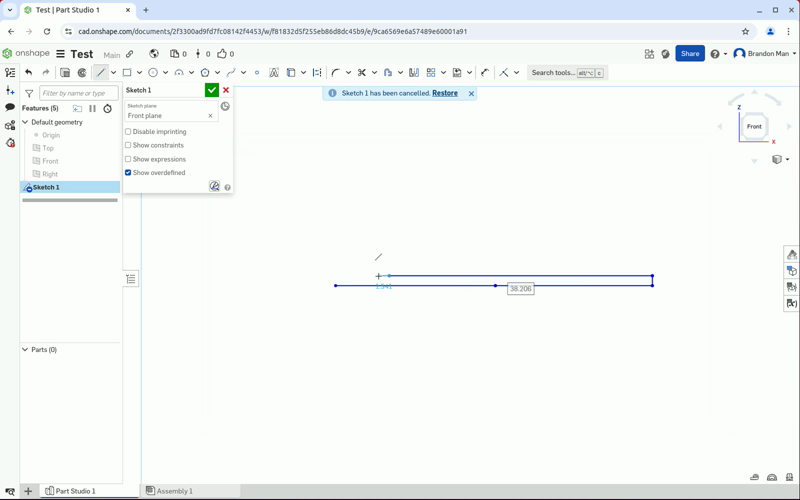
scroll(6)
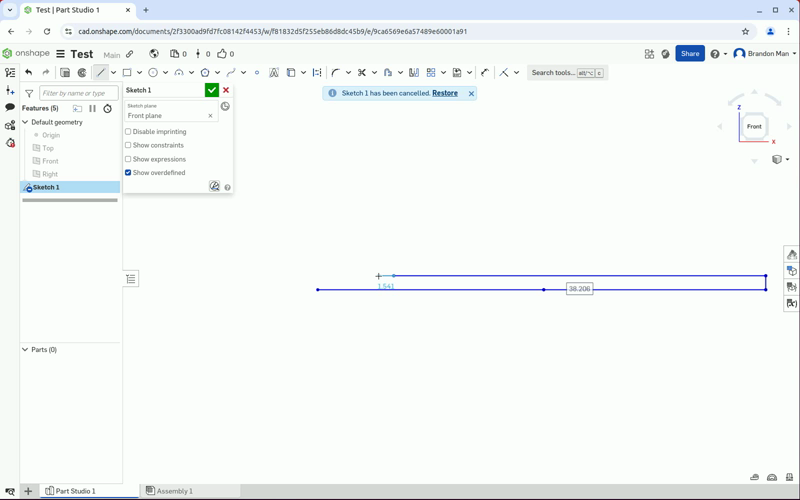
scroll(6)
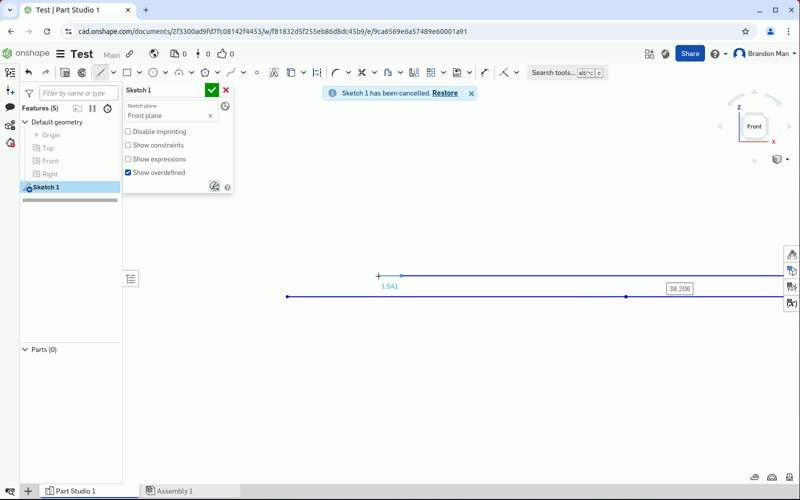
scroll(6)
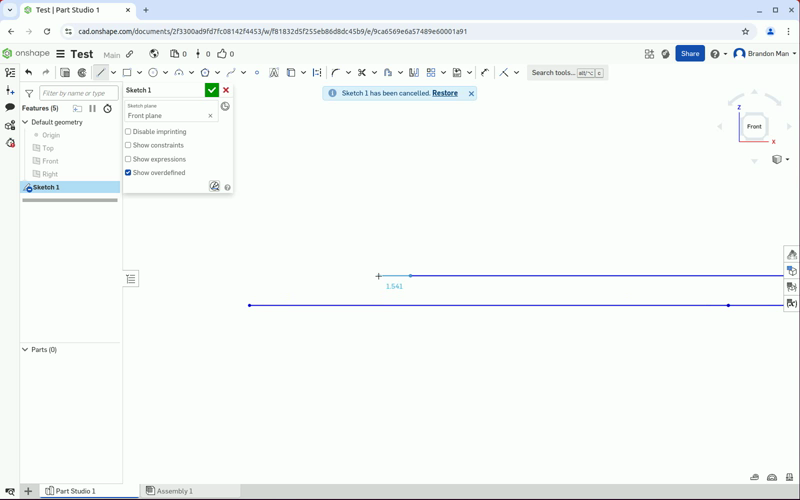
scroll(6)
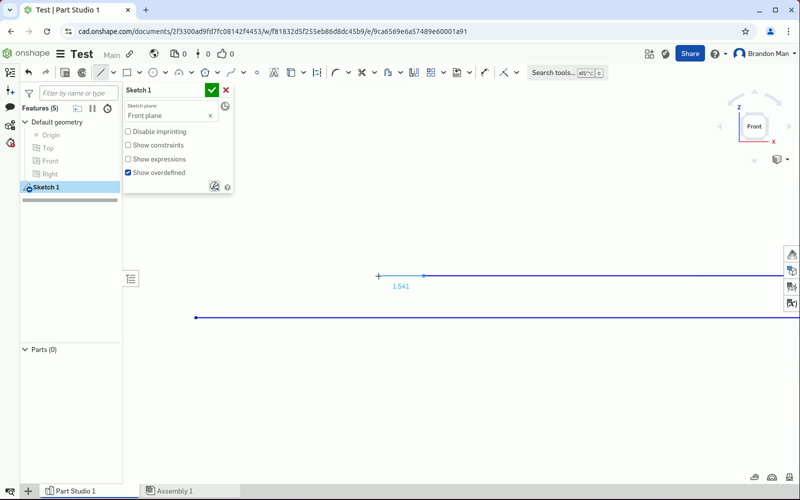
scroll(6)
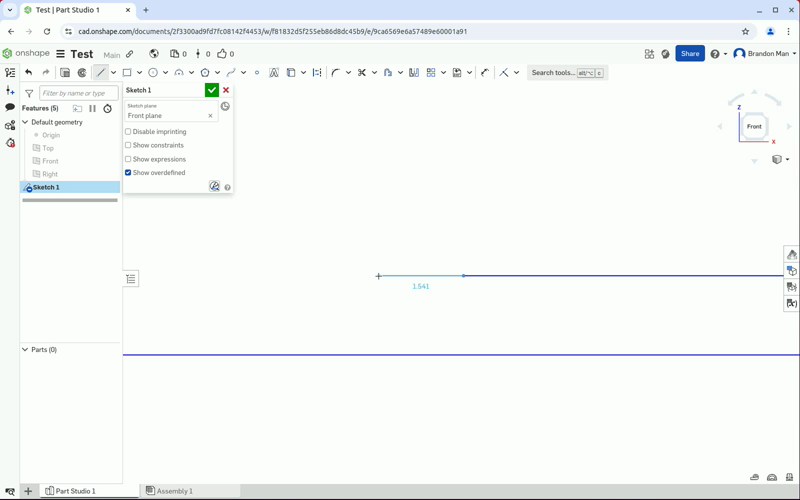
click(378, 275)
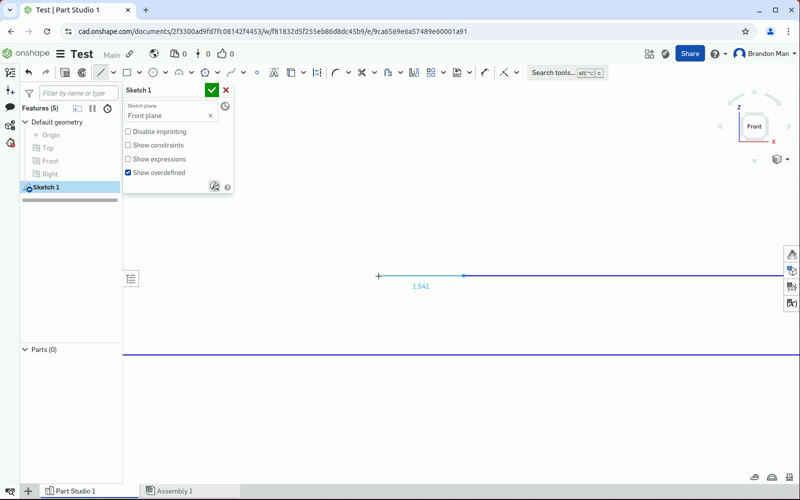
scroll(-6)
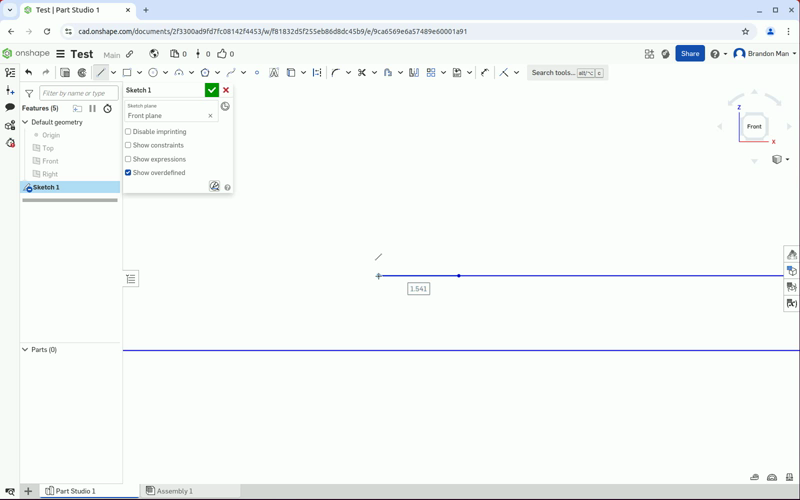
scroll(-6)
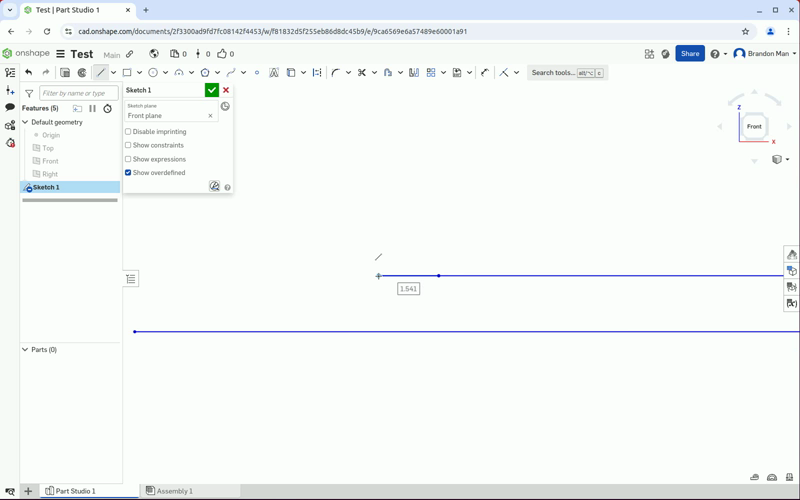
scroll(-6)
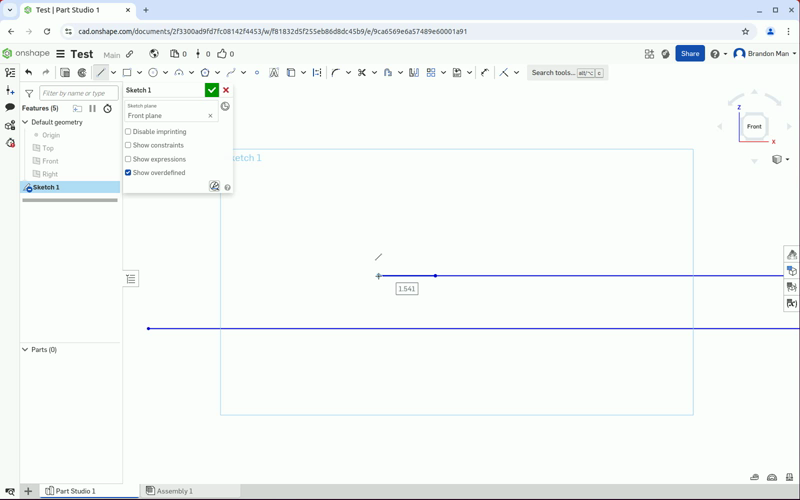
scroll(-6)
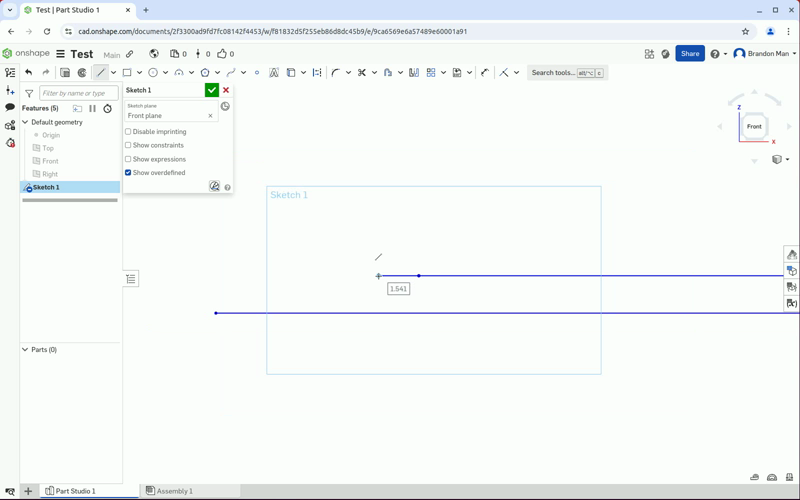
scroll(-6)
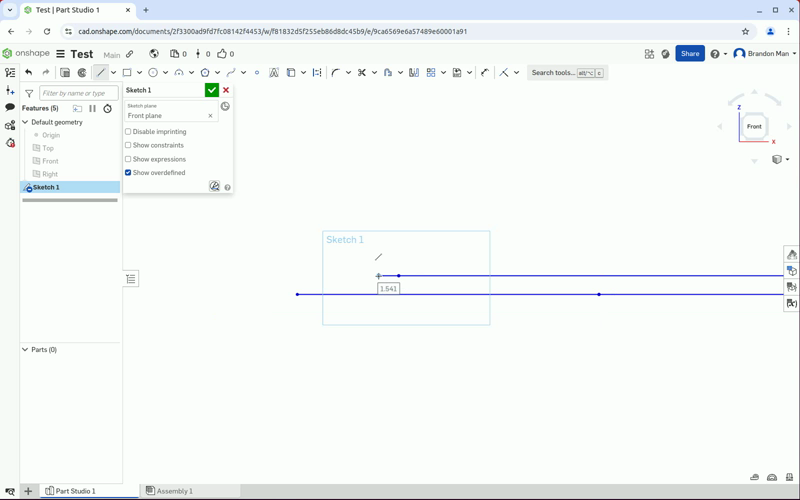
scroll(-6)
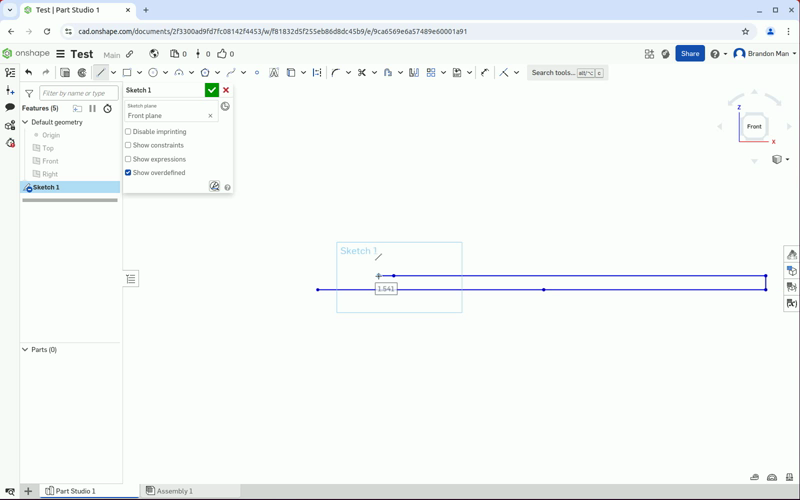
scroll(-6)
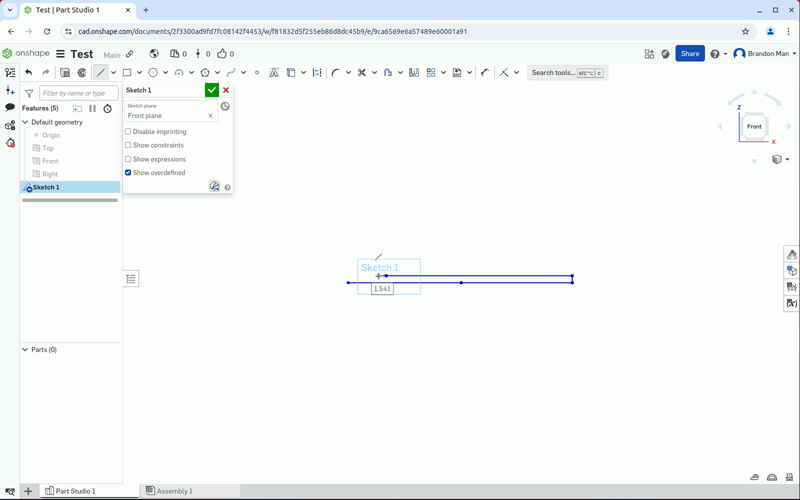
key_up(shift)
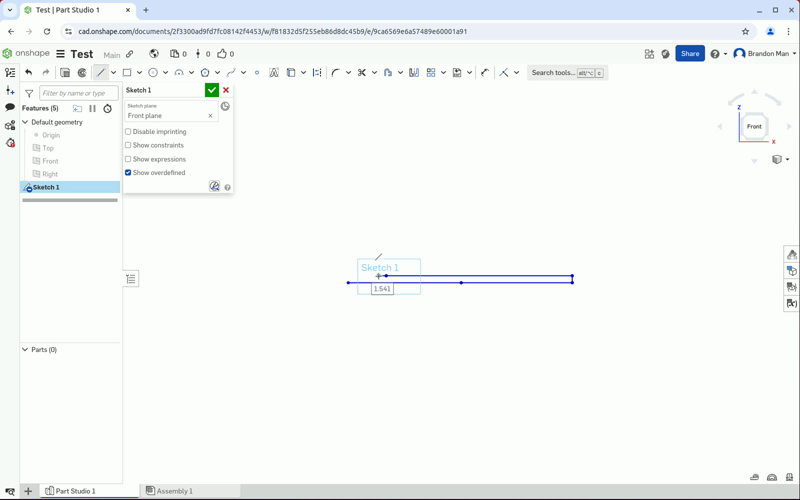
key_down(shift)
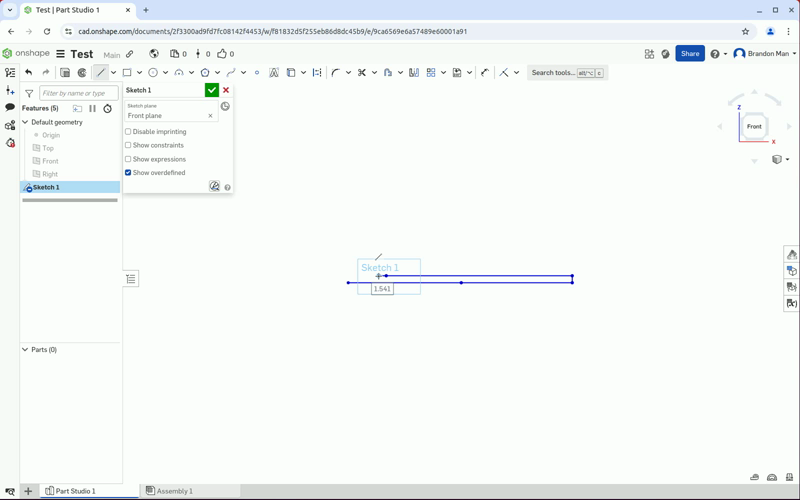
mouse_move(408, 275)
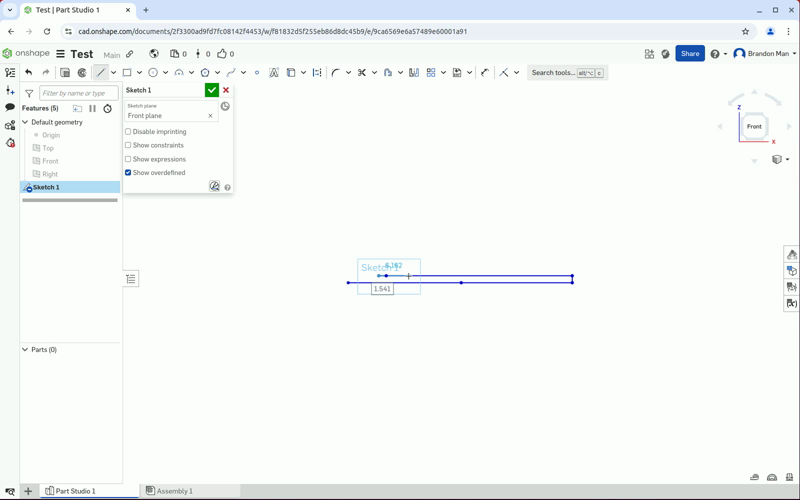
mouse_move(348, 275)
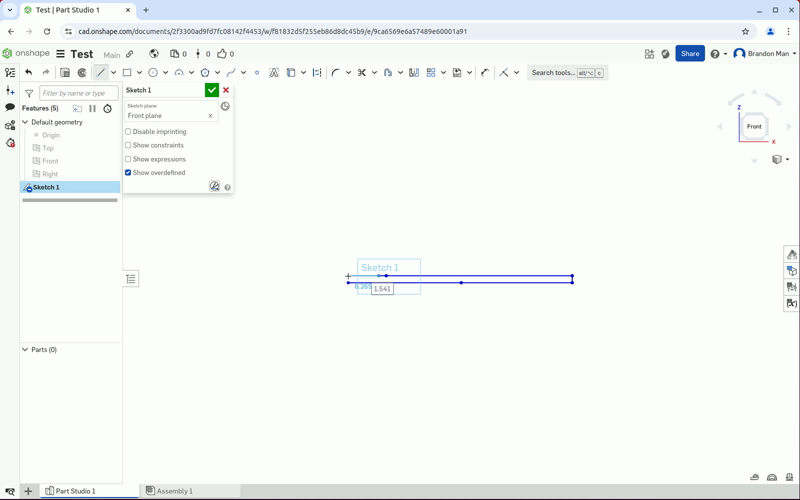
click(348, 275)
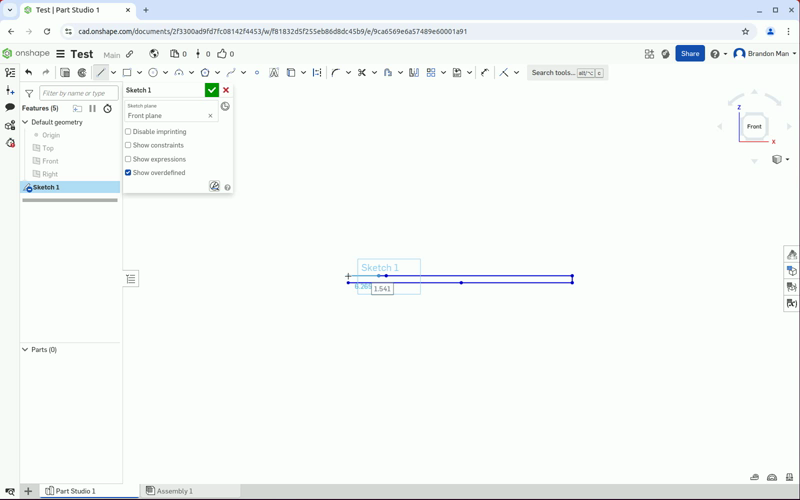
key_up(shift)
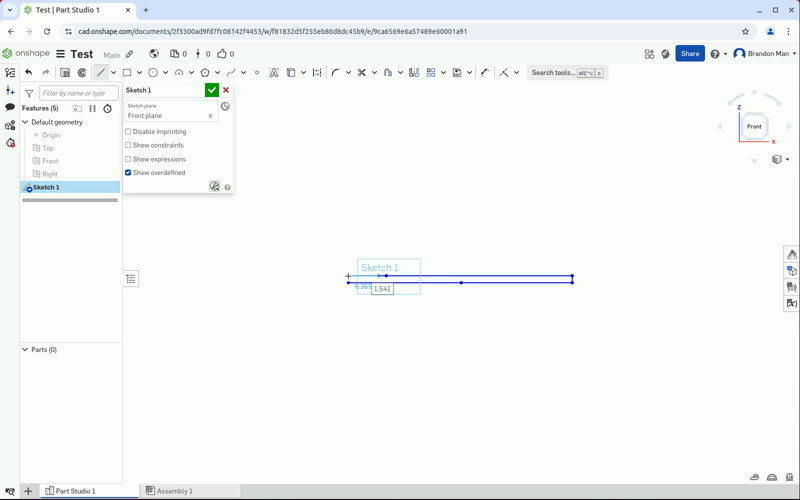
mouse_move(378, 275)
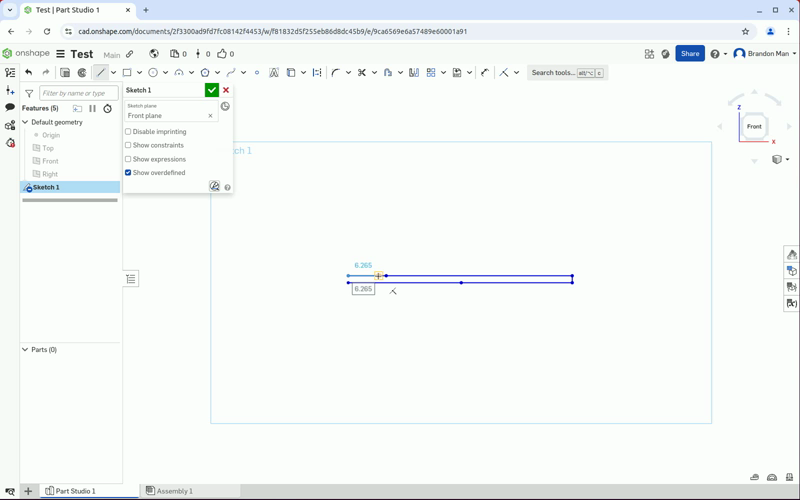
key_down(shift)
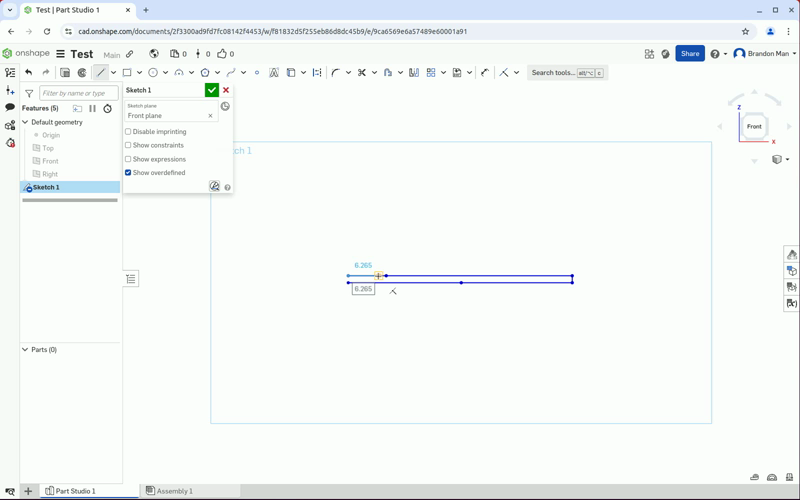
mouse_move(348, 282)
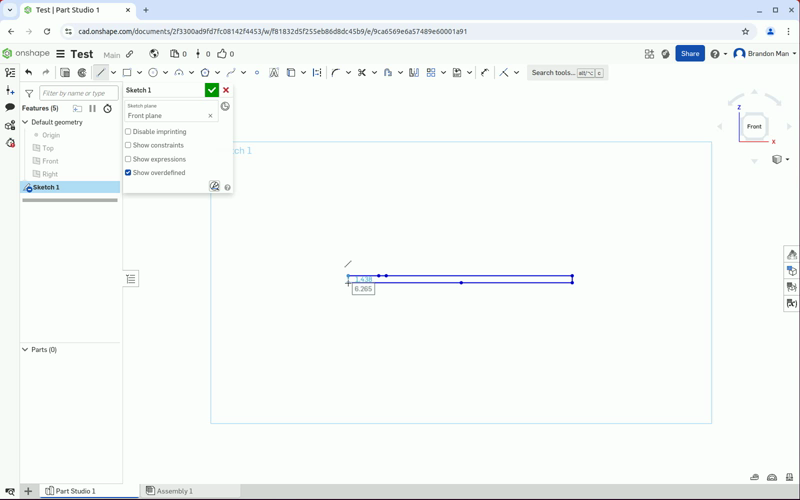
scroll(6)
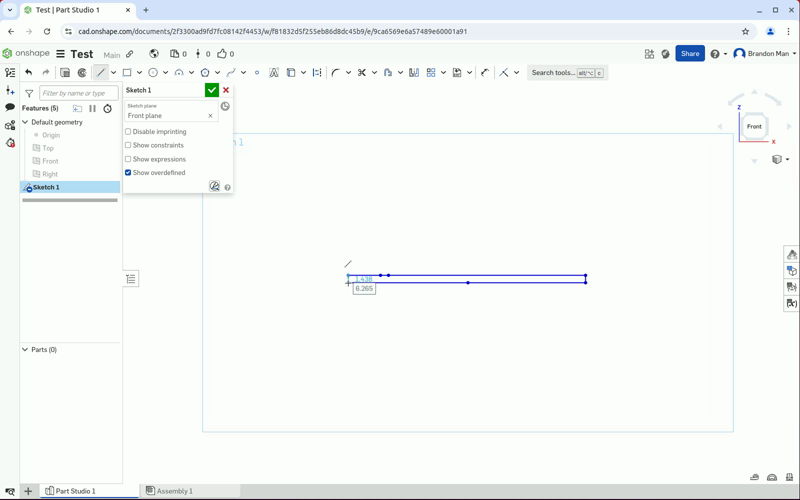
scroll(6)
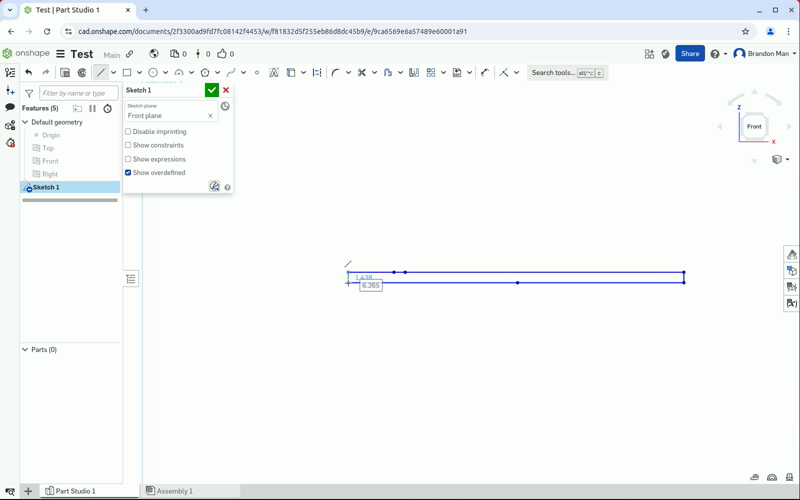
scroll(6)
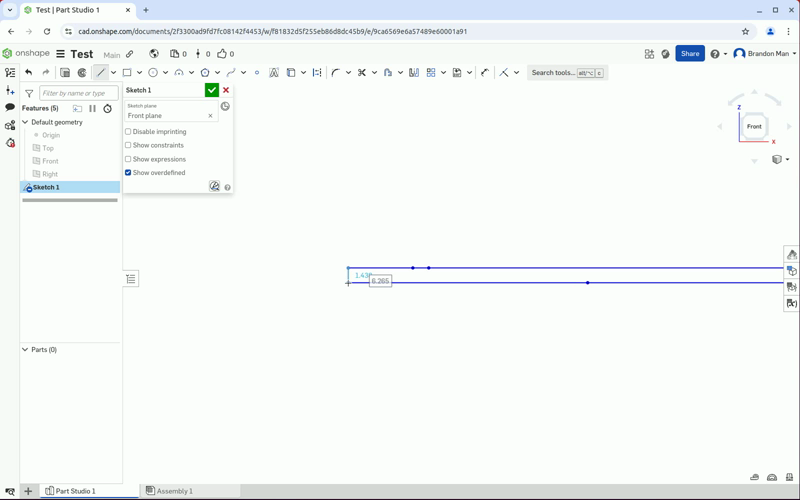
scroll(6)
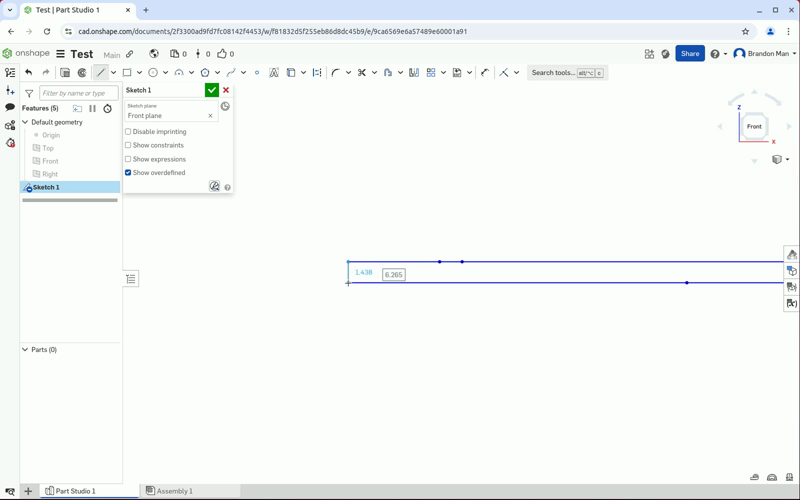
scroll(6)
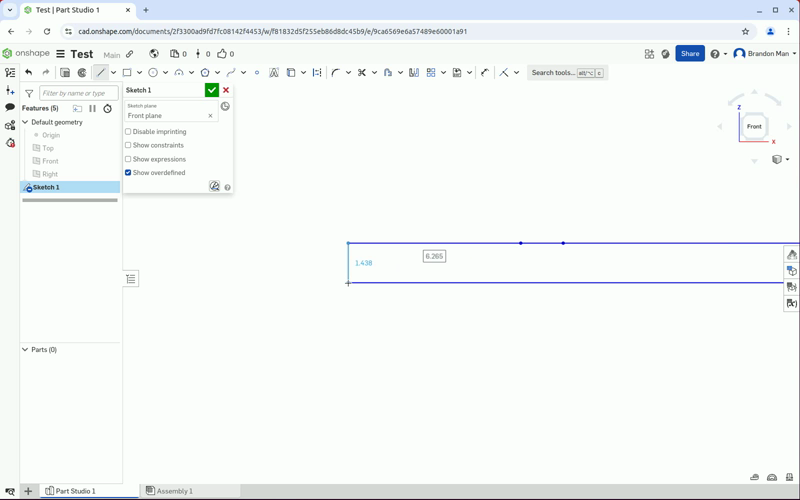
scroll(6)
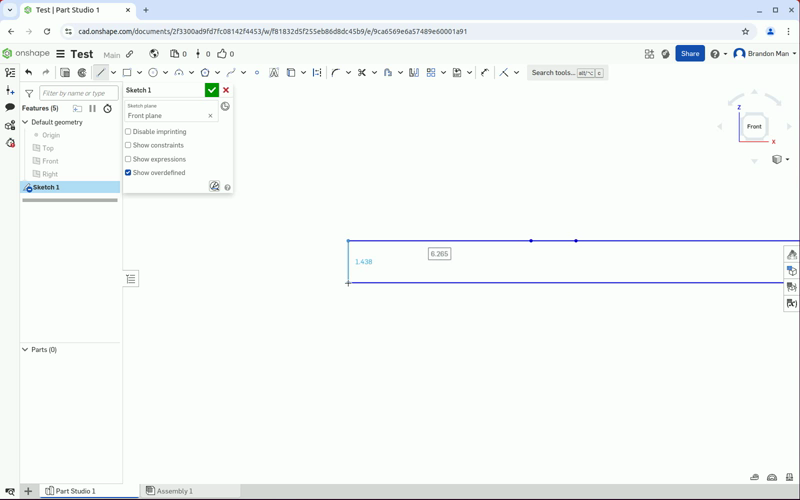
scroll(6)
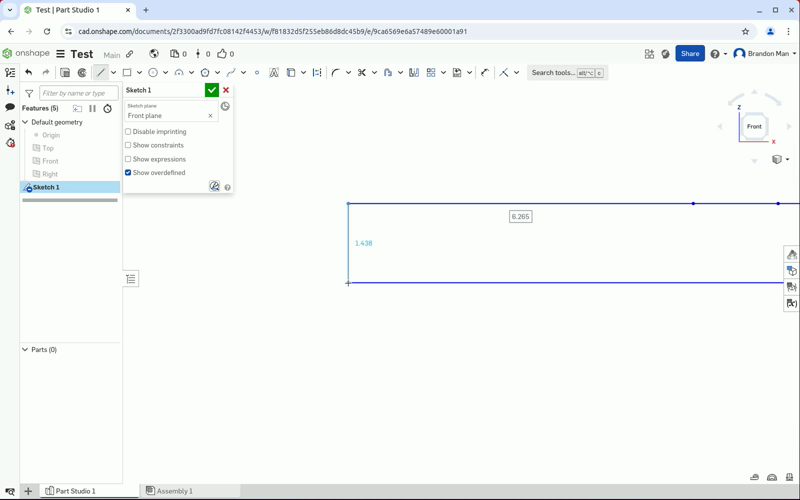
key_up(shift)
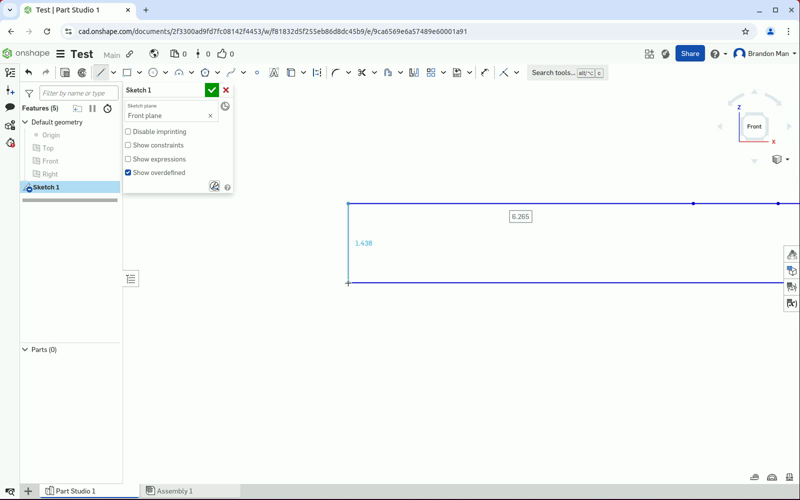
click(348, 282)
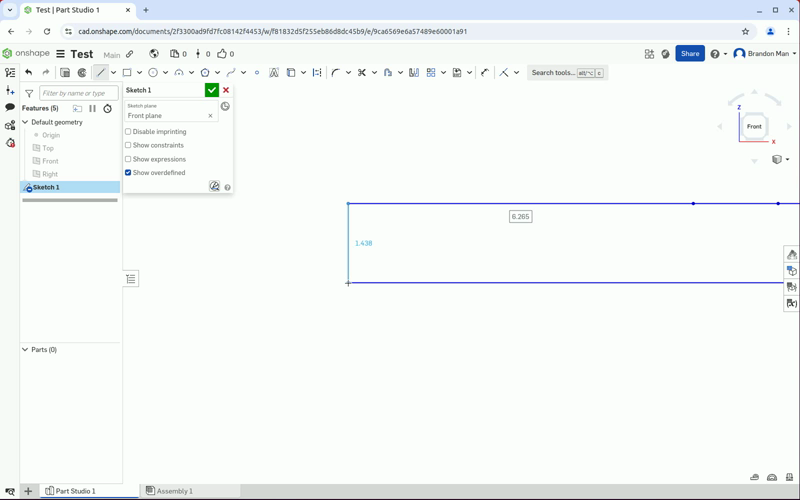
scroll(-6)
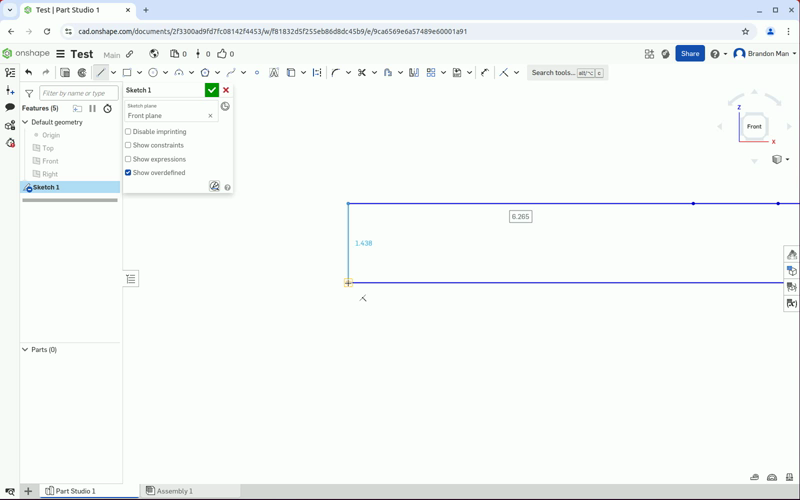
scroll(-6)
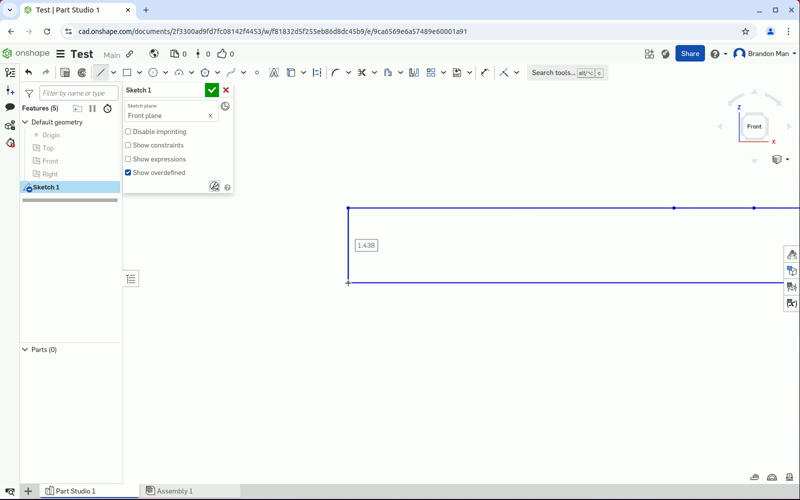
scroll(-6)
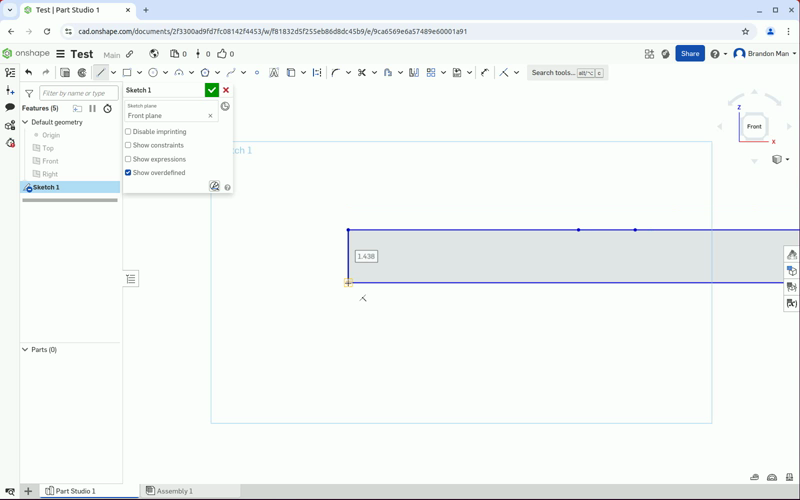
scroll(-6)
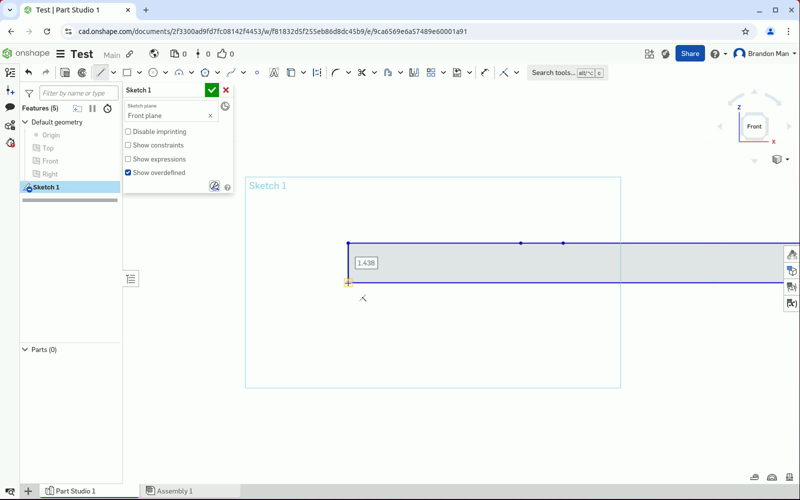
scroll(-6)
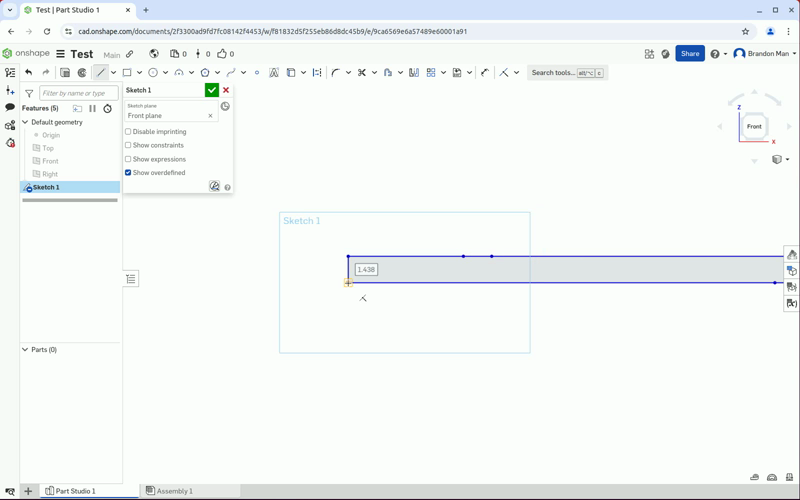
scroll(-6)
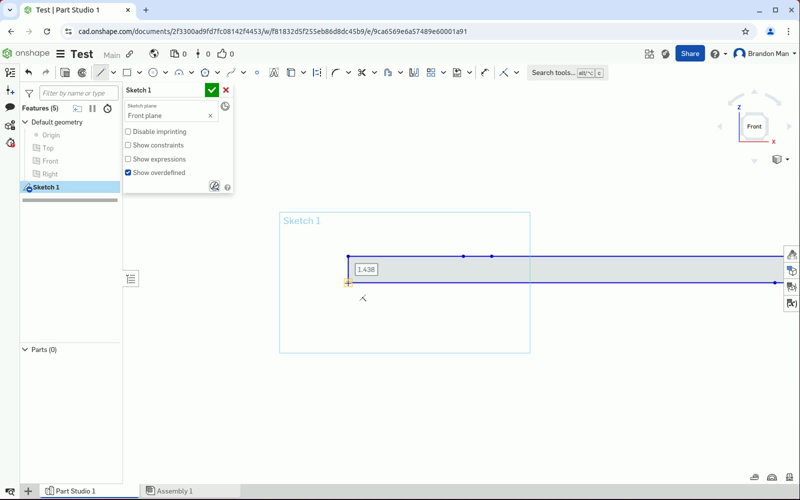
scroll(-6)
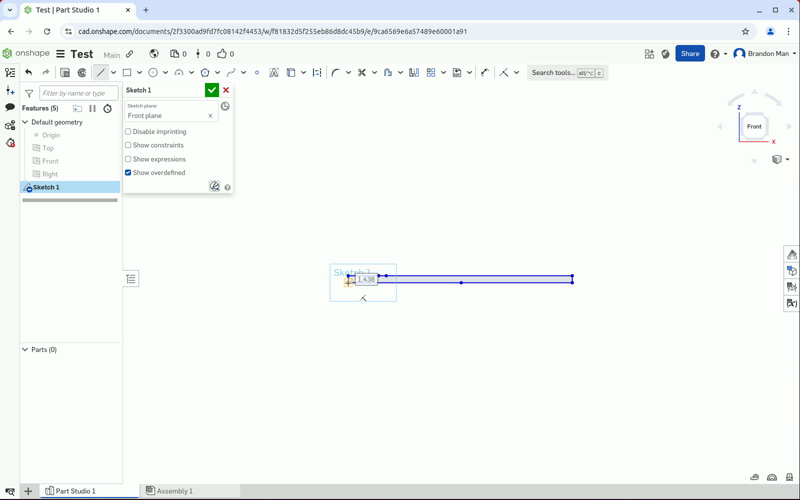
key(esc)
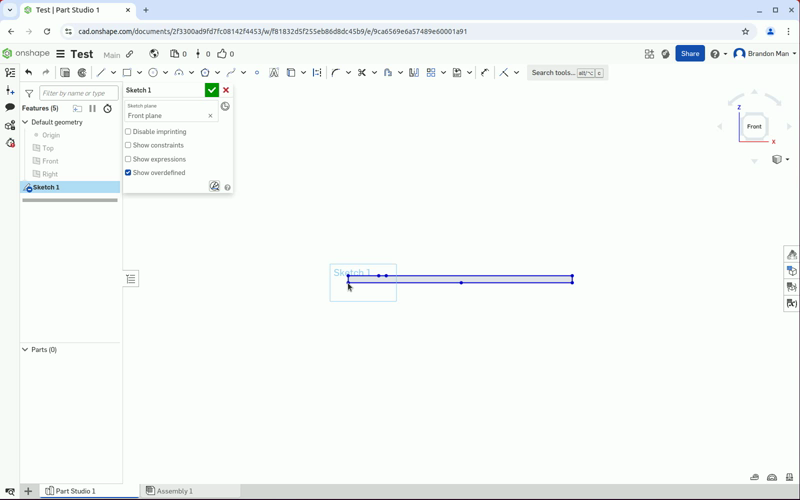
mouse_move(391, 278)
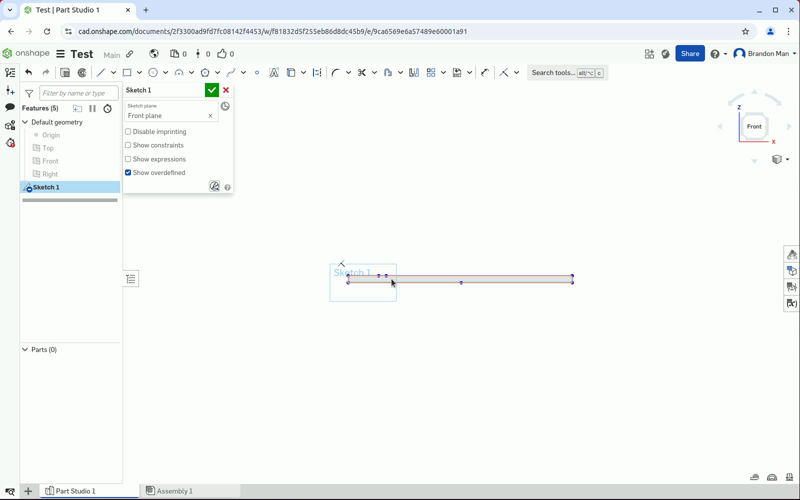
scroll(6)
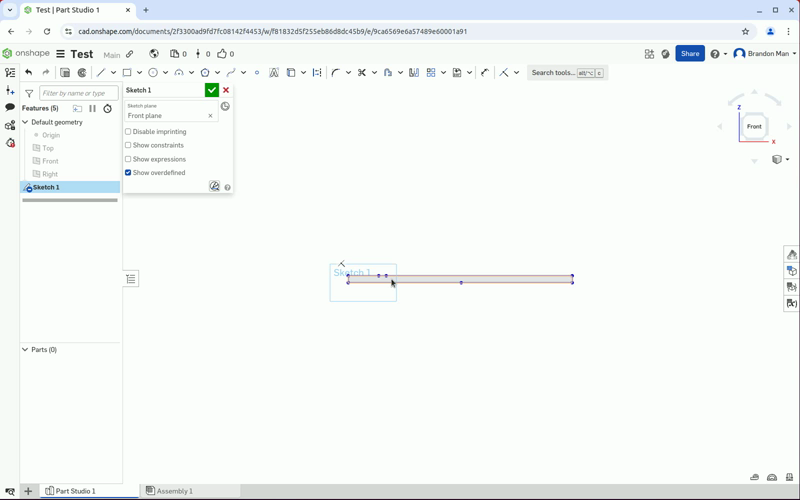
scroll(6)
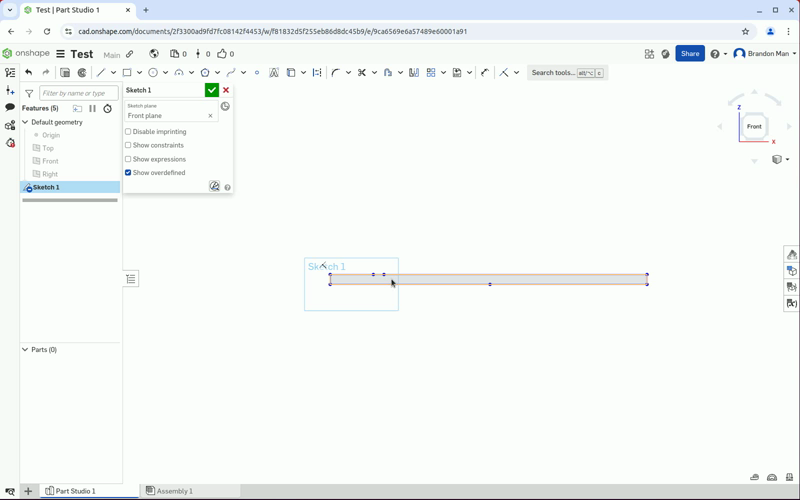
scroll(6)
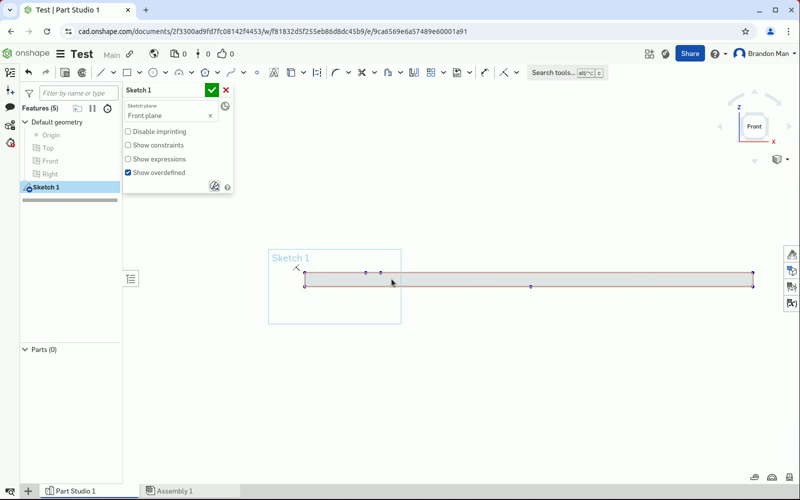
scroll(6)
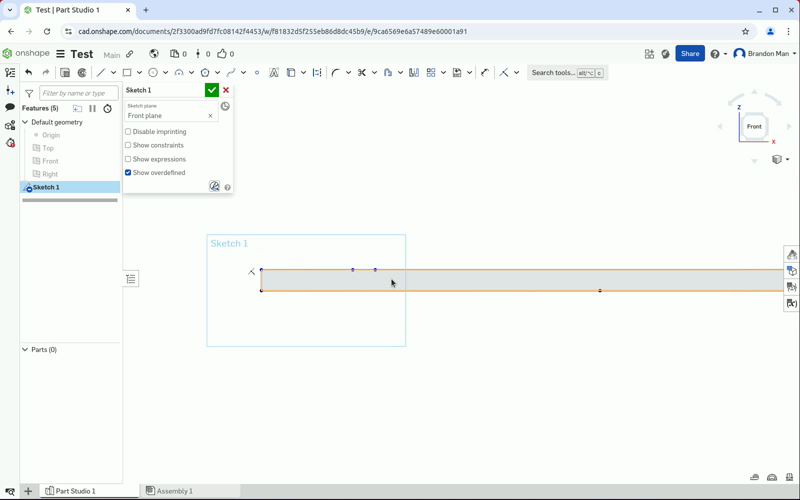
scroll(6)
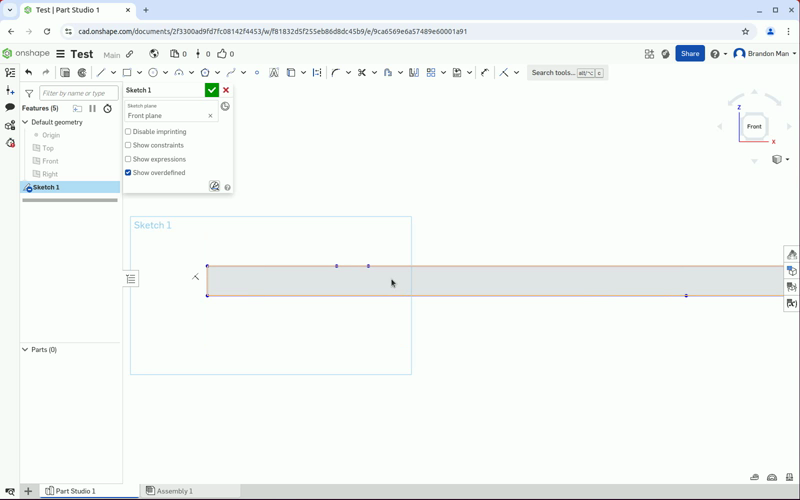
scroll(6)
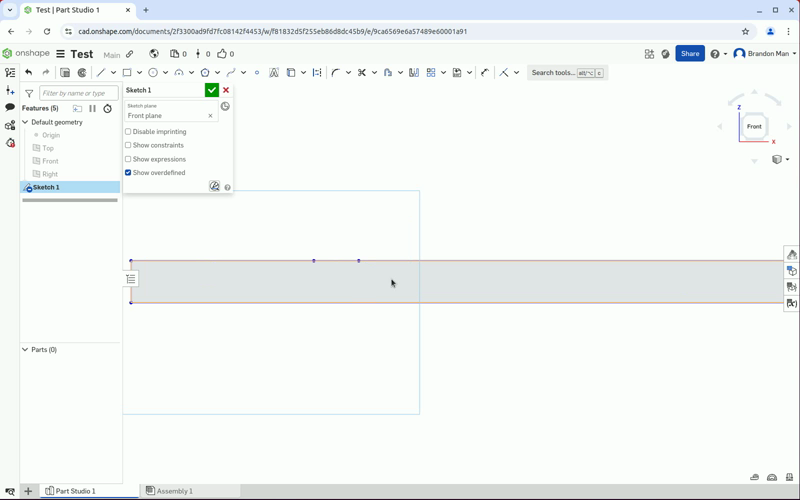
scroll(6)
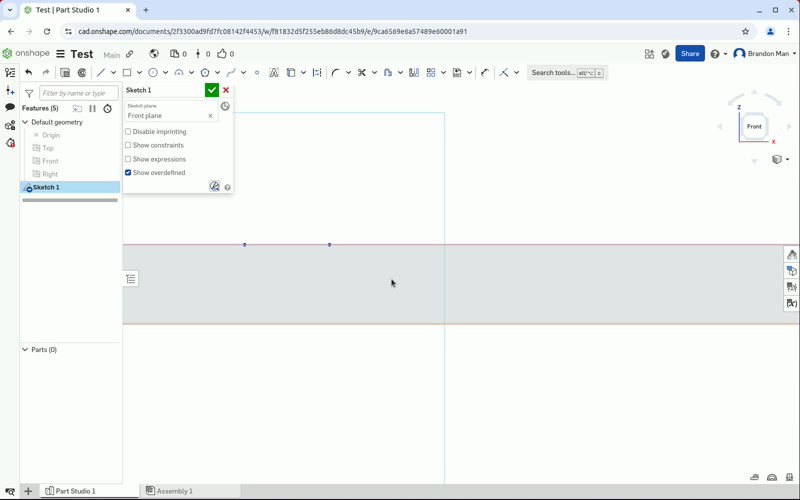
click(391, 278)
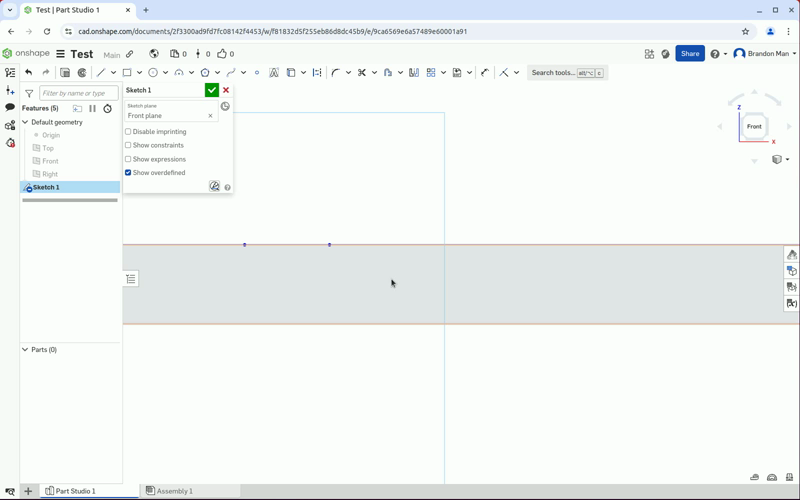
scroll(-6)
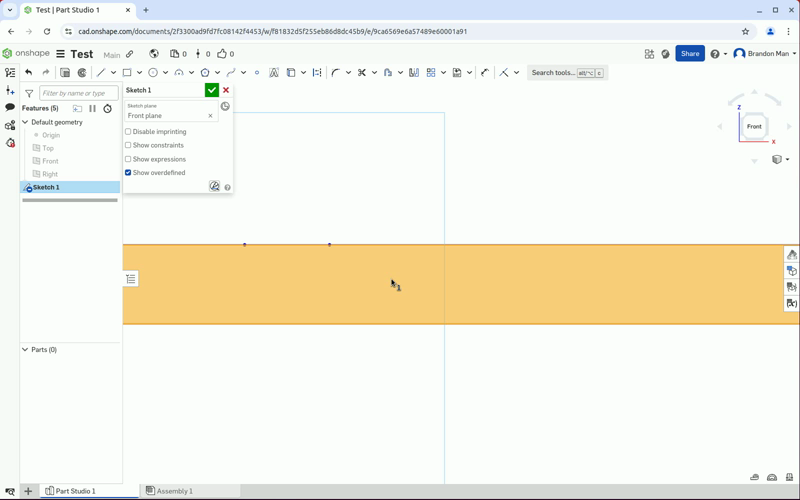
scroll(-6)
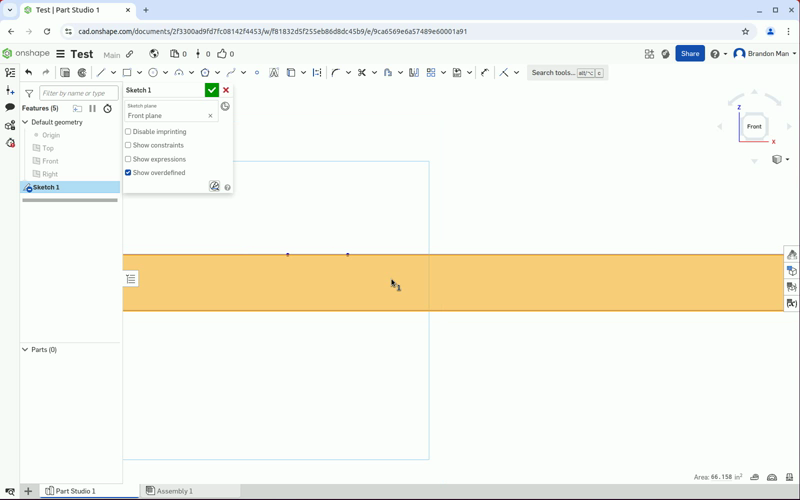
scroll(-6)
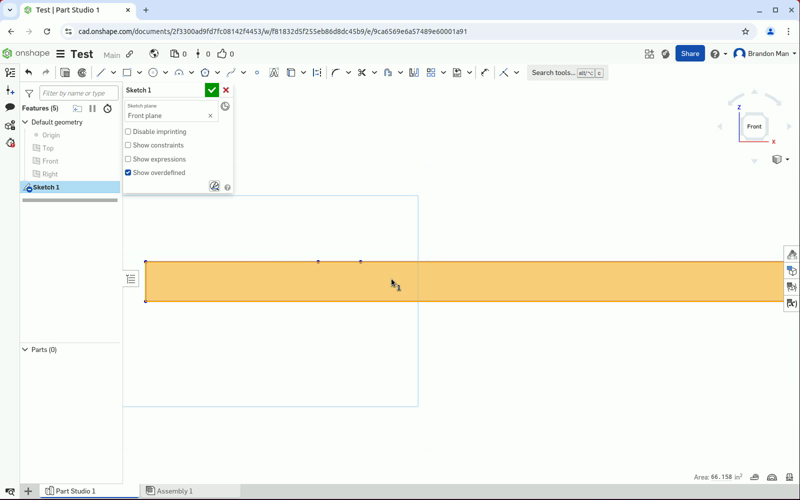
scroll(-6)
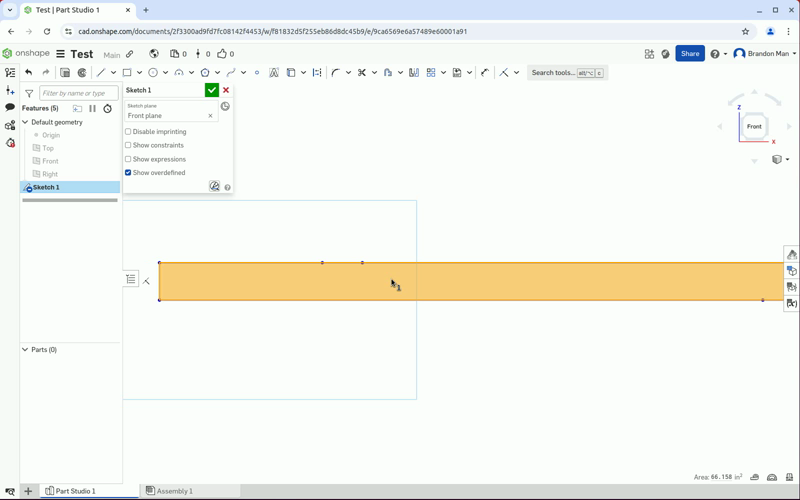
scroll(-6)
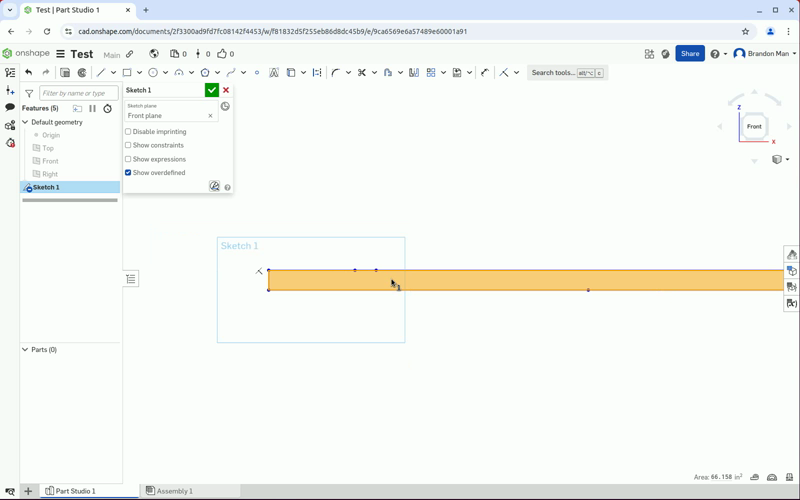
scroll(-6)
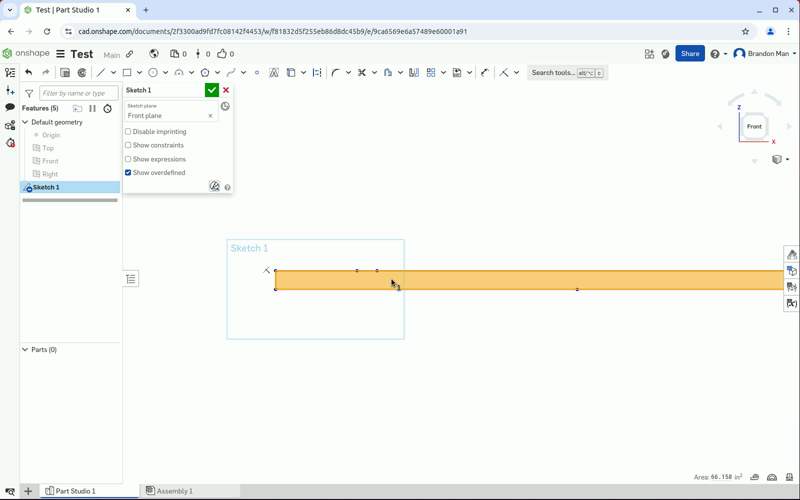
scroll(-6)
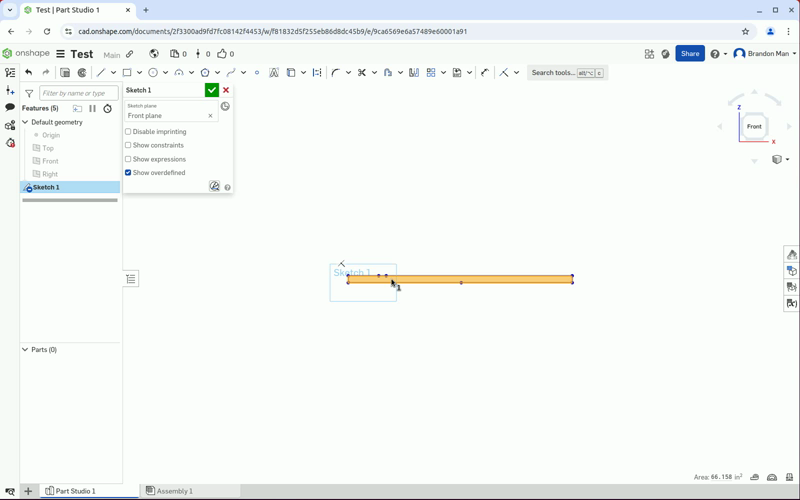
mouse_move(73, 352)
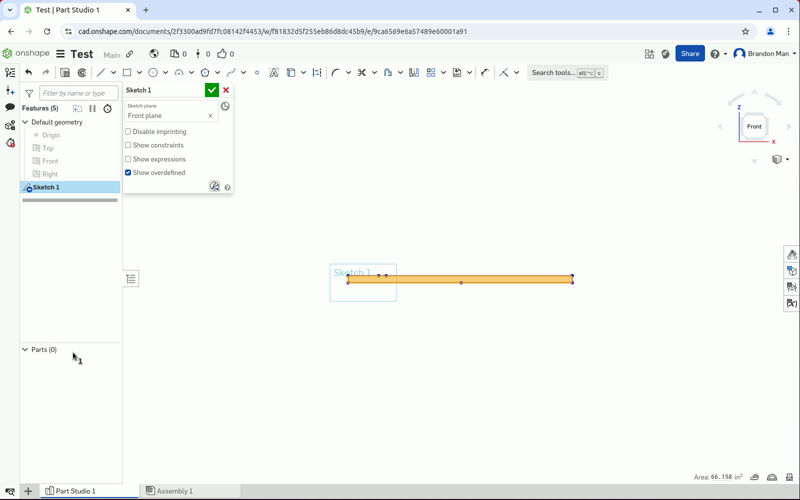
key(shift+y)
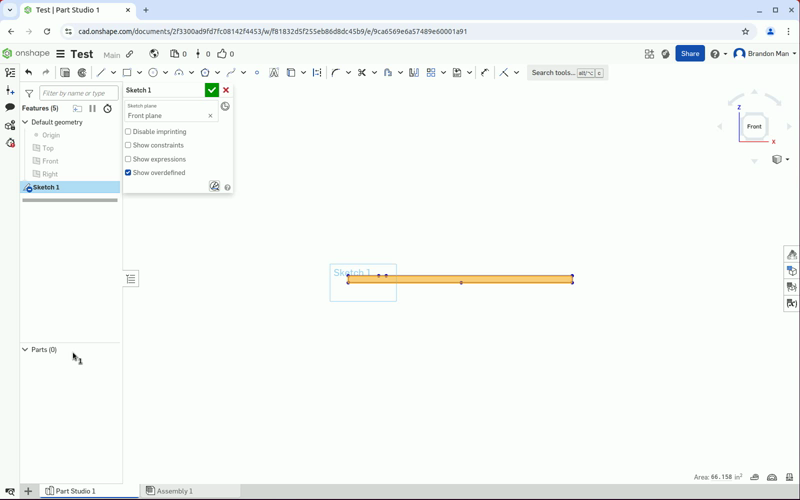
key(shift+e)
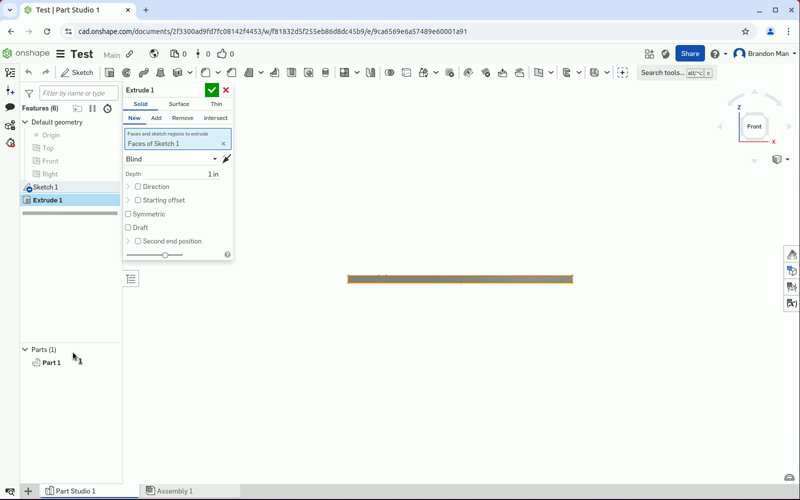
mouse_move(143, 106)
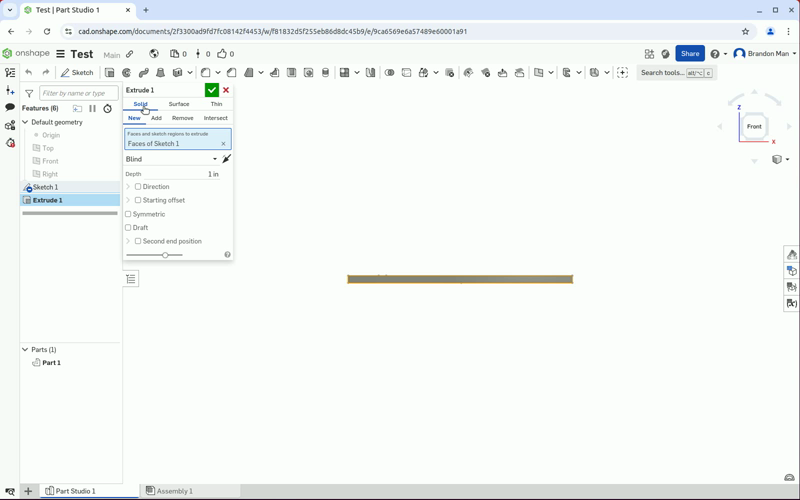
click(143, 106)
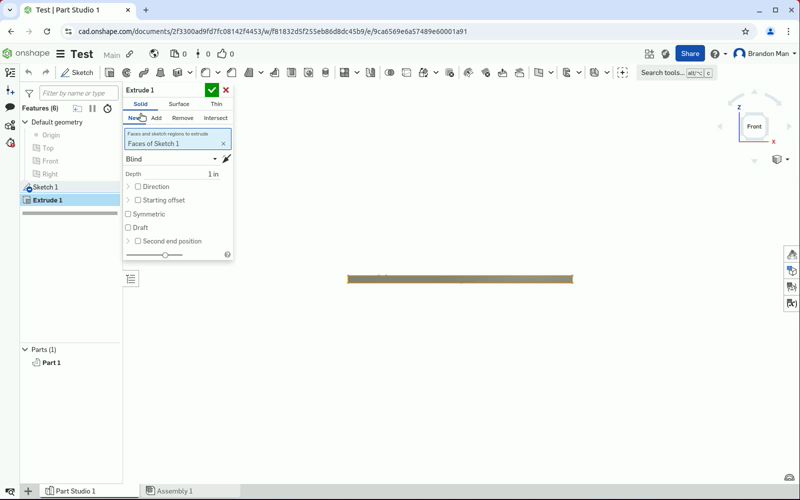
mouse_move(137, 120)
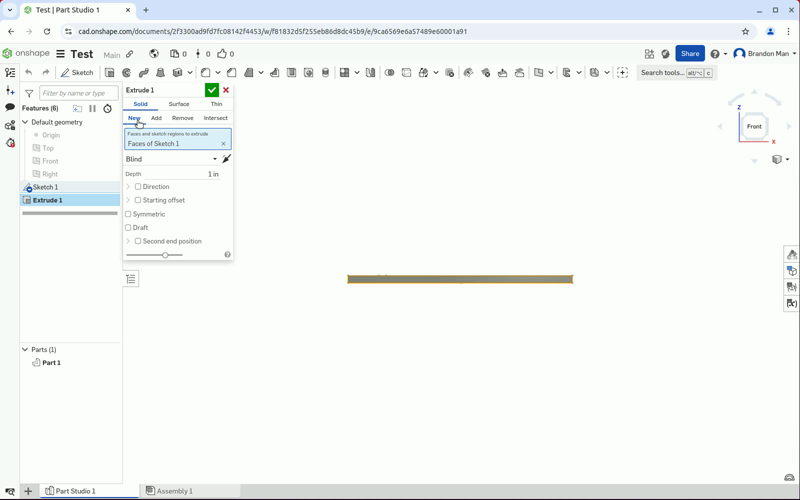
click(137, 120)
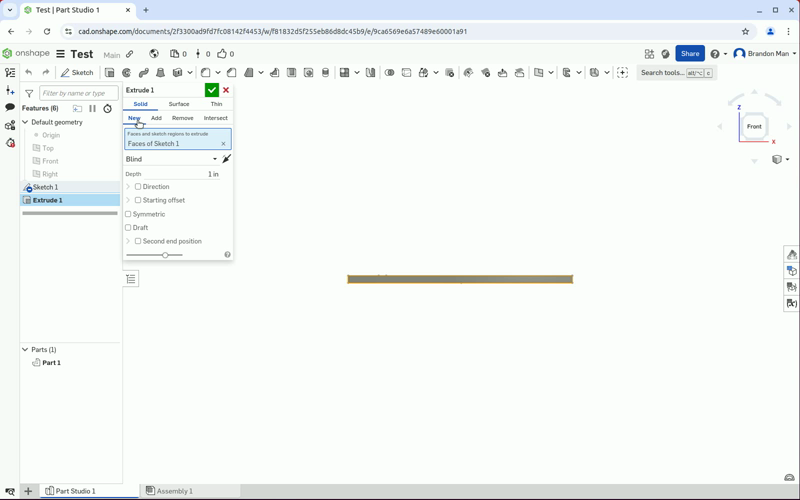
key(tab, 4)
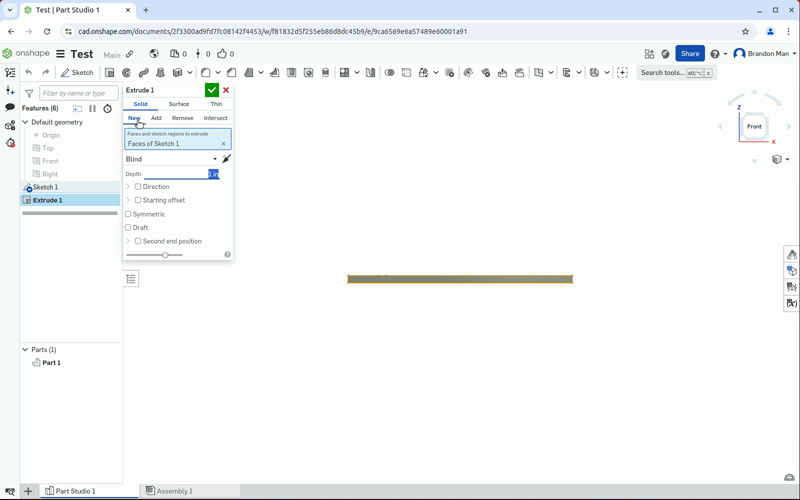
text(12.276)
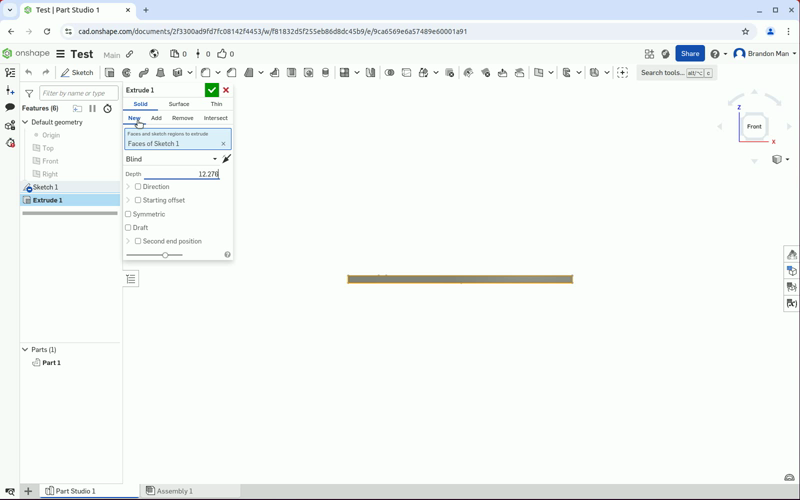
key(enter)
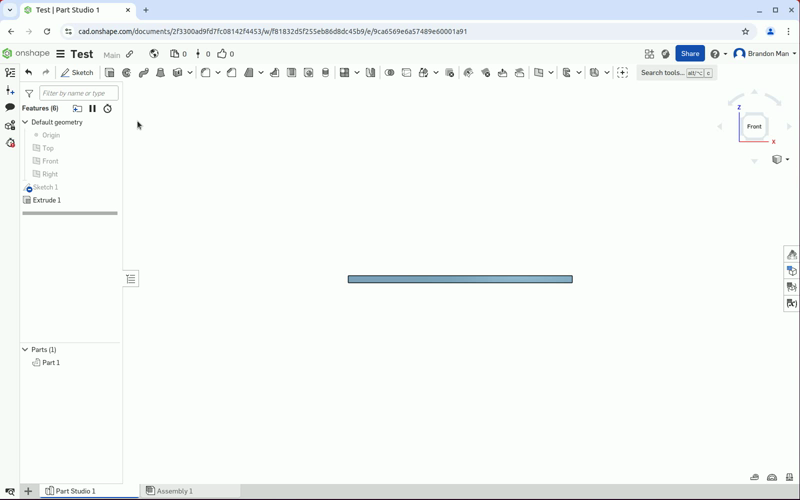
key(shift+h)
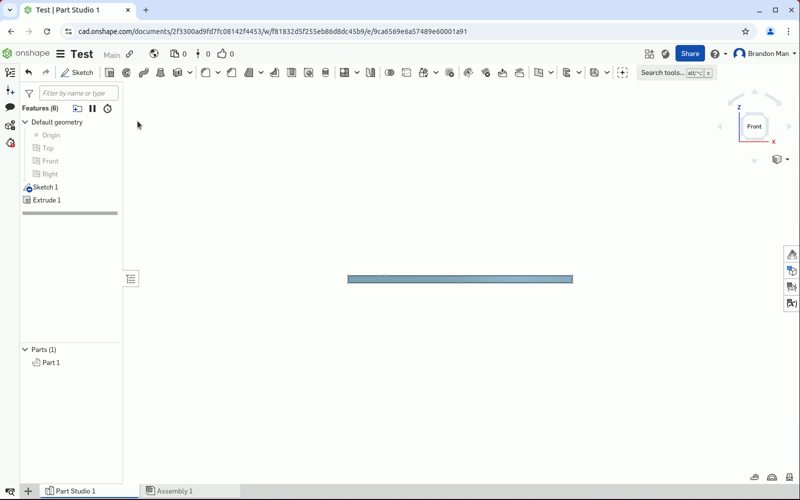
key(shift+h)
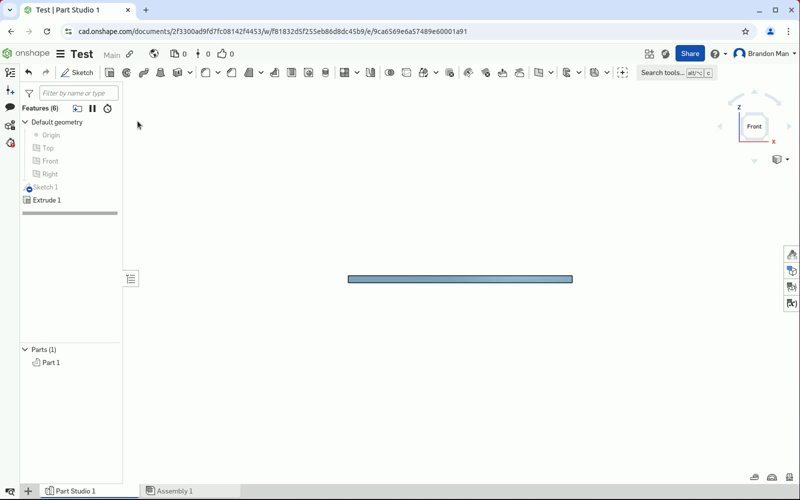
mouse_move(73, 189)
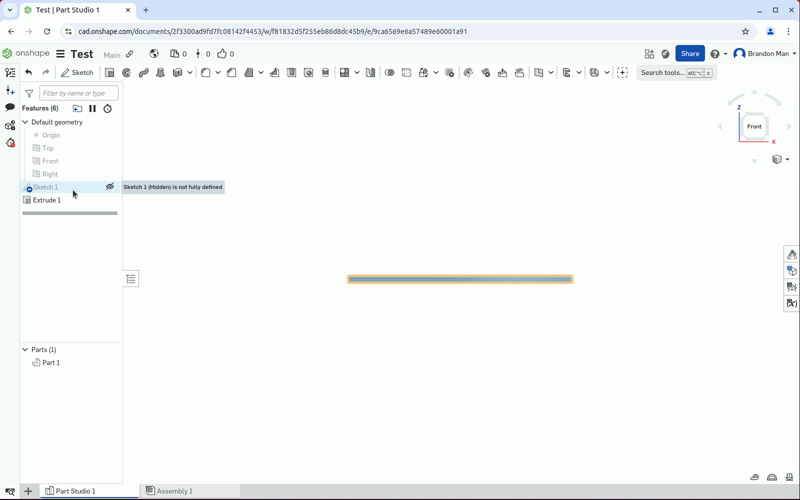
click(73, 189)
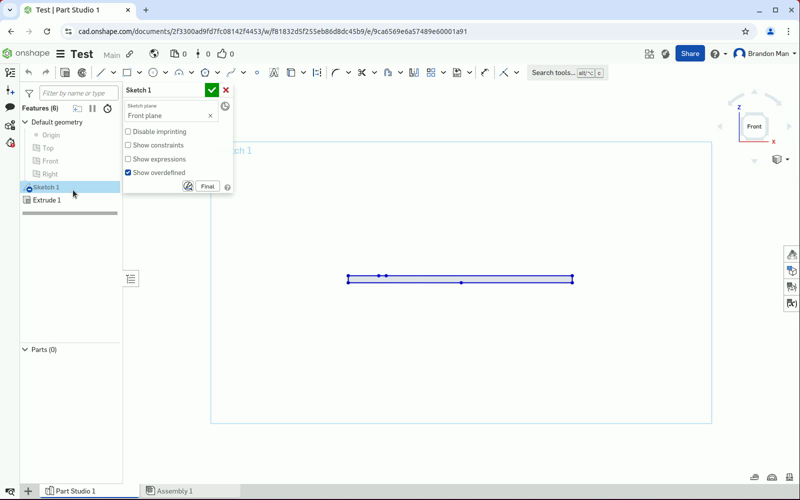
mouse_move(229, 92)
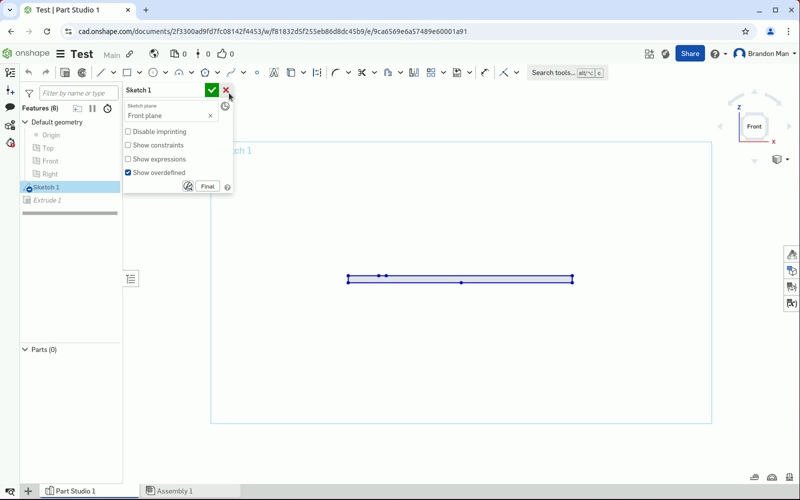
click(229, 92)
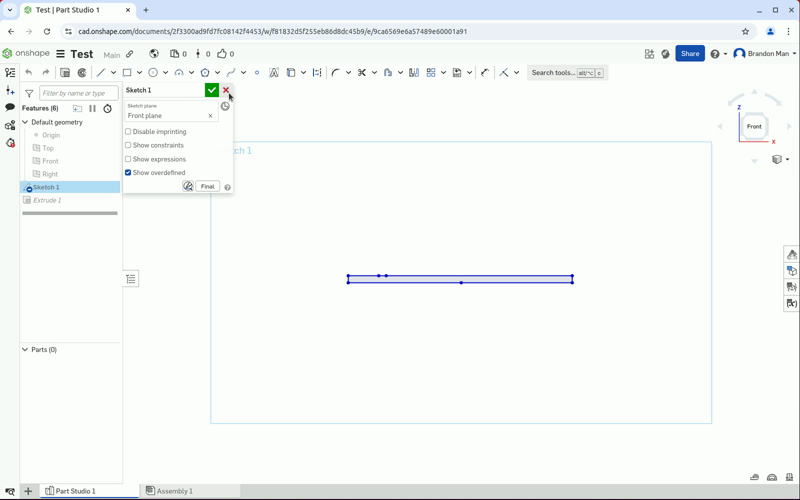
key(shift+s)
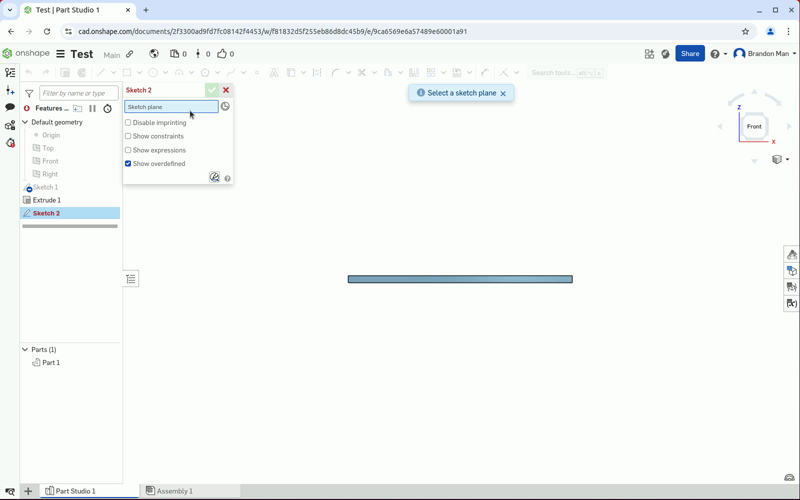
mouse_move(73, 163)
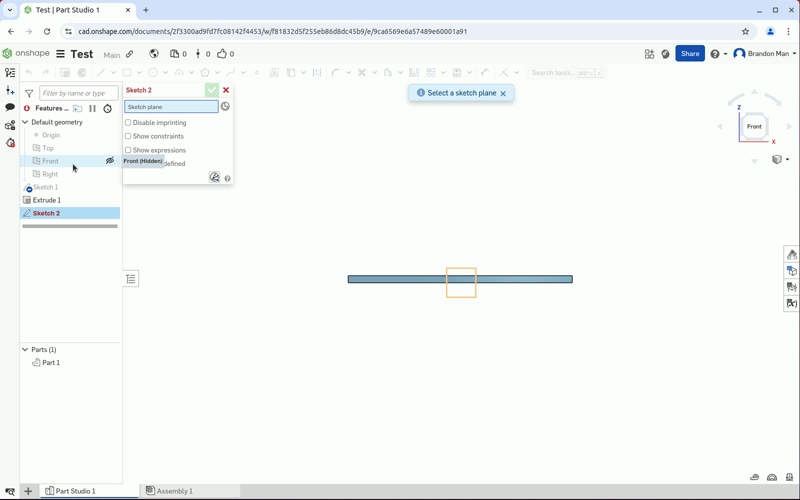
click(73, 163)
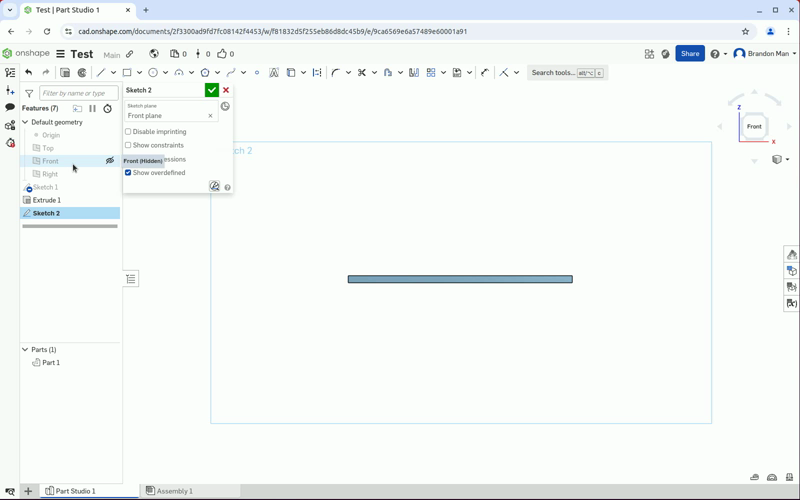
mouse_move(73, 352)
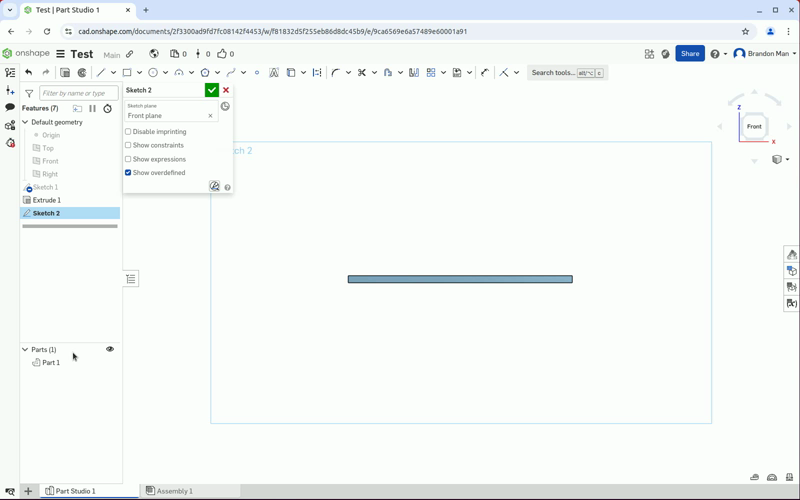
key(y)
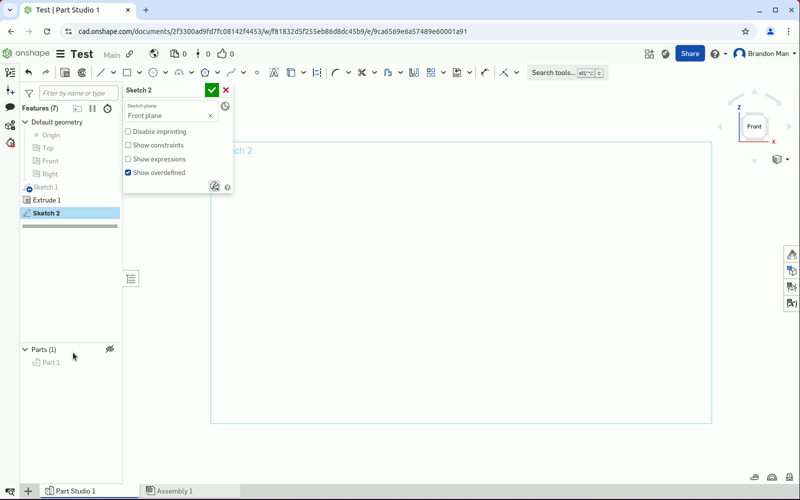
key(l)
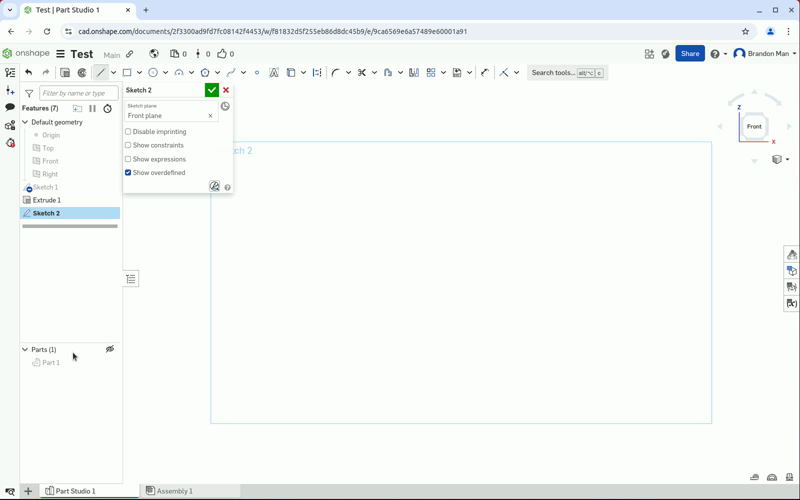
key_down(shift)
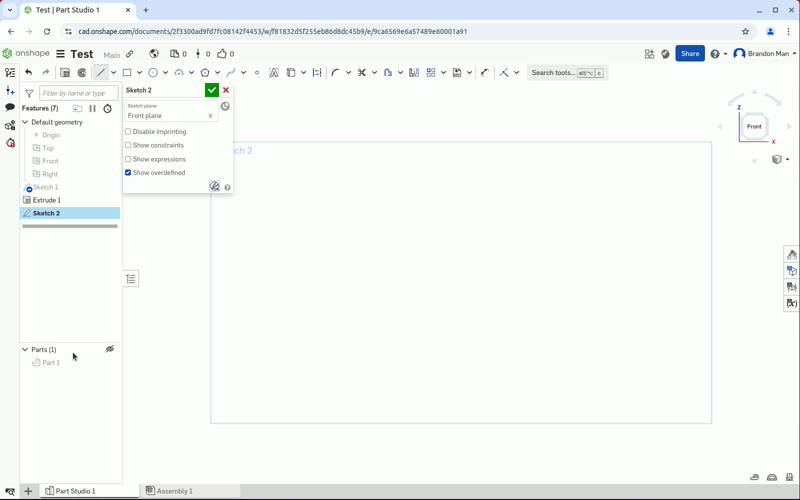
mouse_move(378, 275)
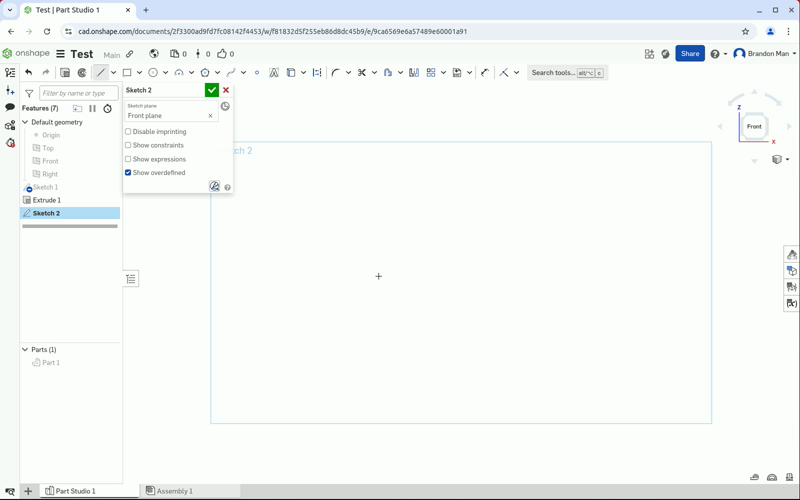
click(378, 275)
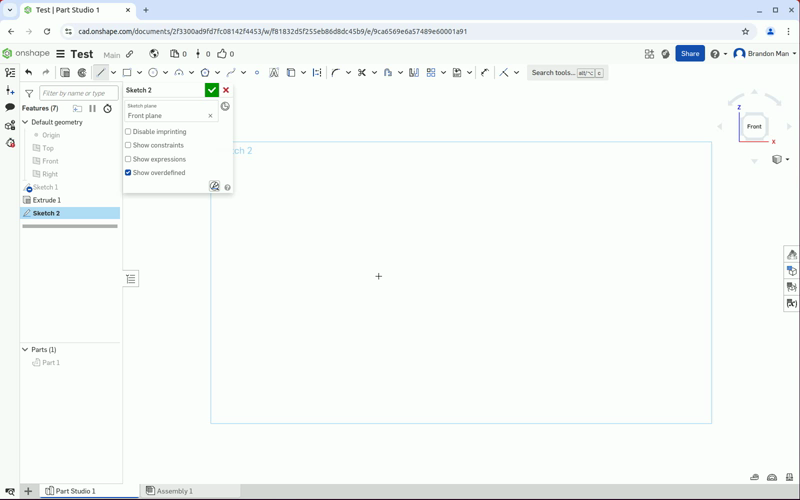
key_up(shift)
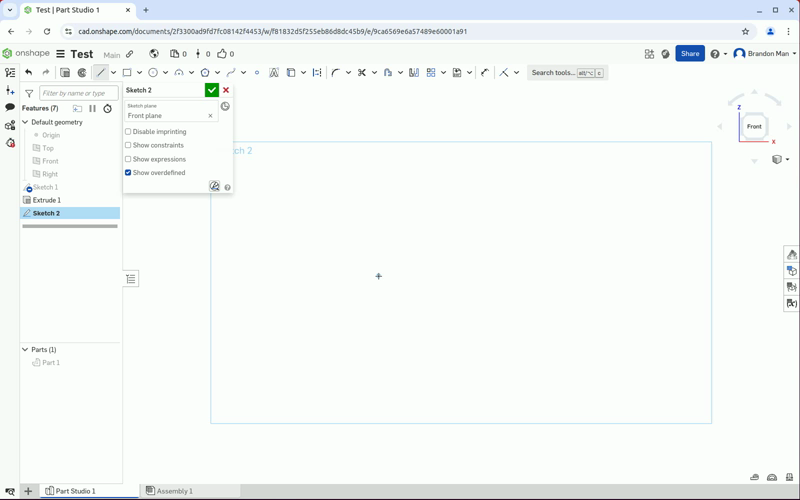
key_down(shift)
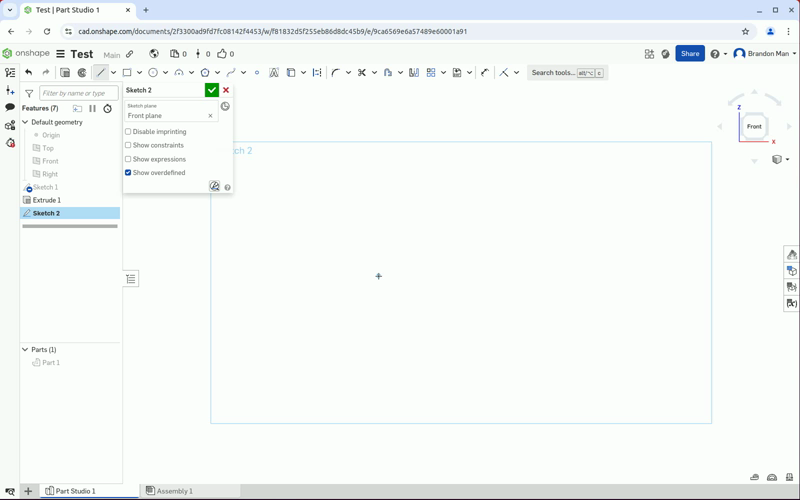
mouse_move(408, 275)
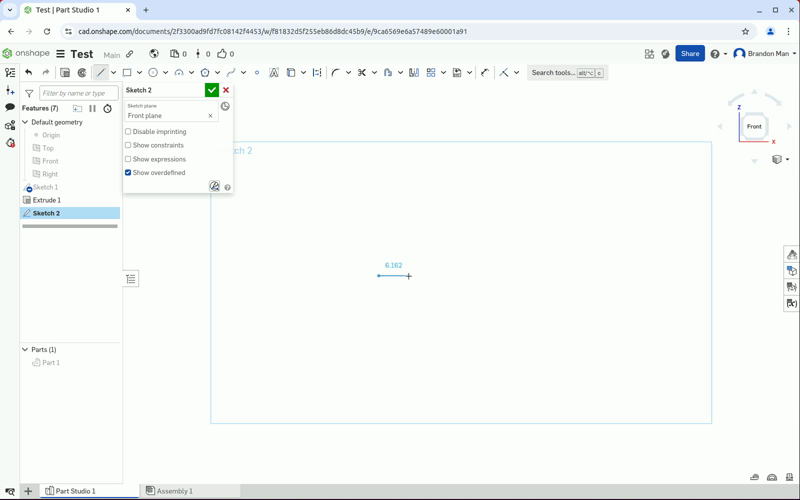
mouse_move(388, 275)
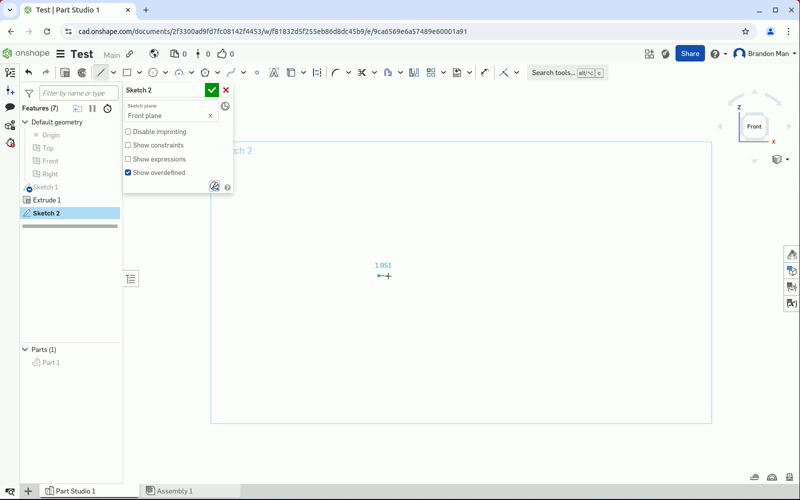
click(388, 275)
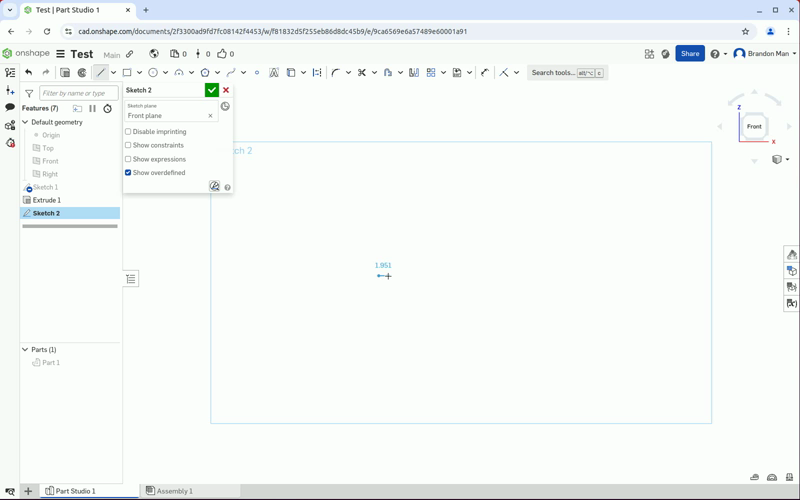
key_up(shift)
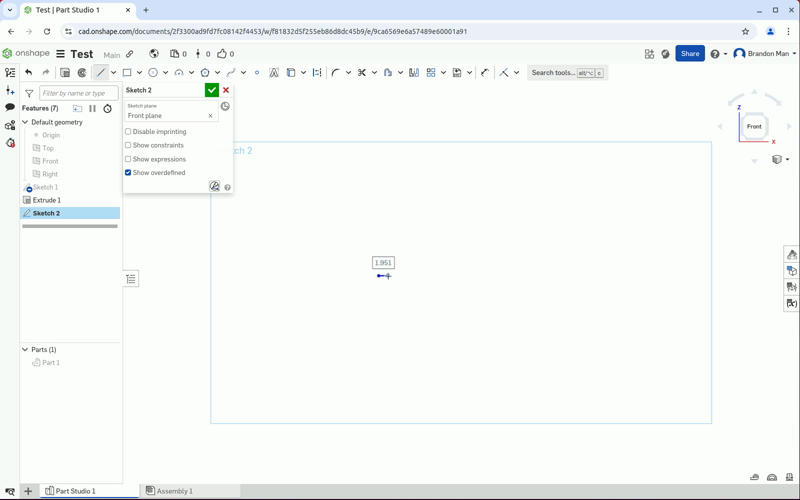
key_down(shift)
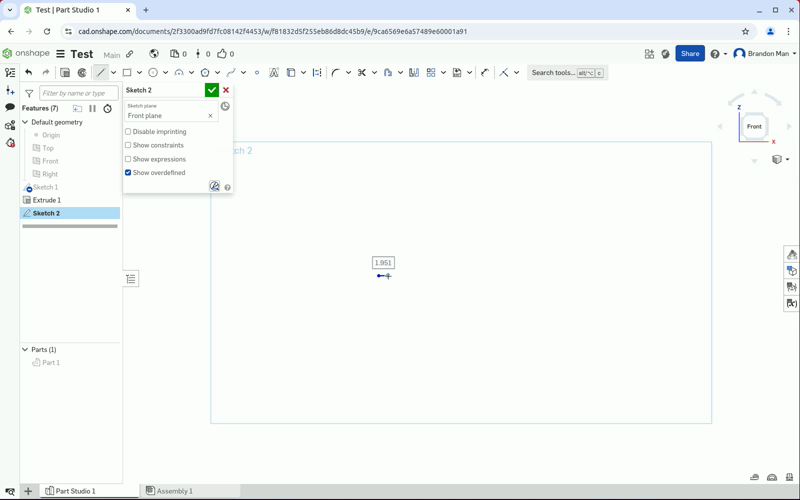
mouse_move(418, 275)
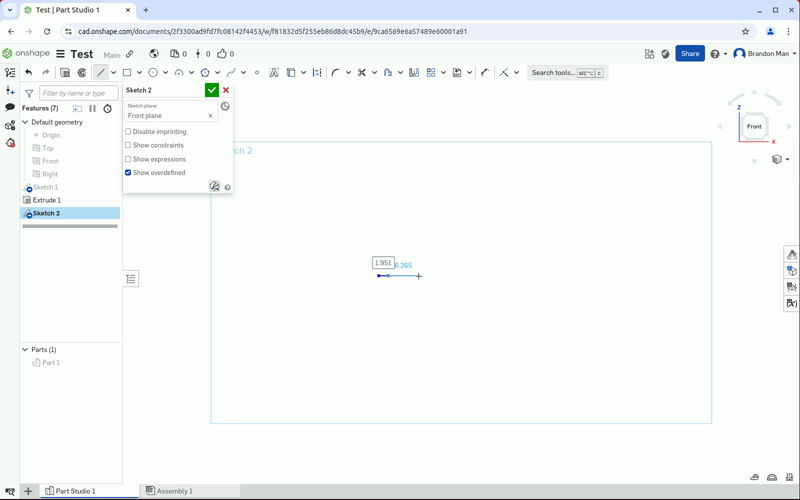
mouse_move(388, 259)
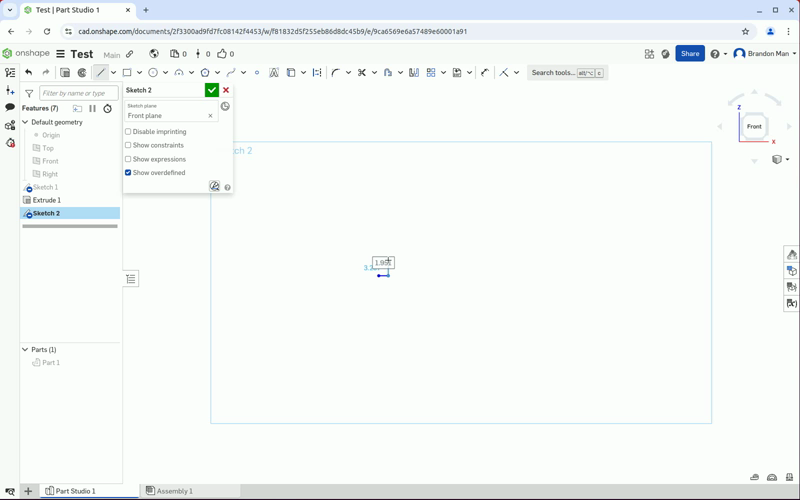
click(388, 259)
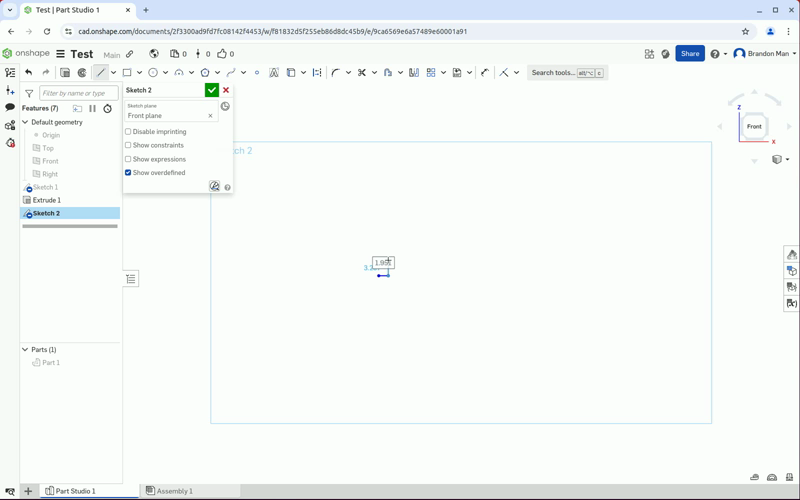
key_up(shift)
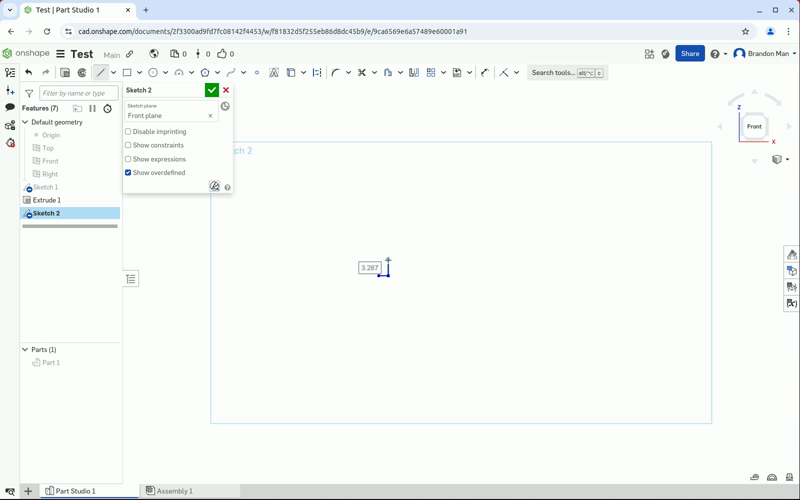
key_down(shift)
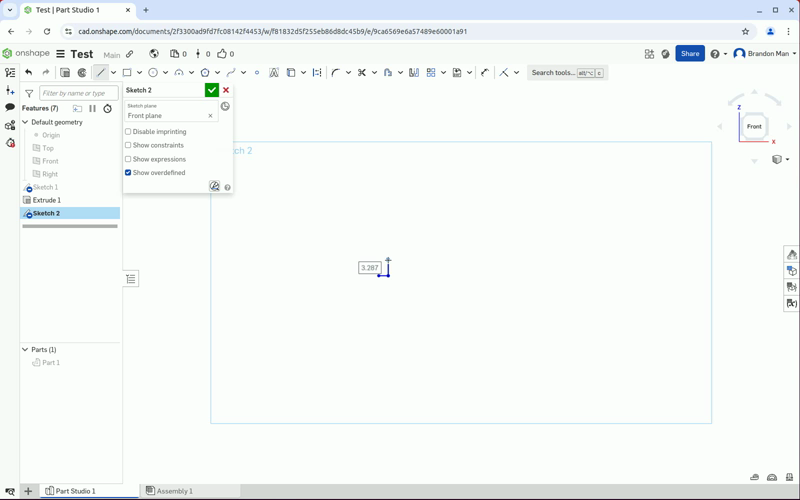
mouse_move(418, 259)
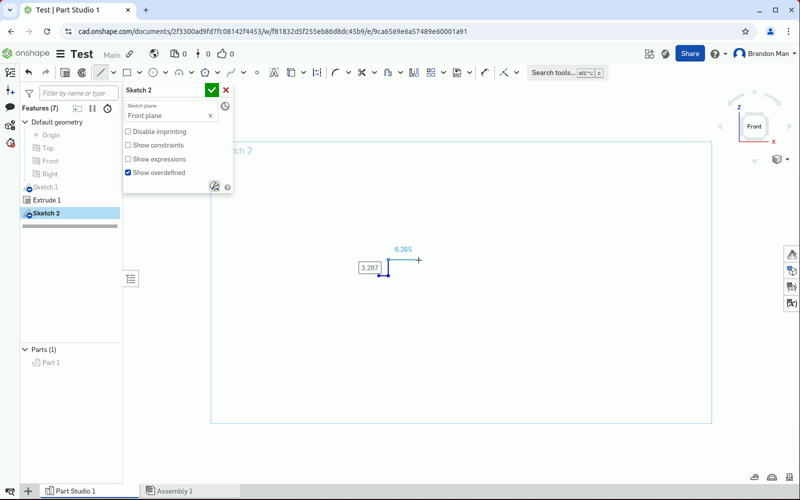
mouse_move(378, 259)
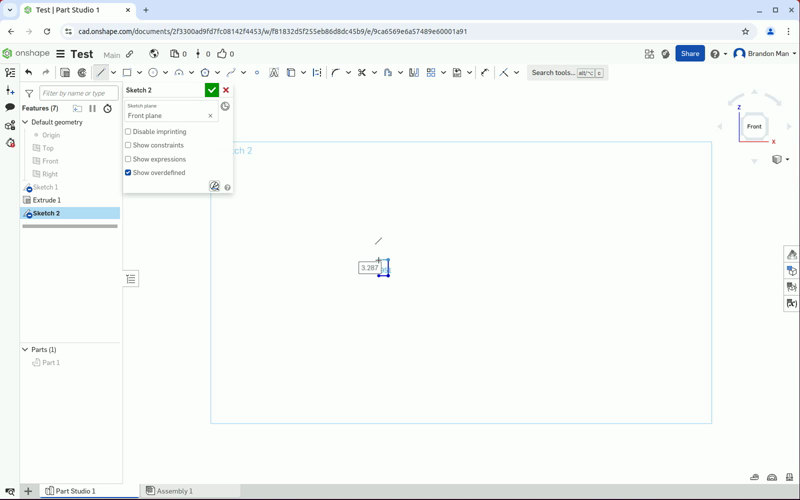
click(378, 259)
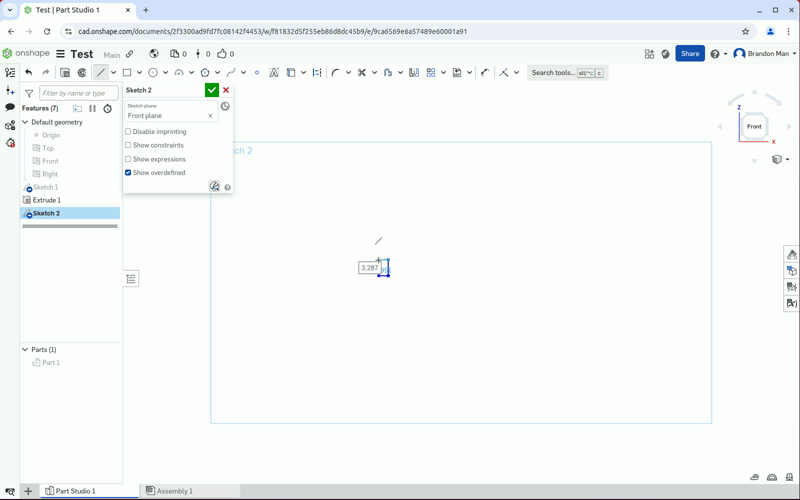
key_up(shift)
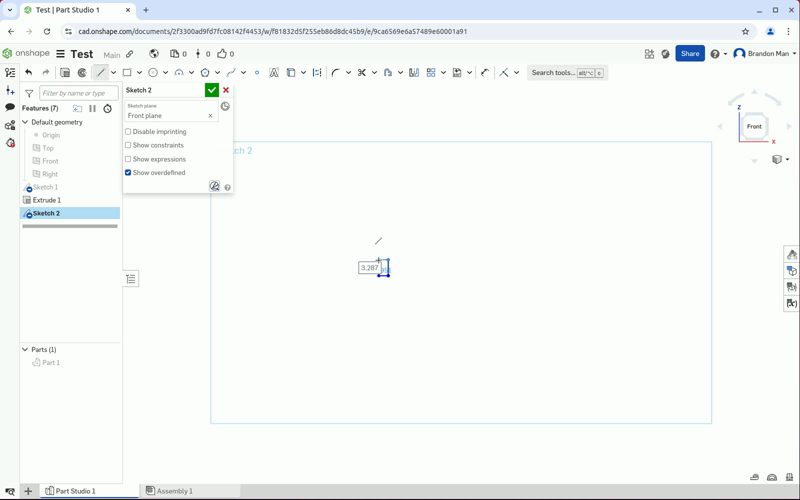
mouse_move(408, 259)
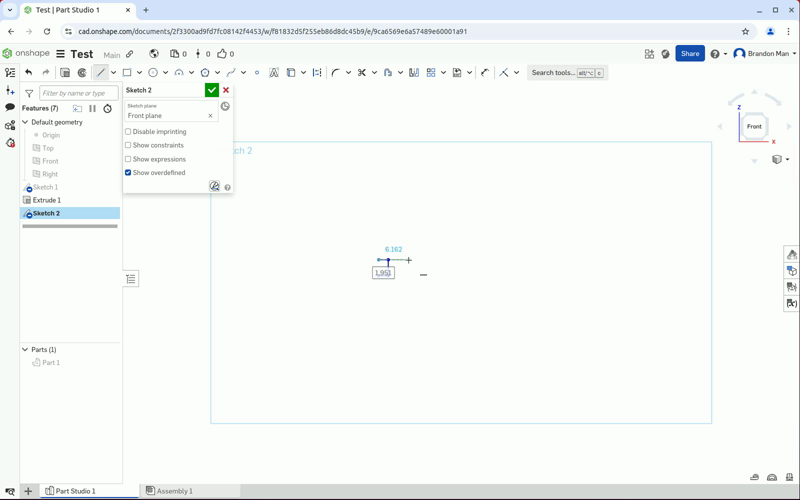
key_down(shift)
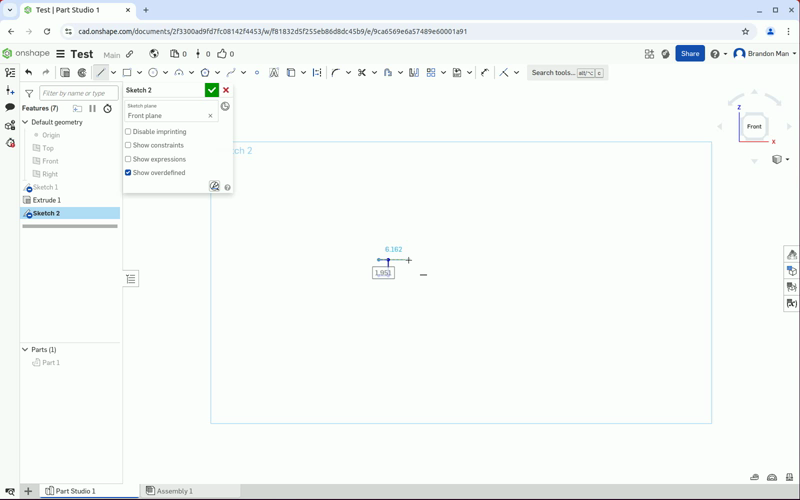
mouse_move(378, 275)
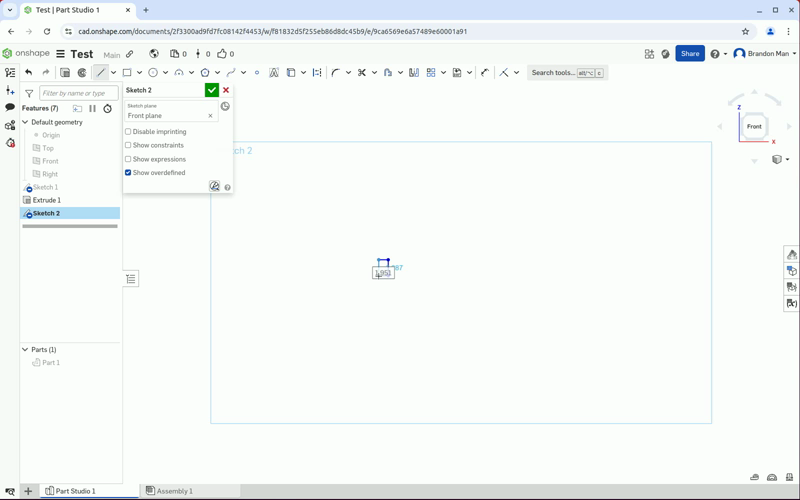
key_up(shift)
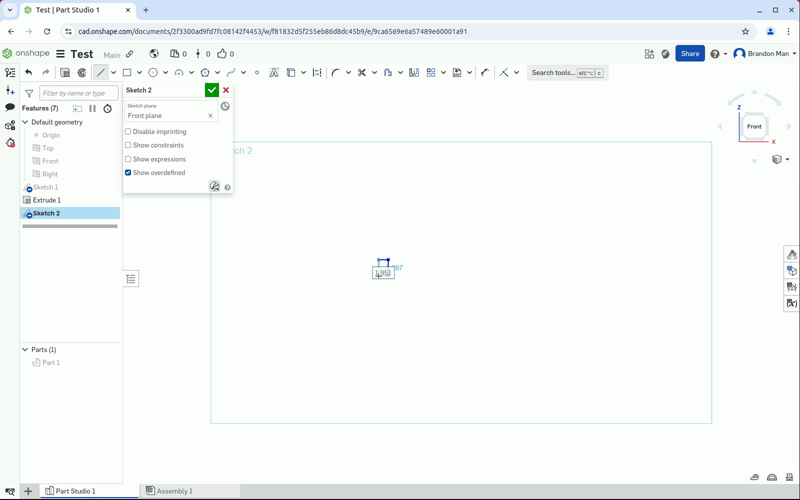
click(378, 275)
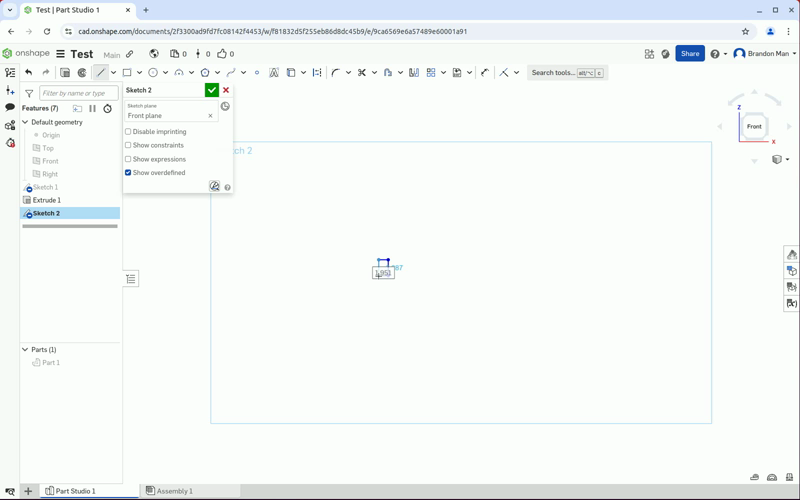
key(esc)
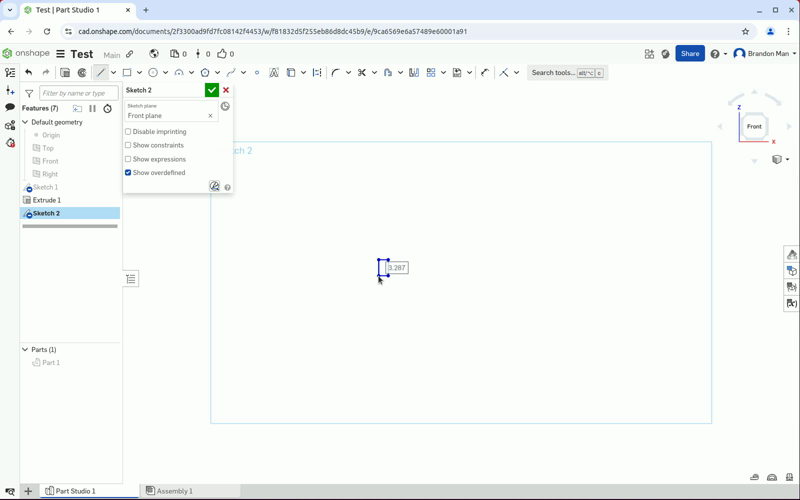
mouse_move(384, 269)
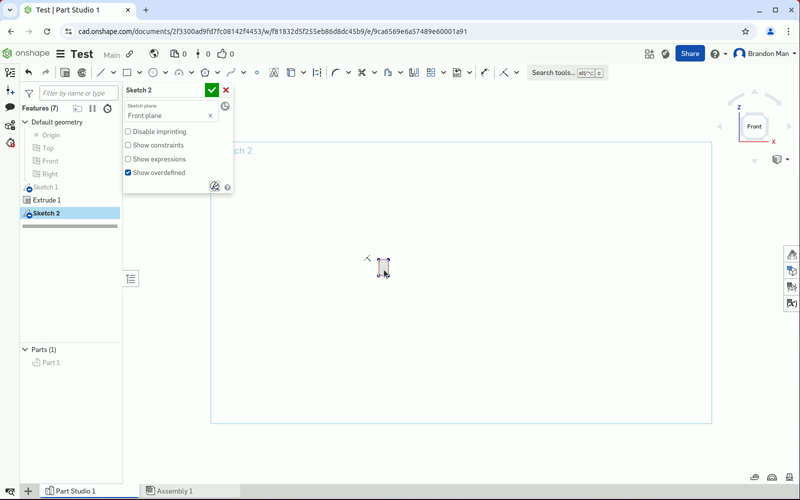
scroll(6)
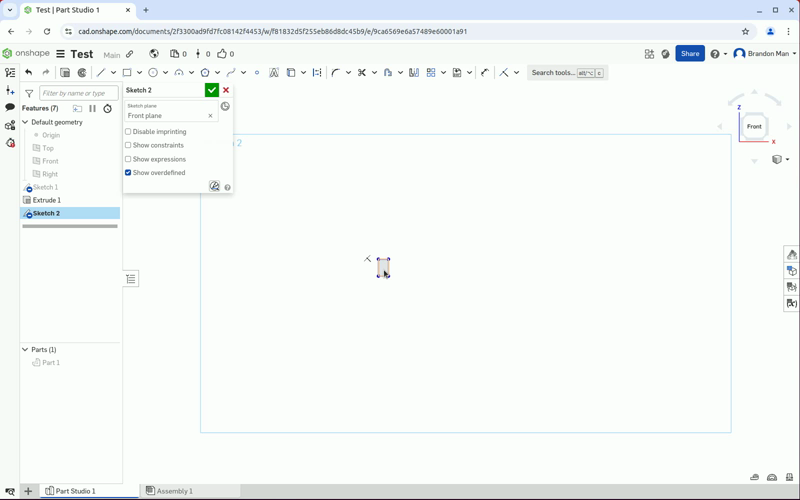
scroll(6)
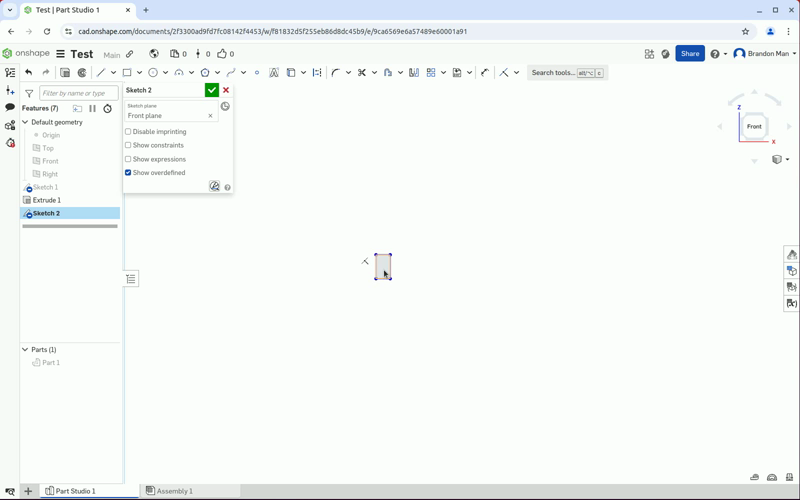
scroll(6)
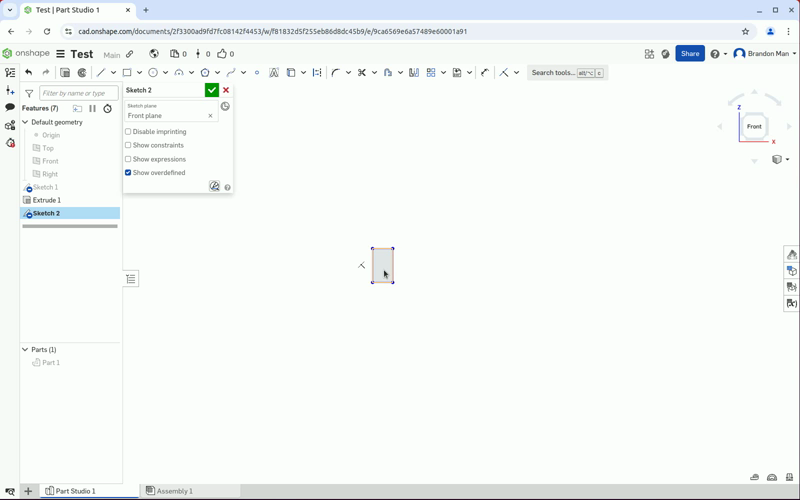
scroll(6)
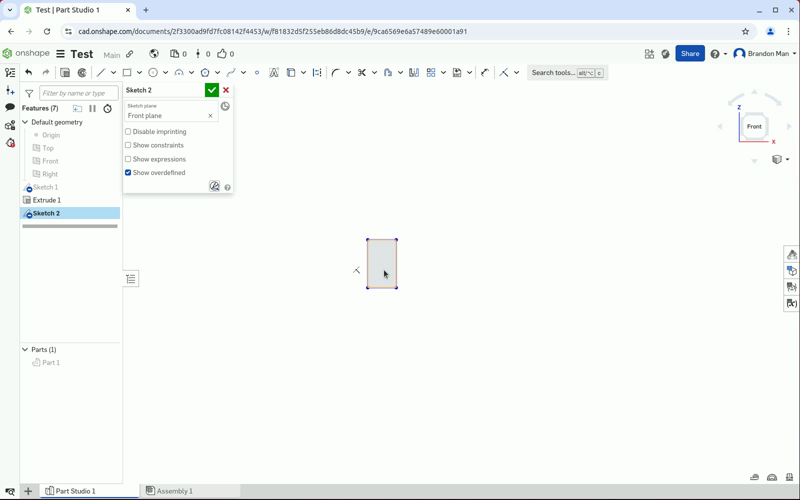
scroll(6)
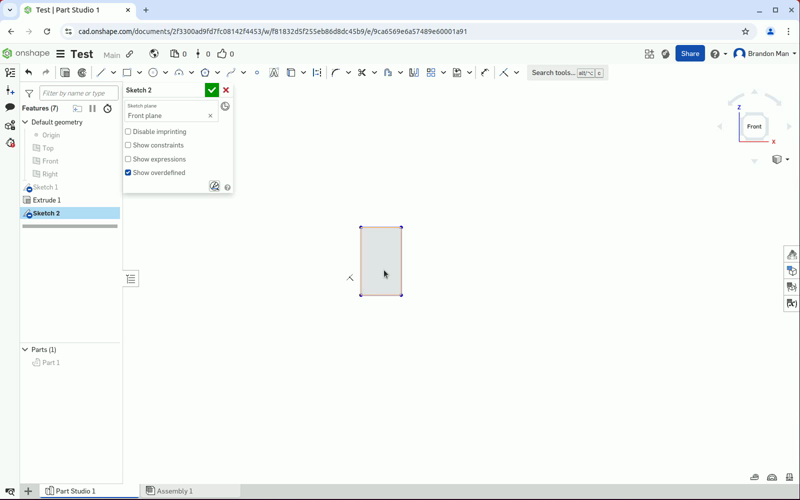
scroll(6)
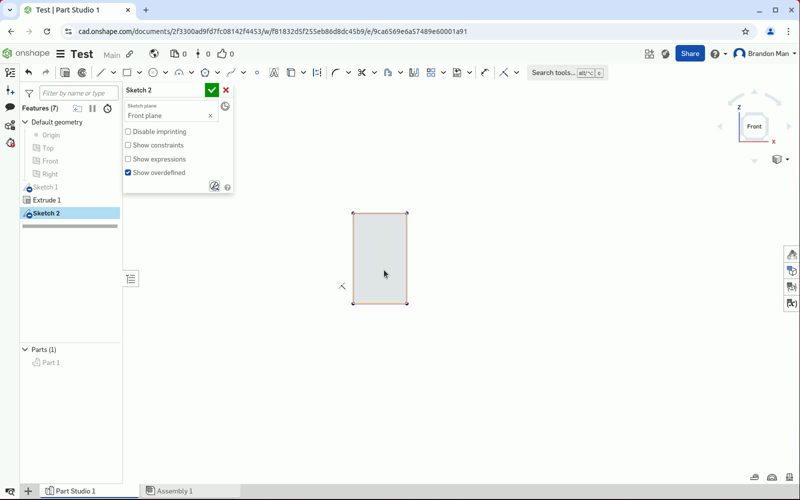
scroll(6)
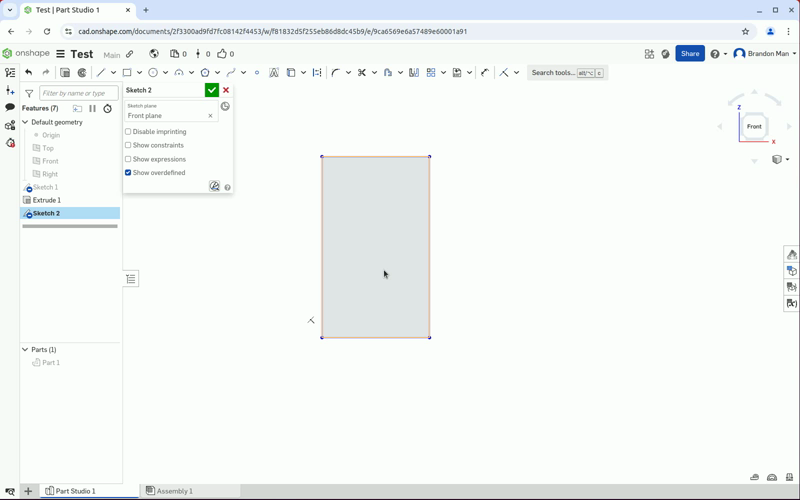
click(384, 269)
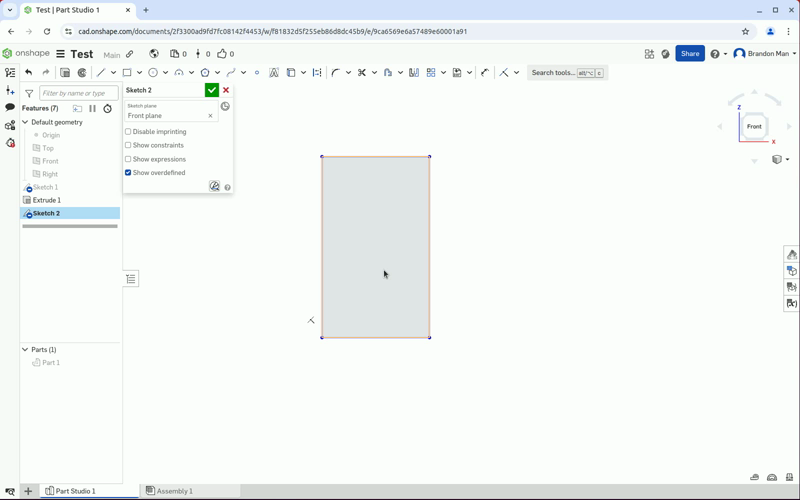
scroll(-6)
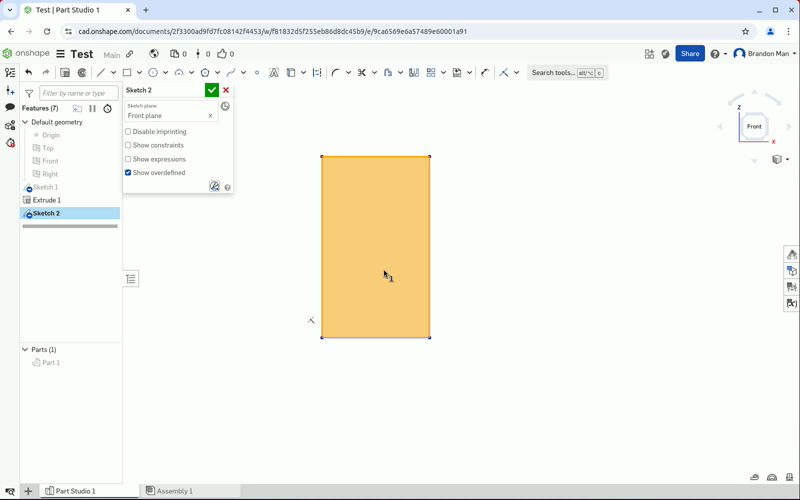
scroll(-6)
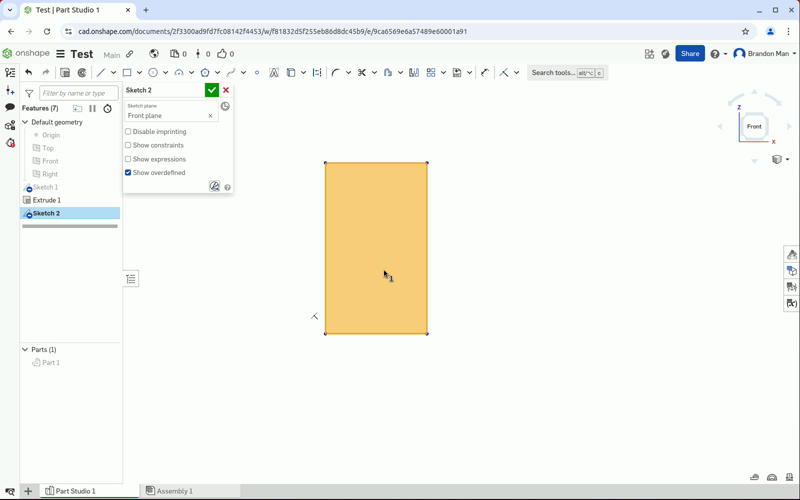
scroll(-6)
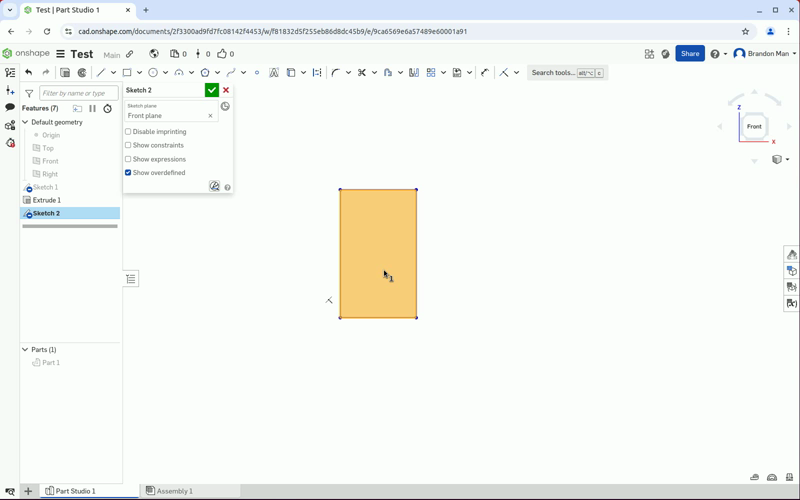
scroll(-6)
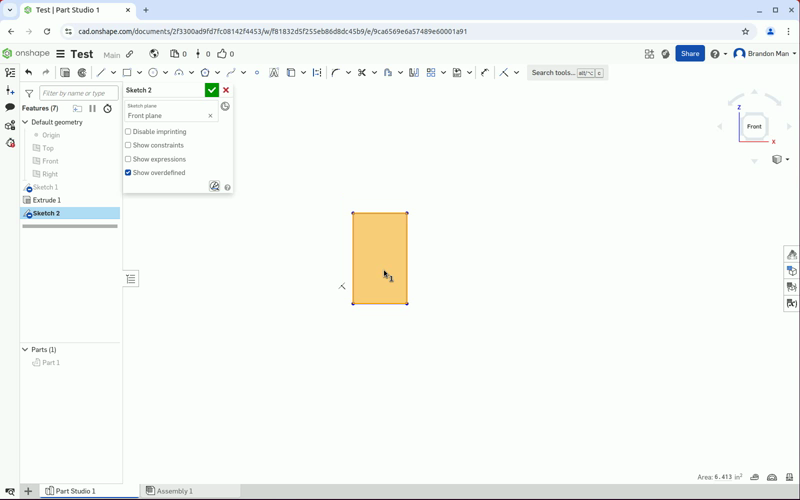
scroll(-6)
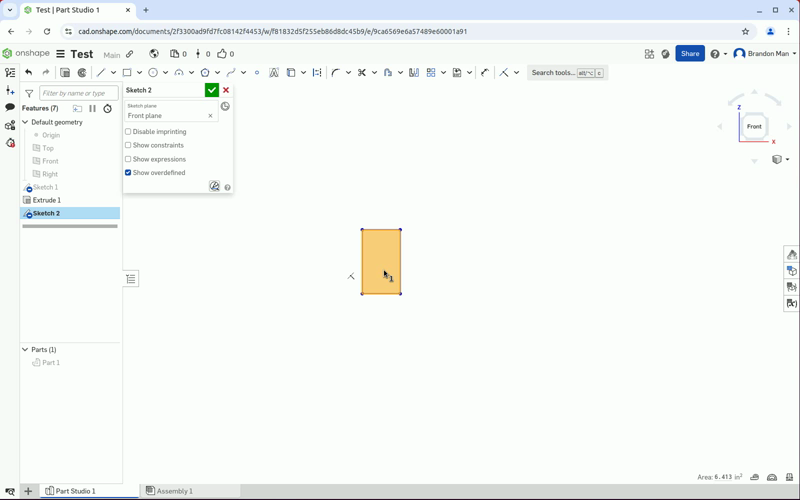
scroll(-6)
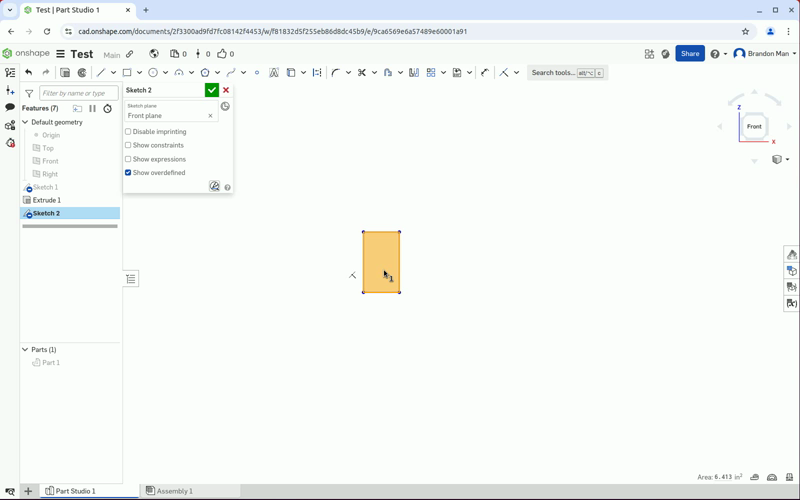
scroll(-6)
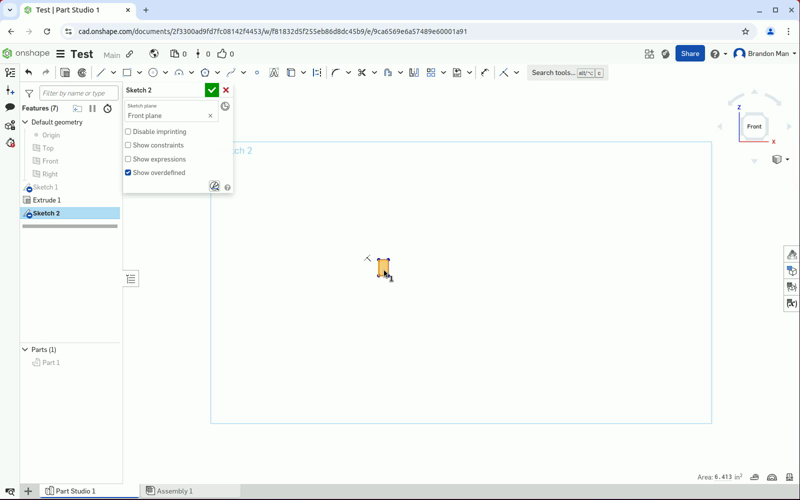
mouse_move(73, 352)
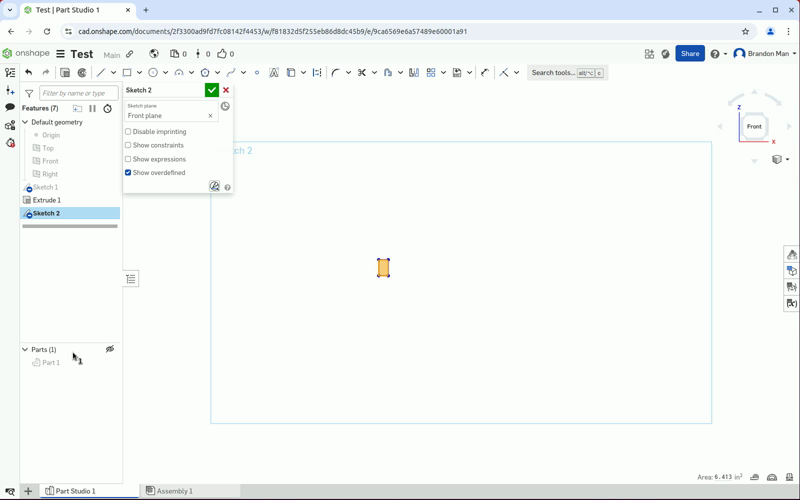
key(shift+y)
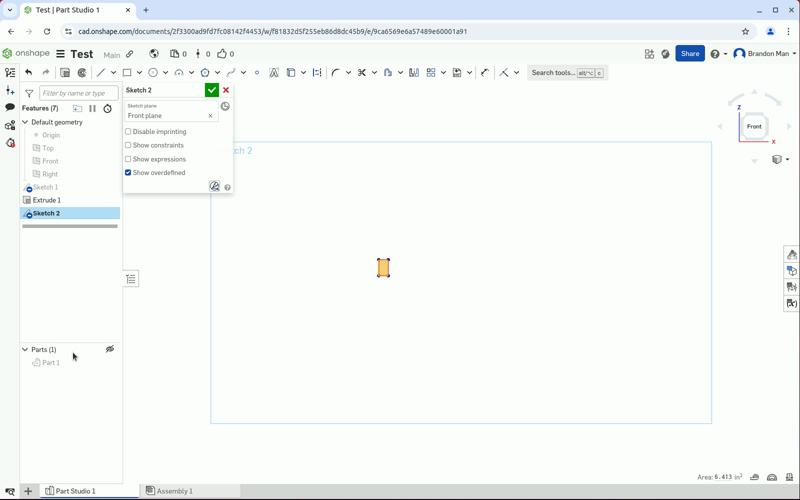
key(shift+e)
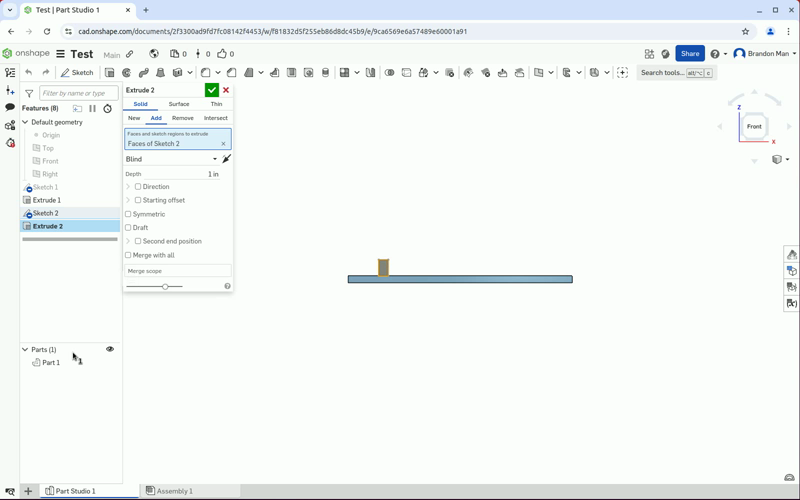
mouse_move(143, 106)
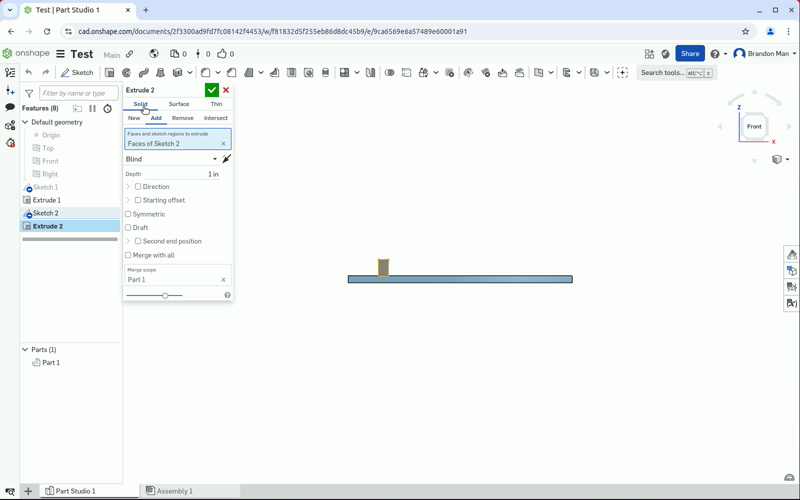
click(143, 106)
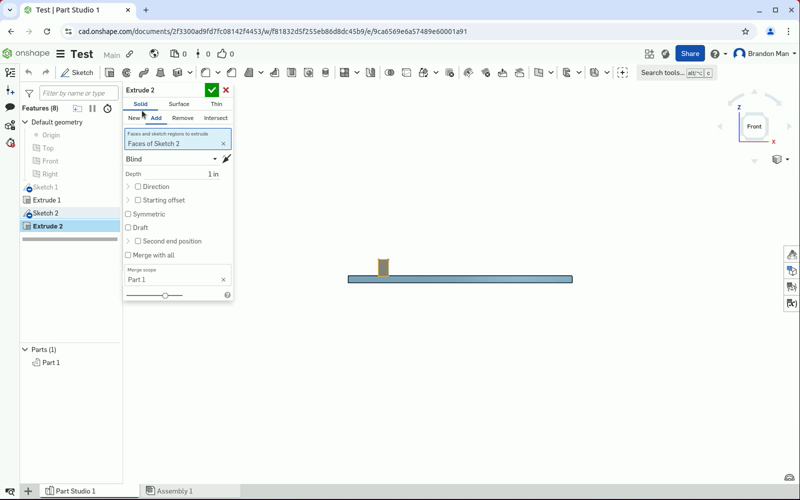
mouse_move(137, 120)
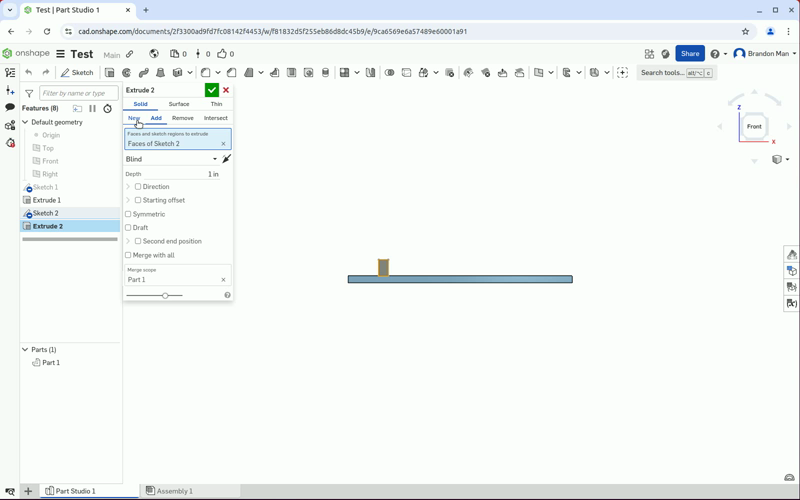
click(137, 120)
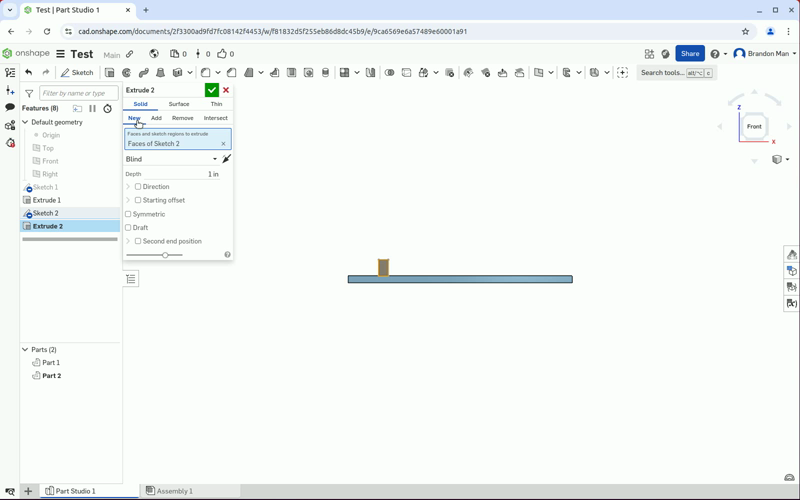
key(tab, 4)
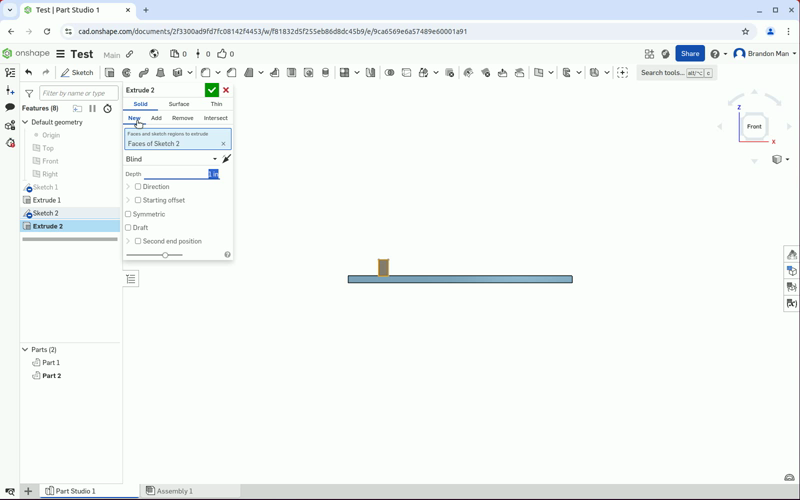
text(12.276)
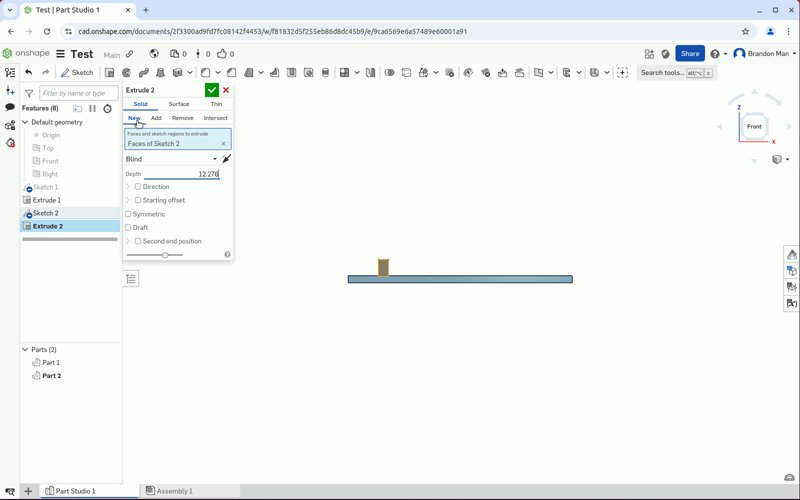
key(enter)
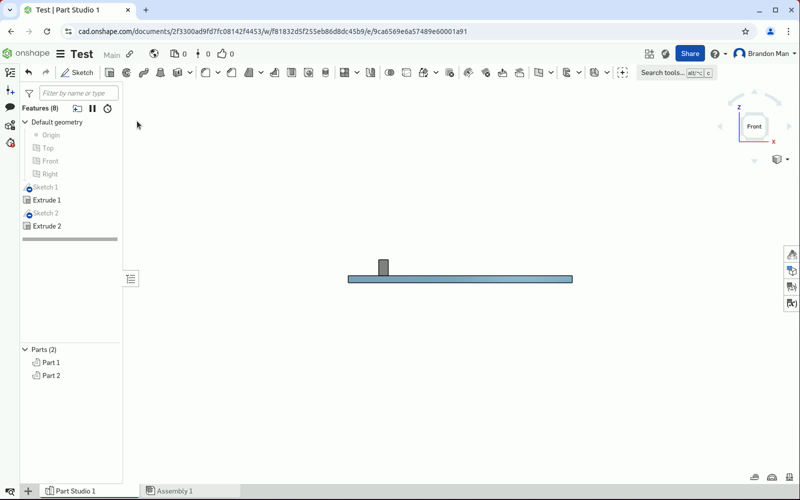
key(shift+h)
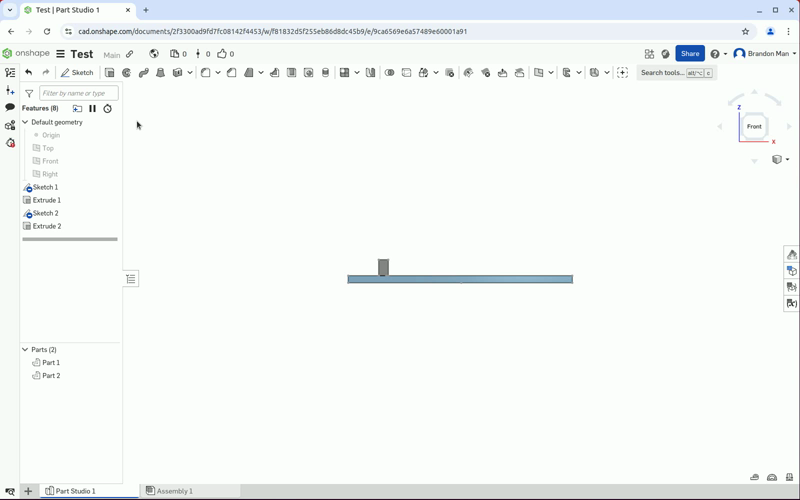
key(shift+h)
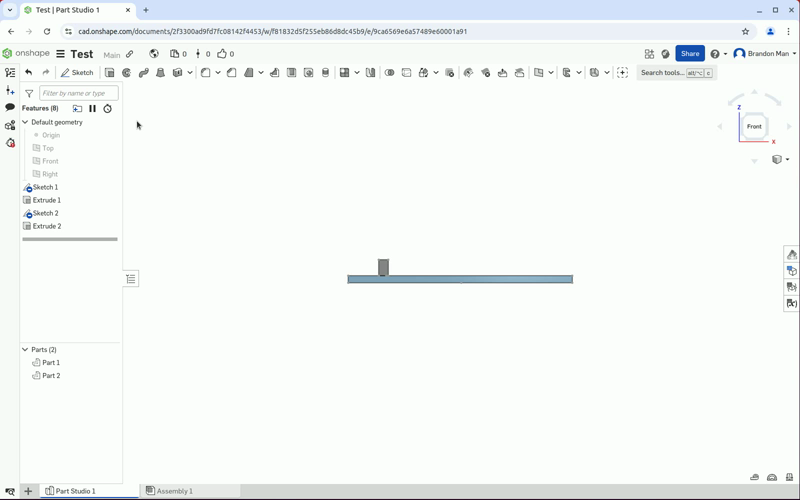
key(shift+7)
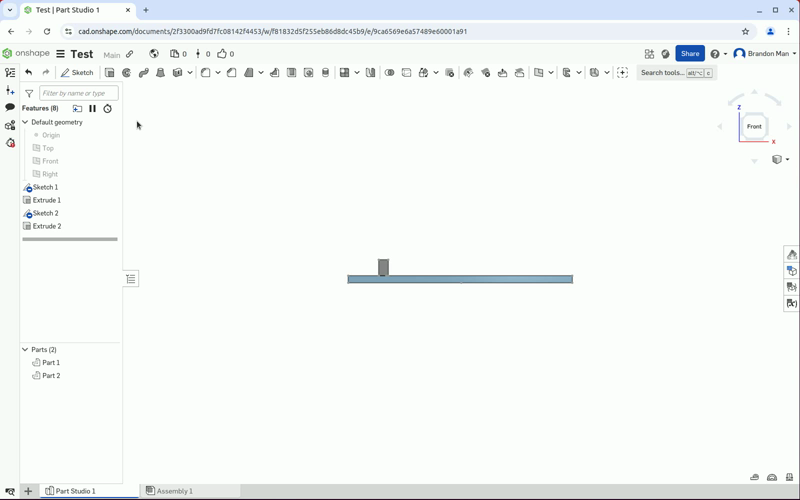
key(left, 2)
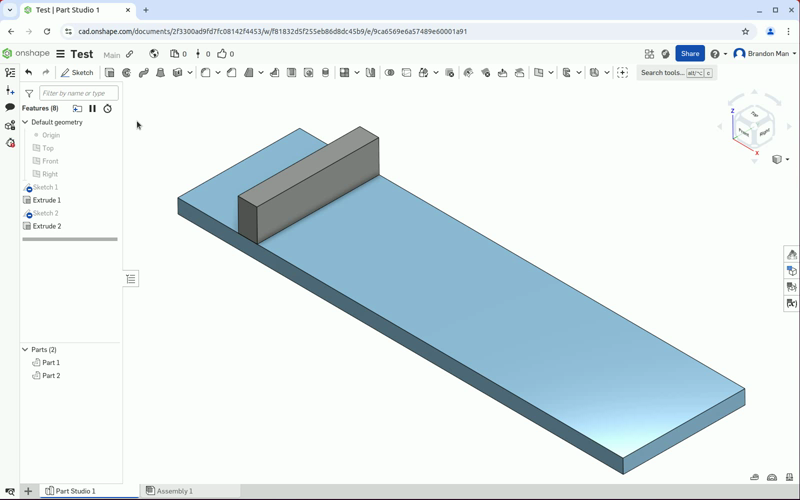
key(down, 2)
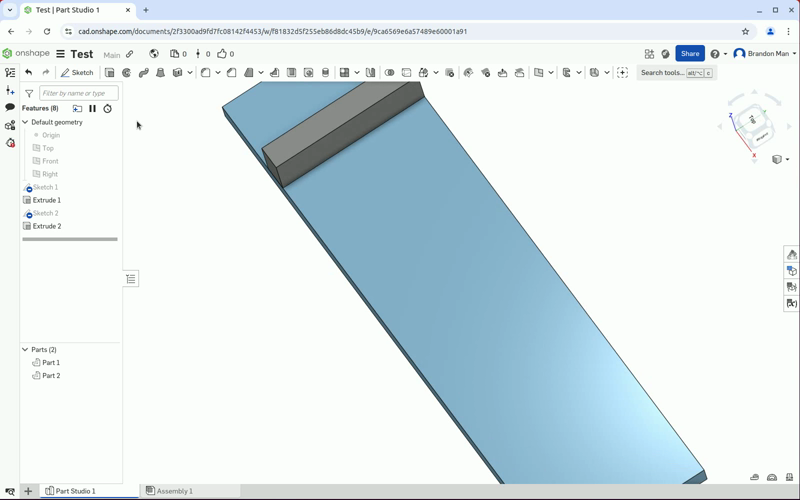
key(up, 2)
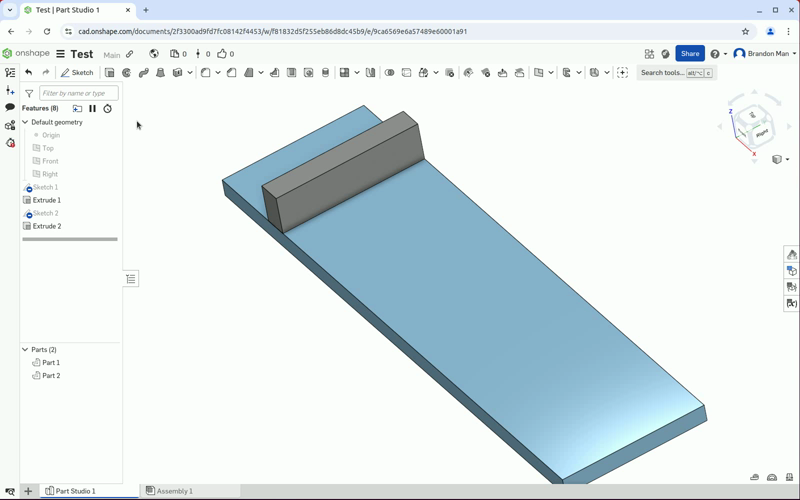
key(right, 2)
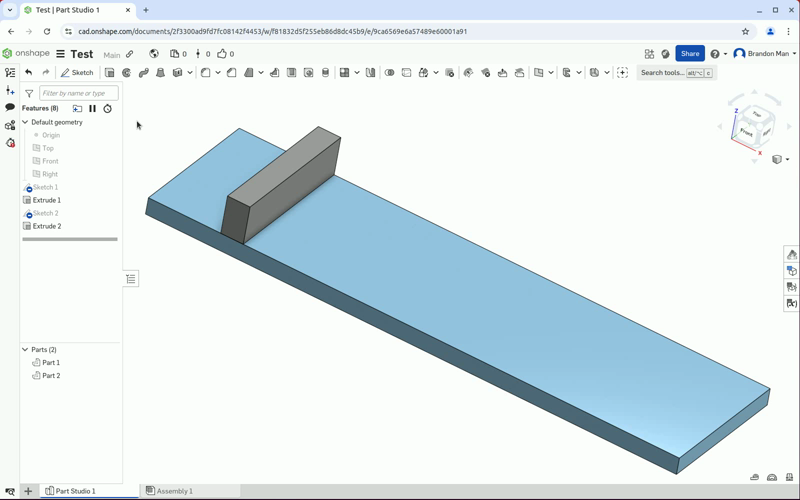
mouse_move(73, 189)
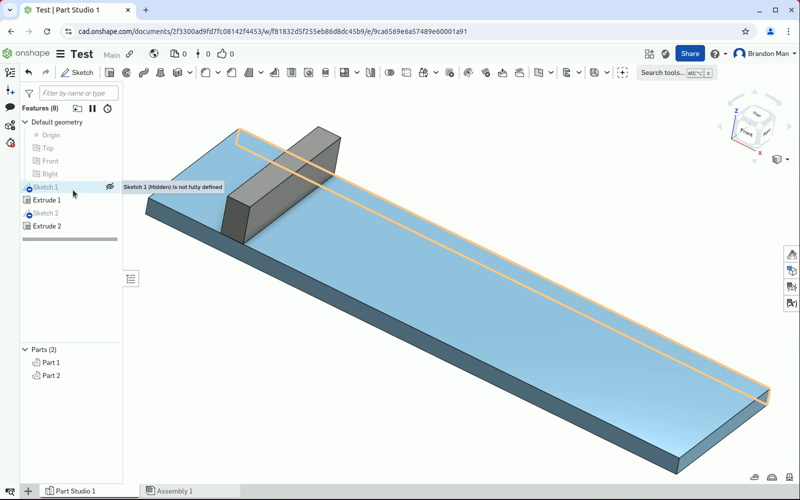
click(73, 189)